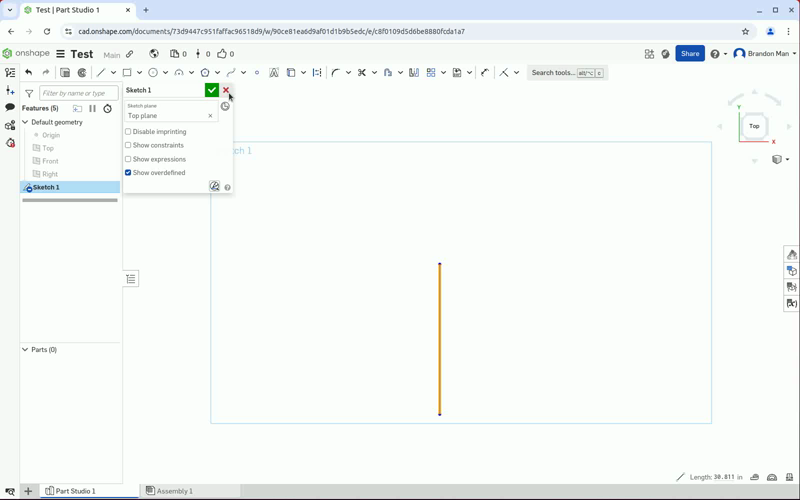
key(shift+h)
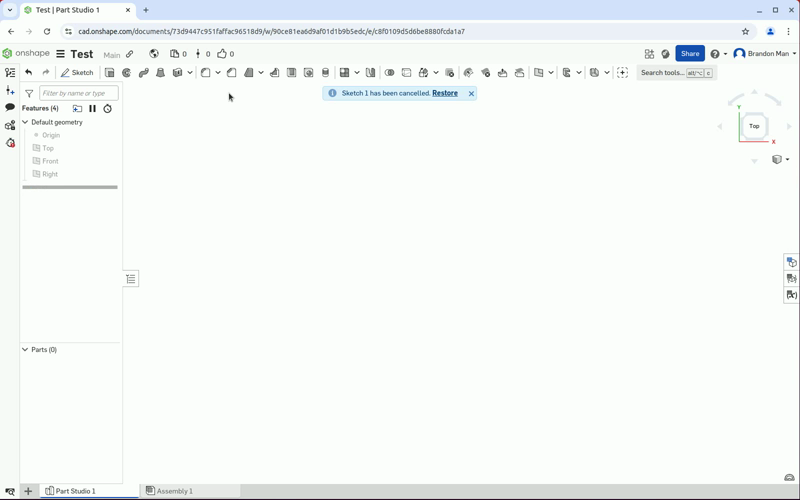
mouse_move(73, 352)
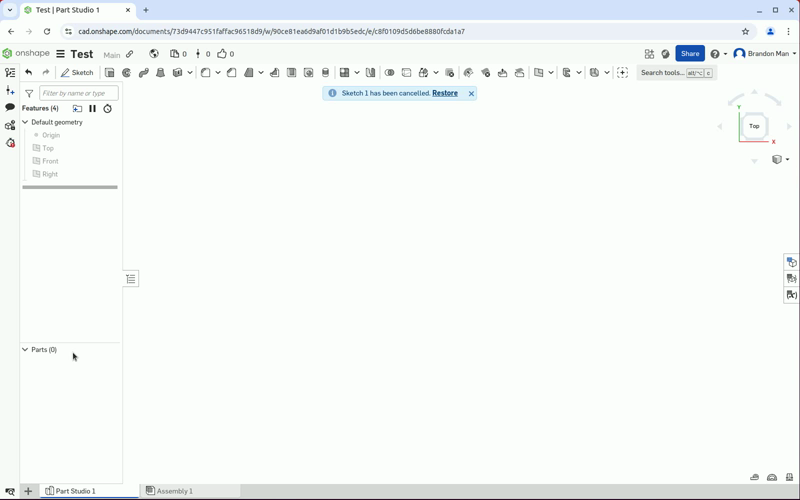
key(y)
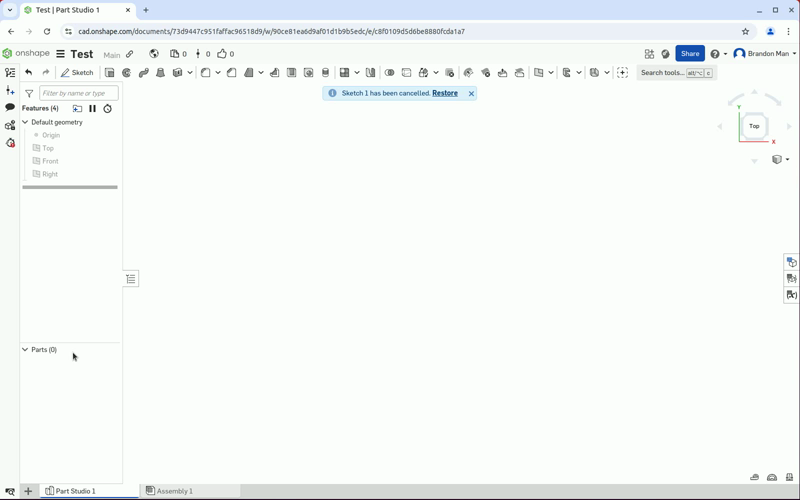
key(shift+p)
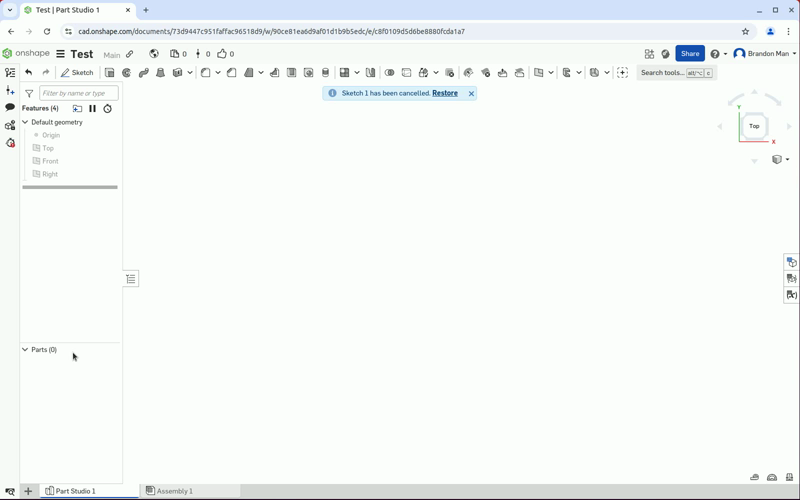
key(space)
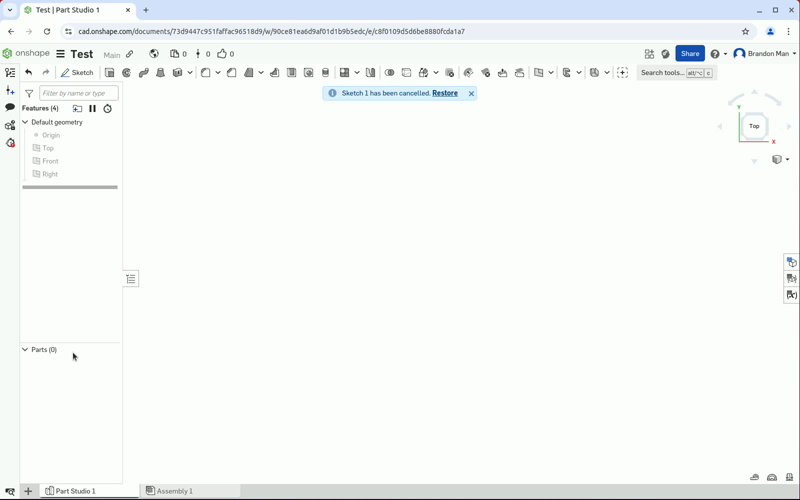
key_down(shift)
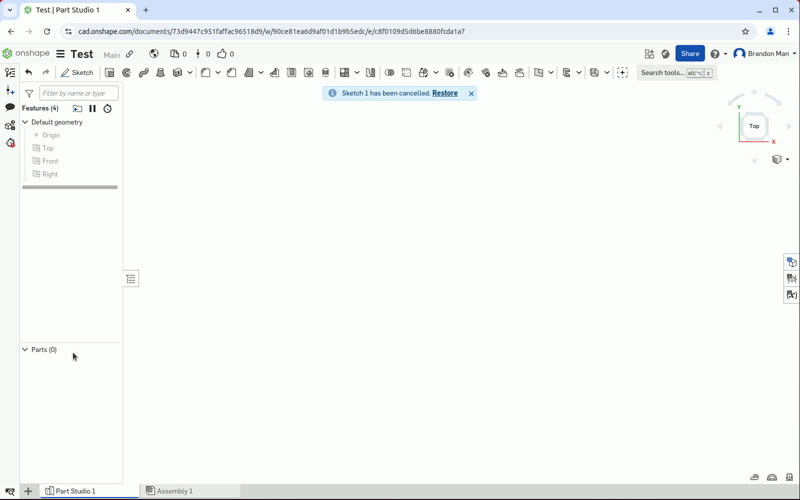
key(up)
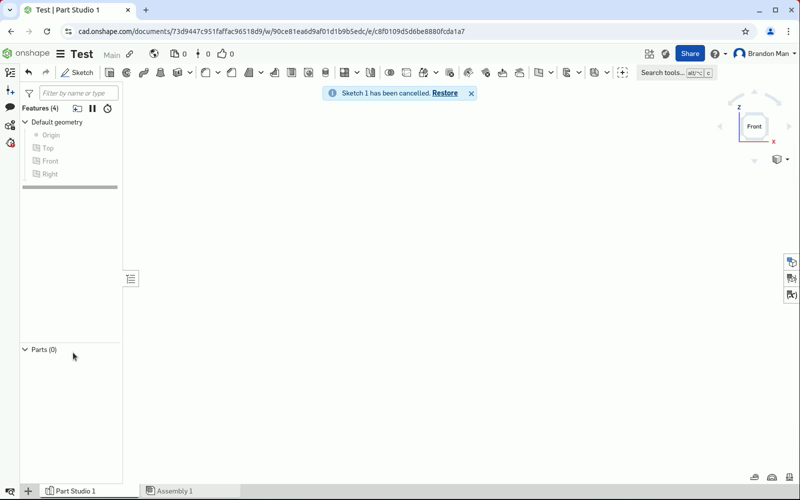
key_up(shift)
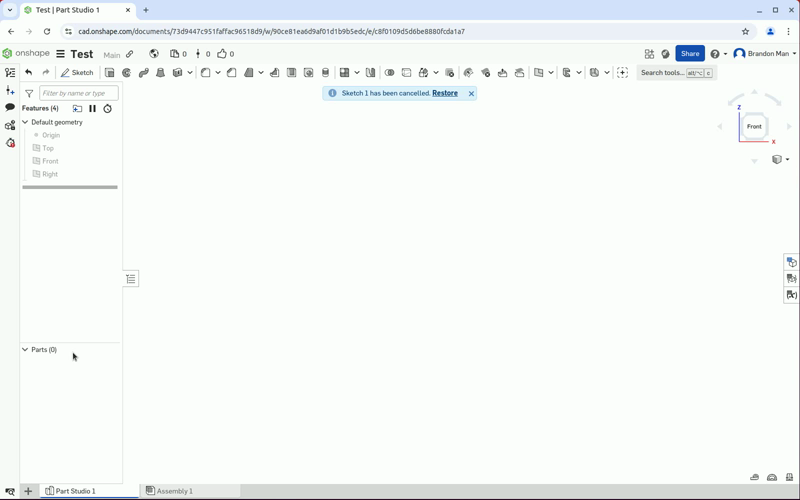
mouse_move(73, 352)
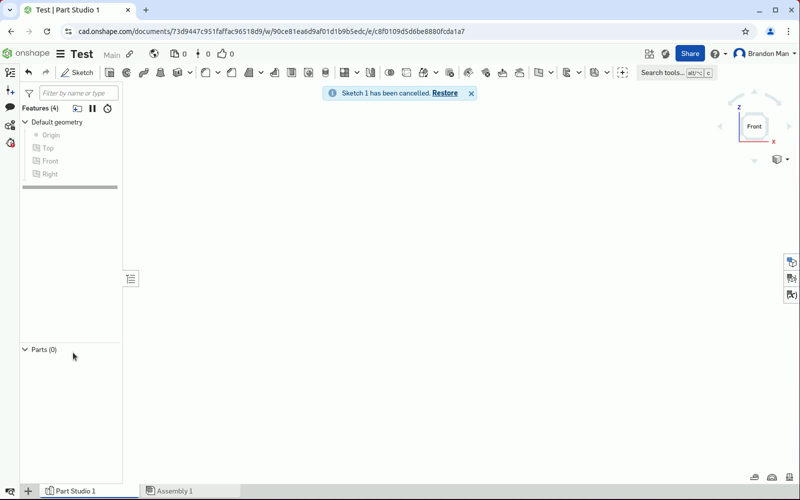
key(shift+y)
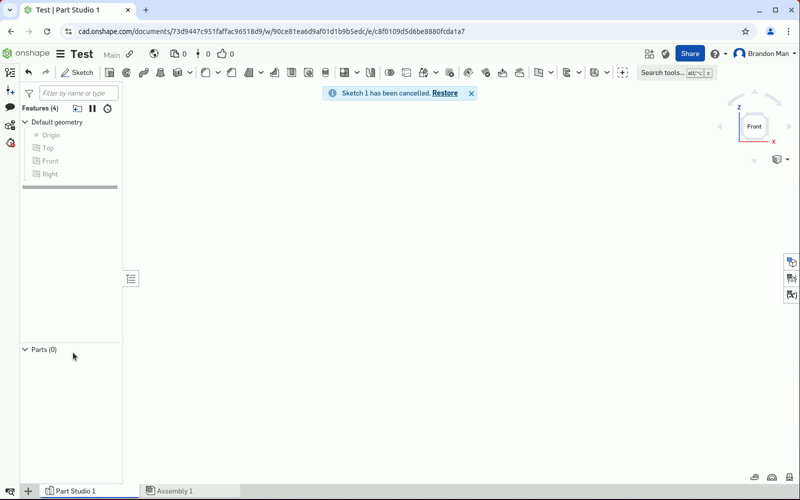
key(shift+s)
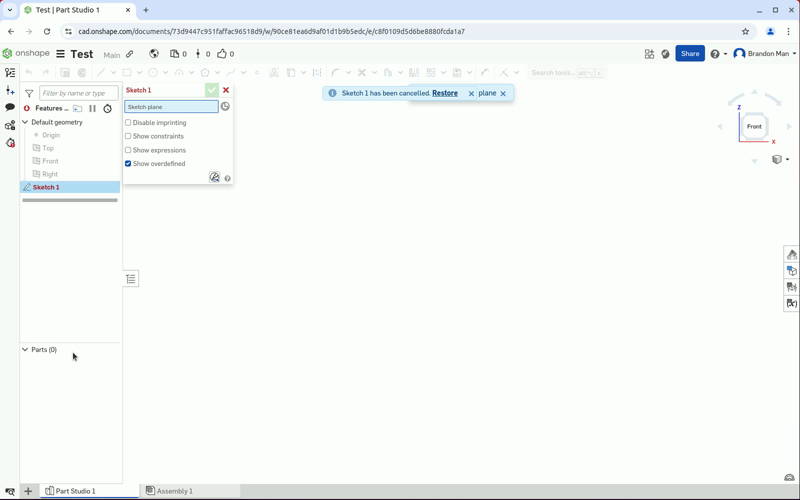
mouse_move(73, 163)
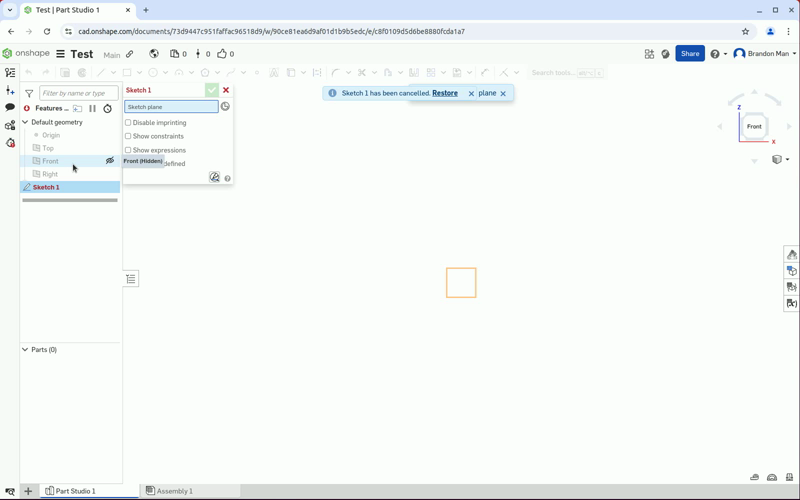
click(73, 163)
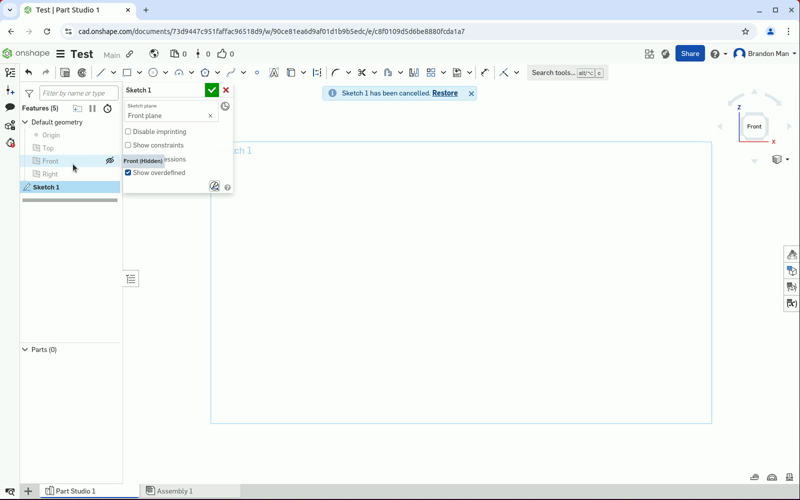
mouse_move(73, 352)
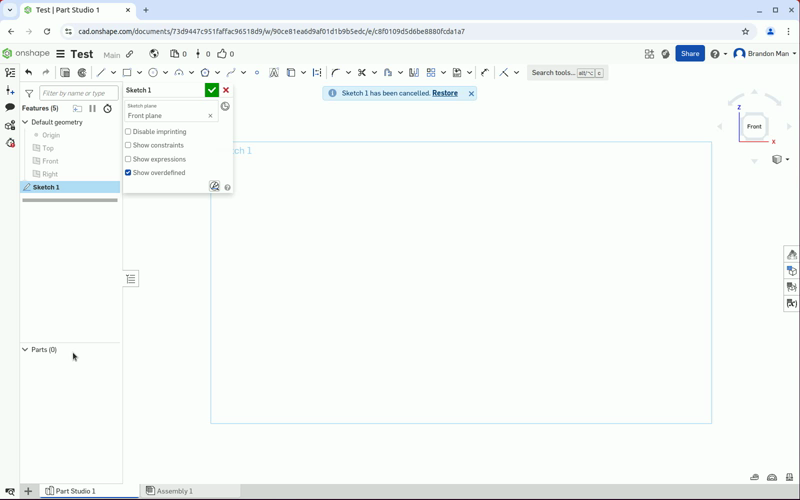
key(y)
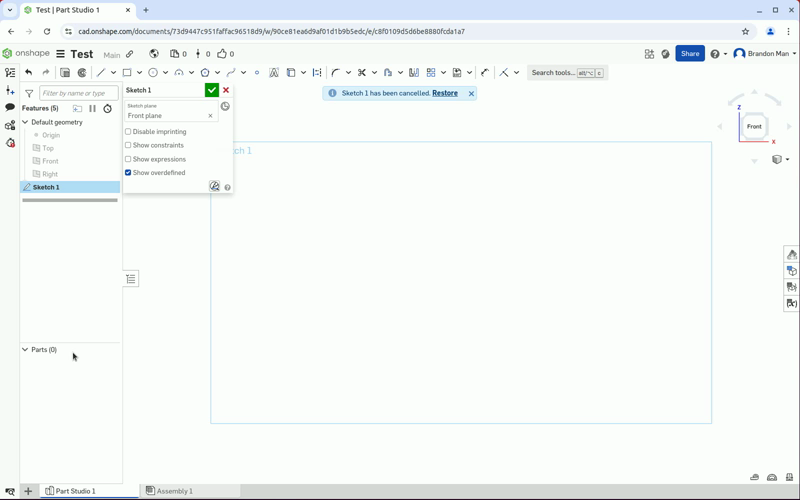
key(l)
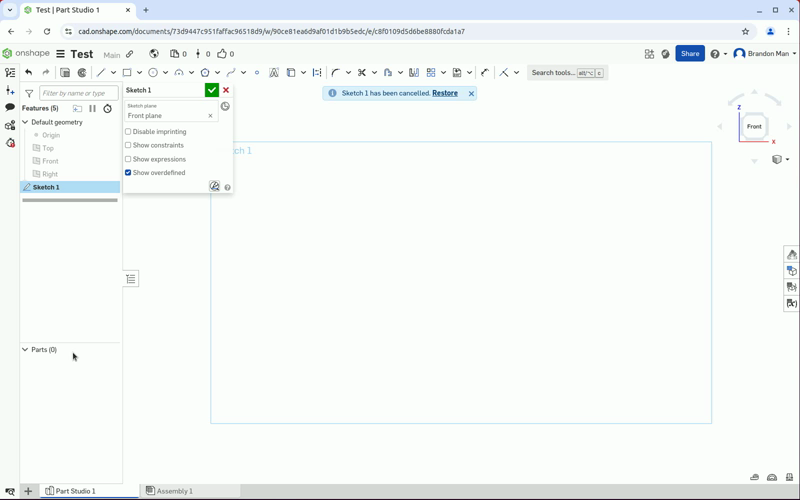
key_down(shift)
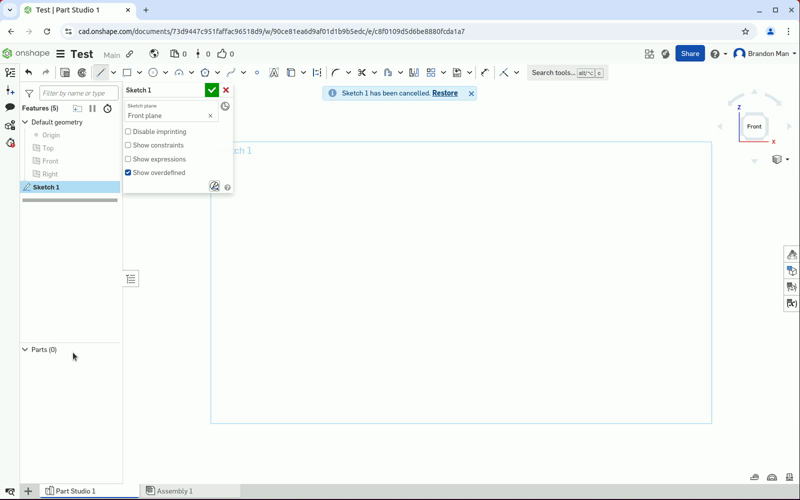
mouse_move(422, 282)
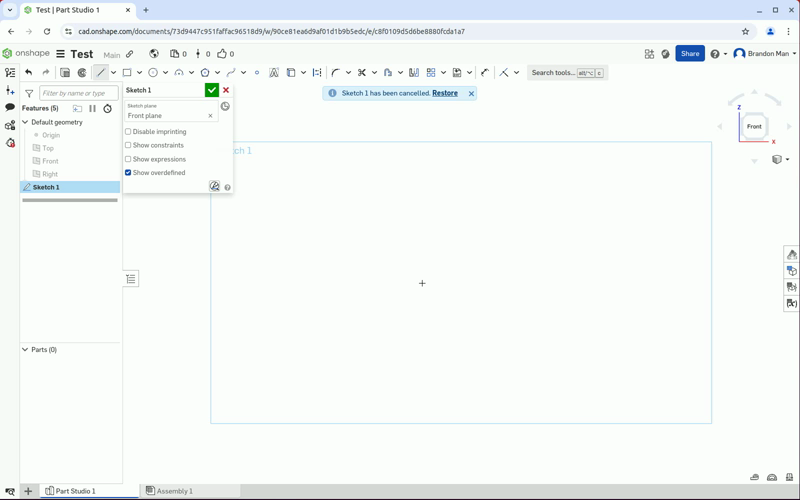
click(422, 282)
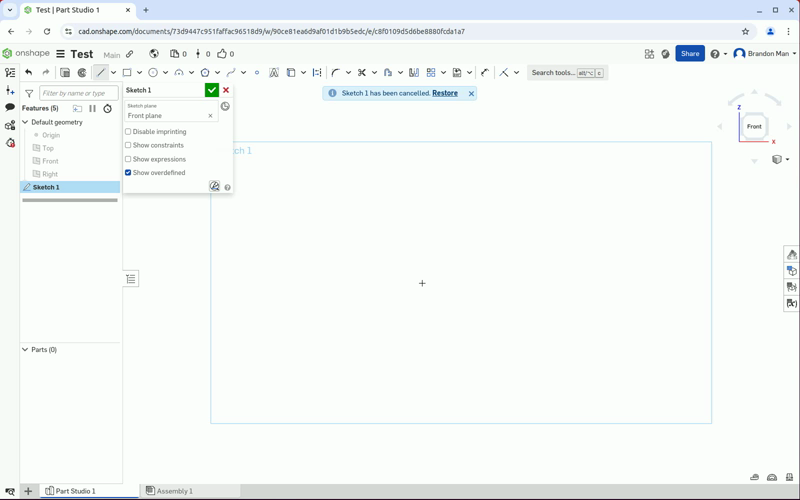
key_up(shift)
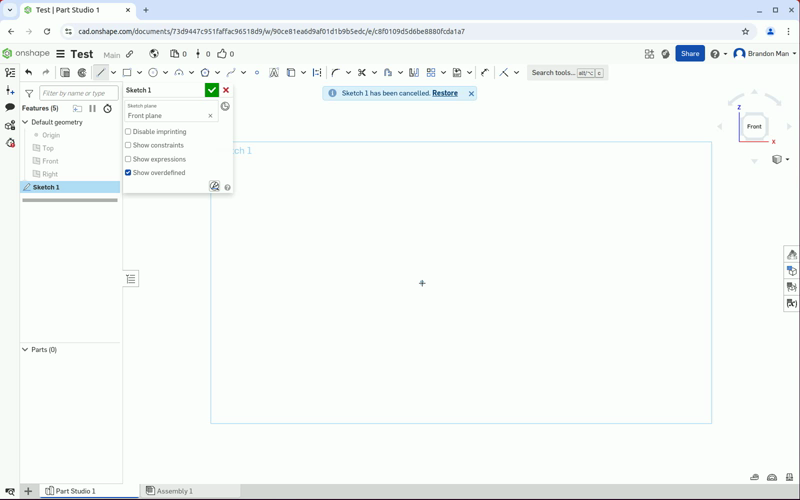
key_down(shift)
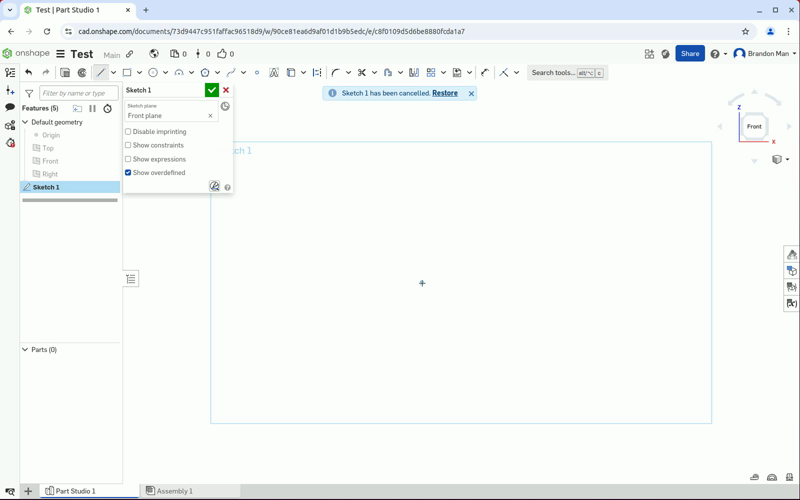
mouse_move(452, 282)
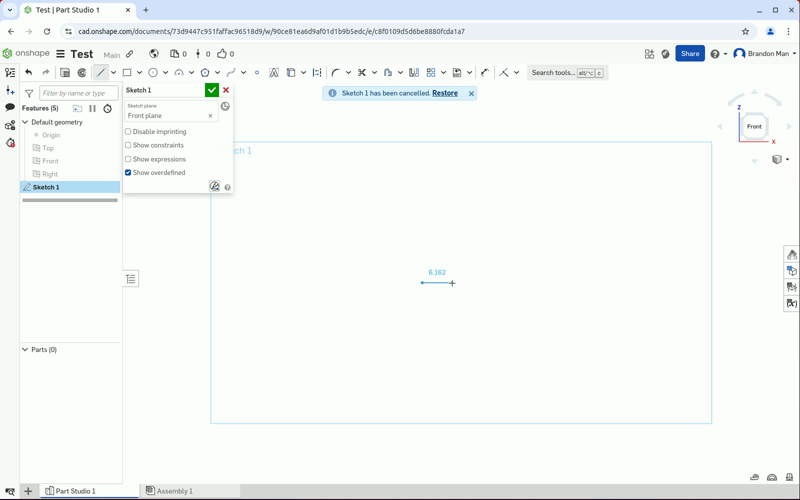
mouse_move(429, 282)
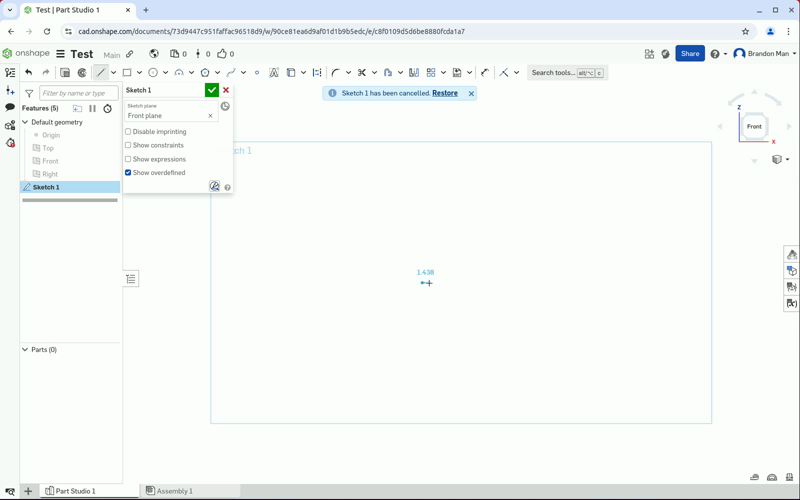
scroll(6)
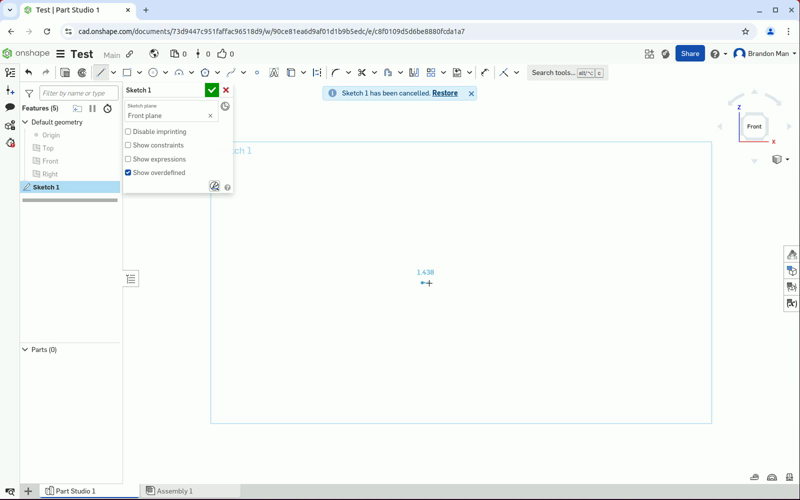
scroll(6)
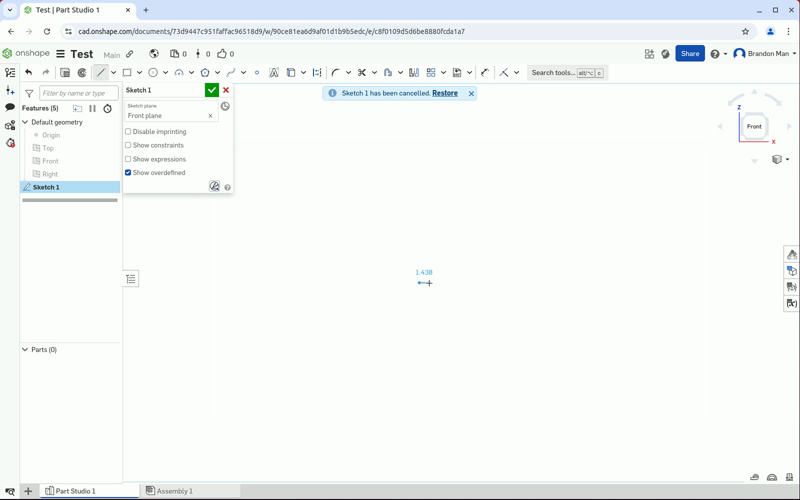
scroll(6)
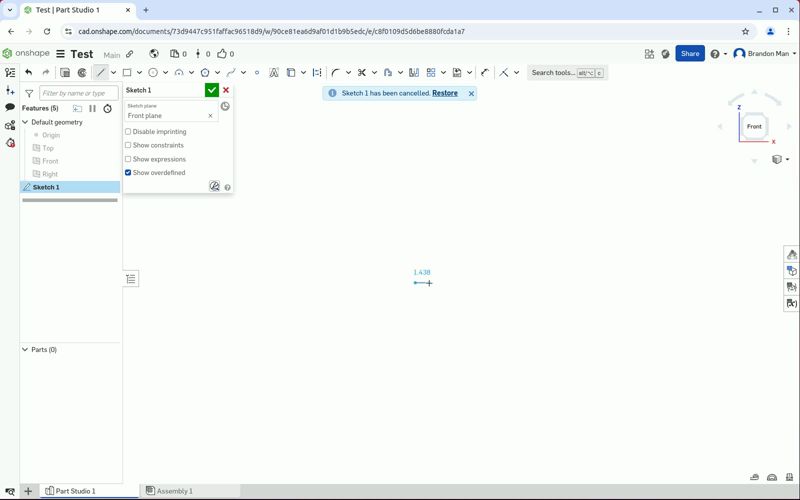
scroll(6)
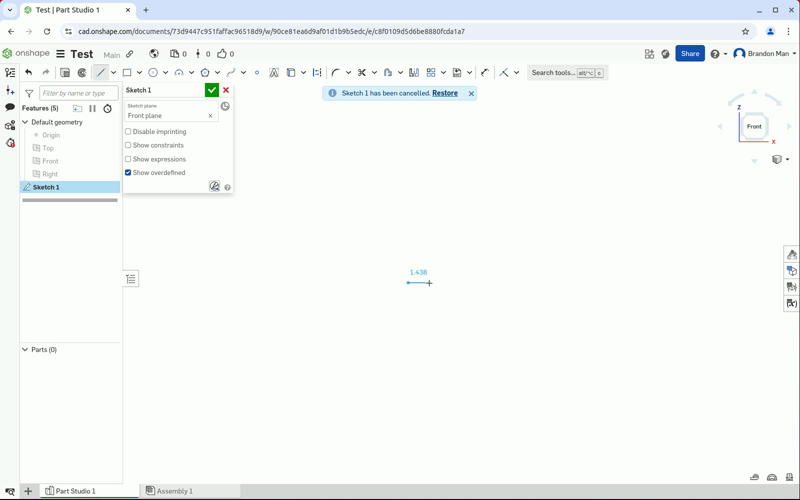
scroll(6)
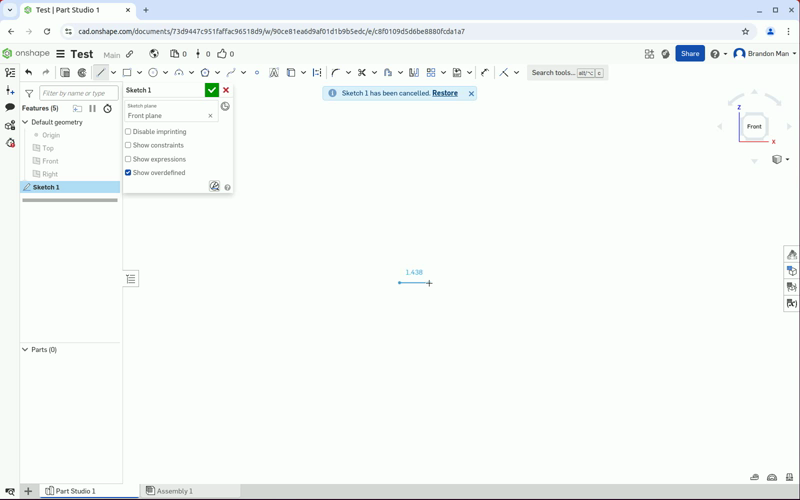
scroll(6)
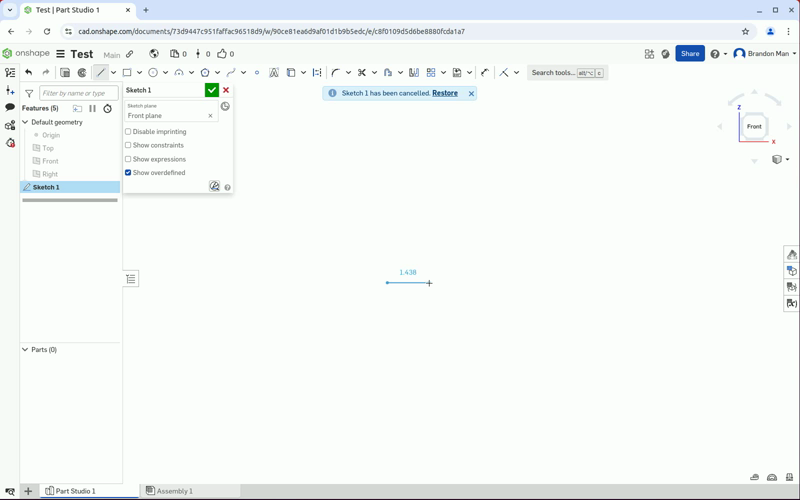
scroll(6)
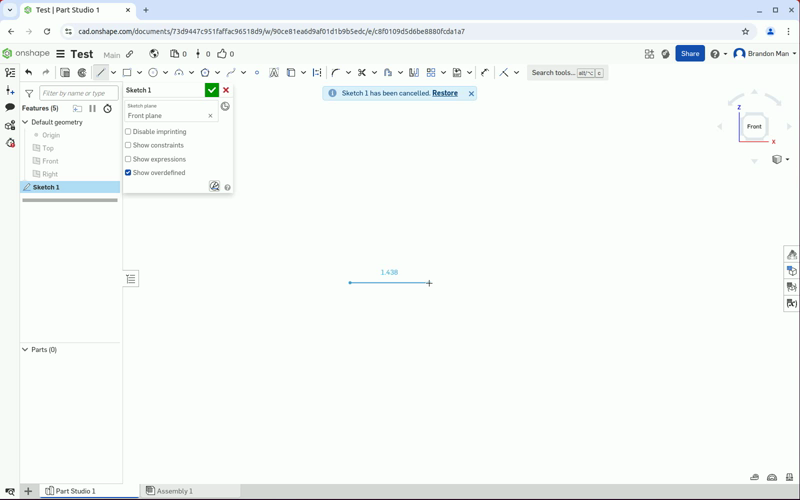
click(429, 282)
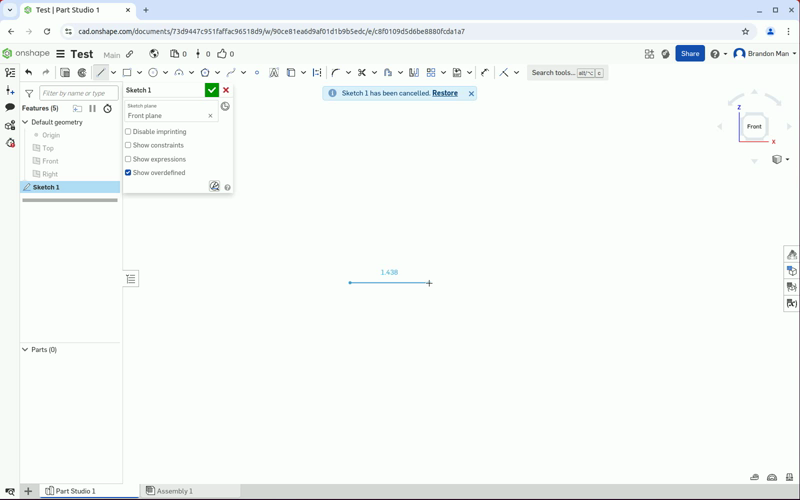
scroll(-6)
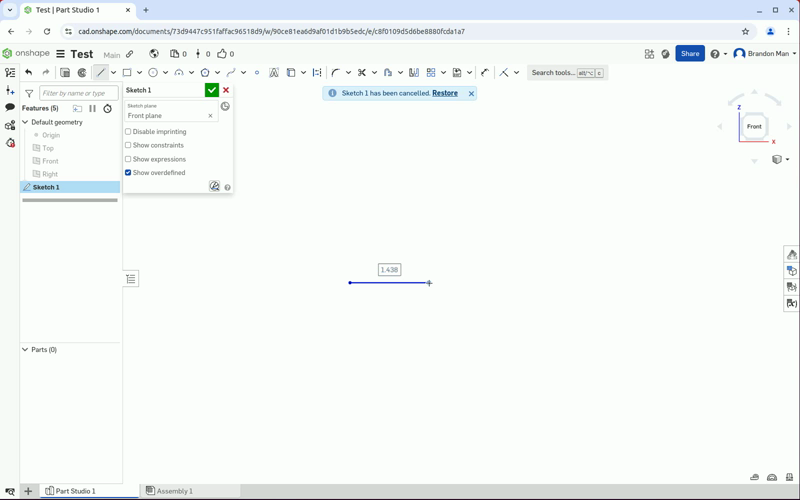
scroll(-6)
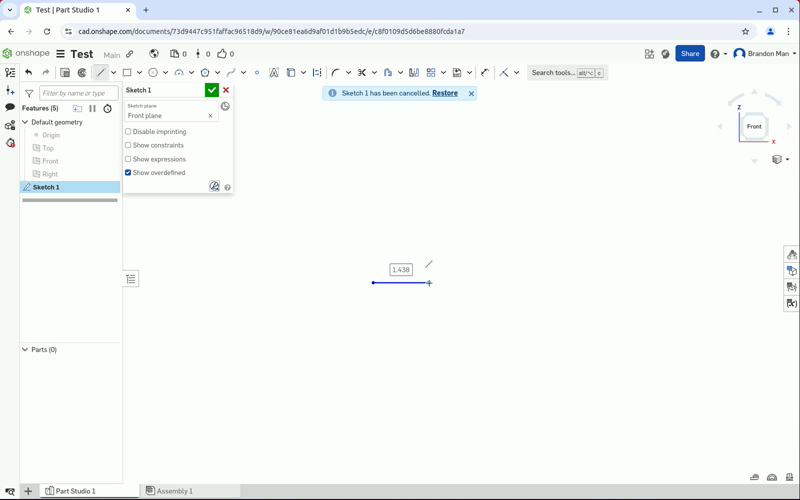
scroll(-6)
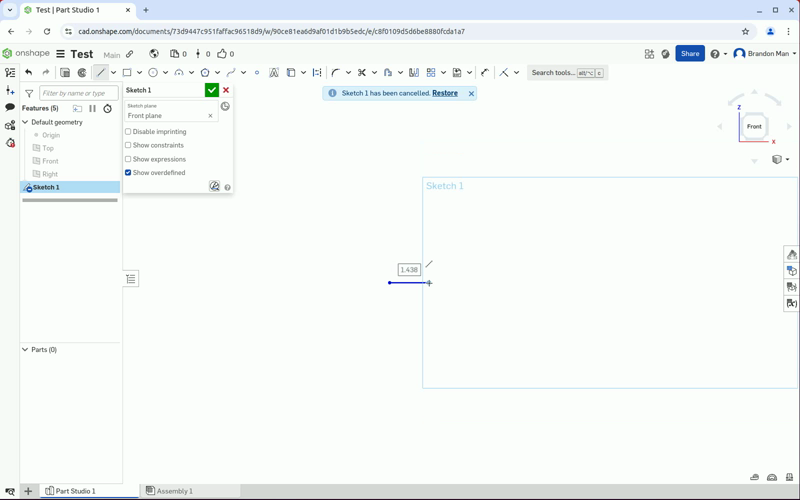
scroll(-6)
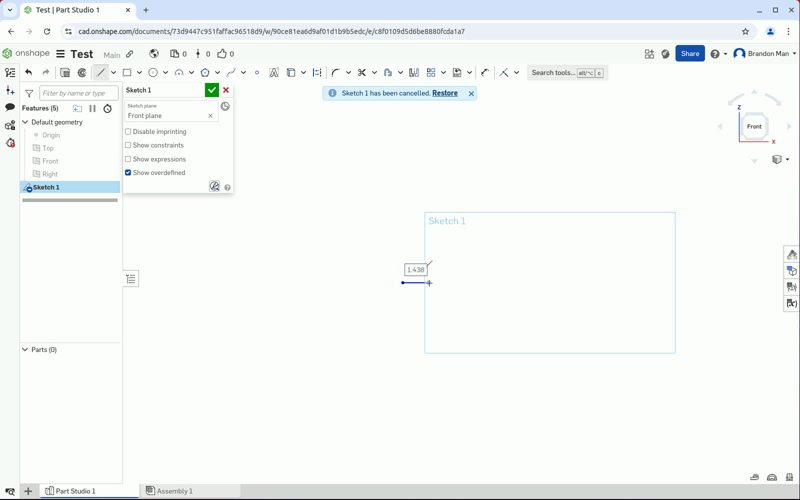
scroll(-6)
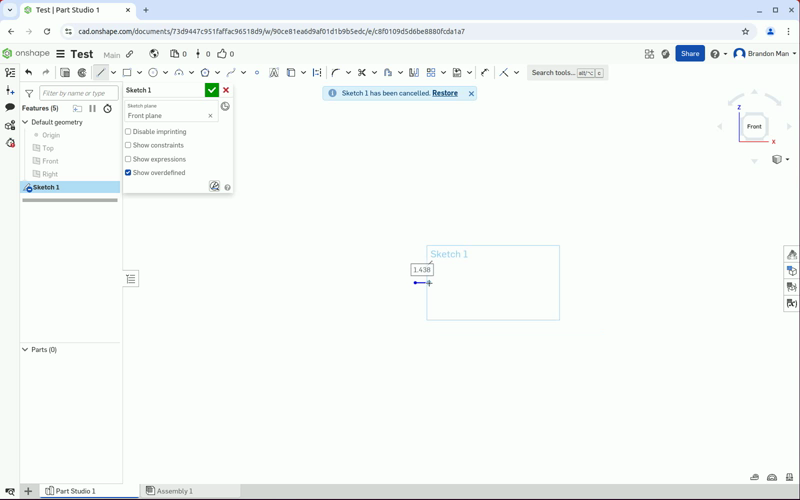
scroll(-6)
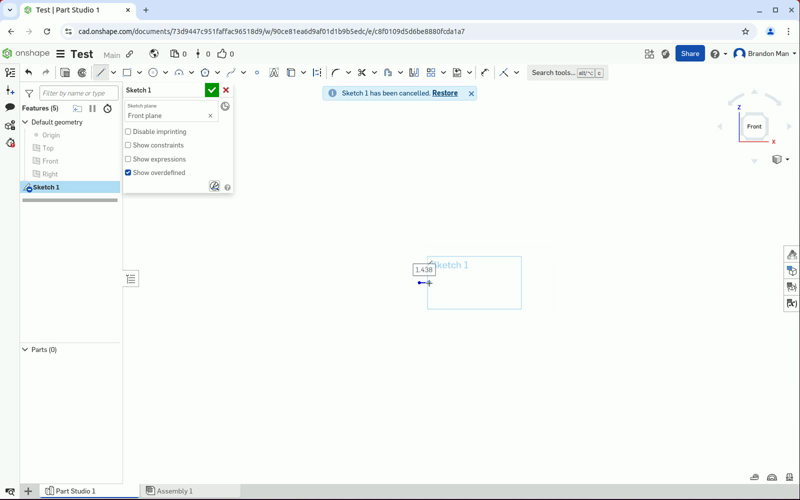
scroll(-6)
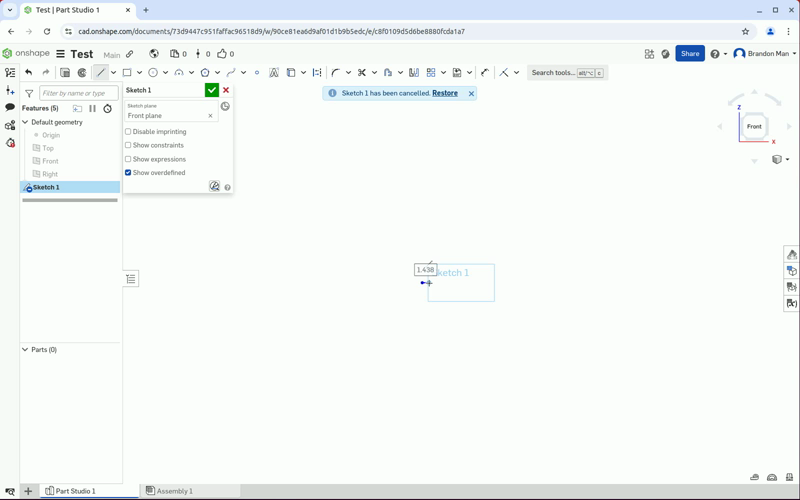
key_up(shift)
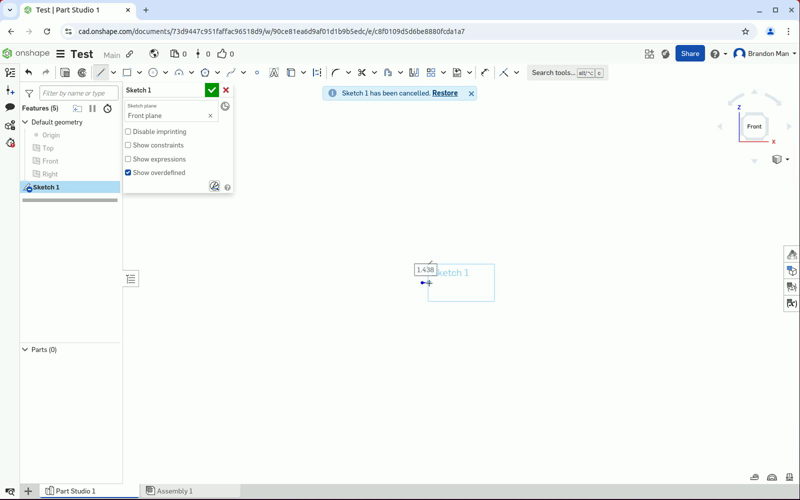
key(esc)
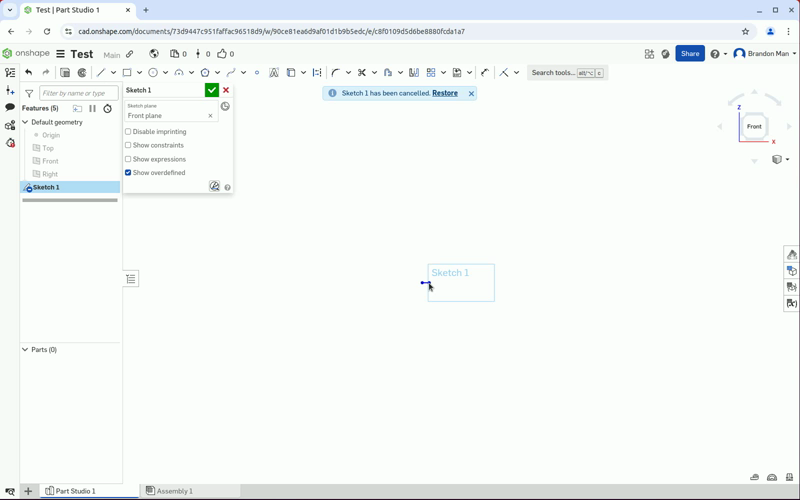
key(a)
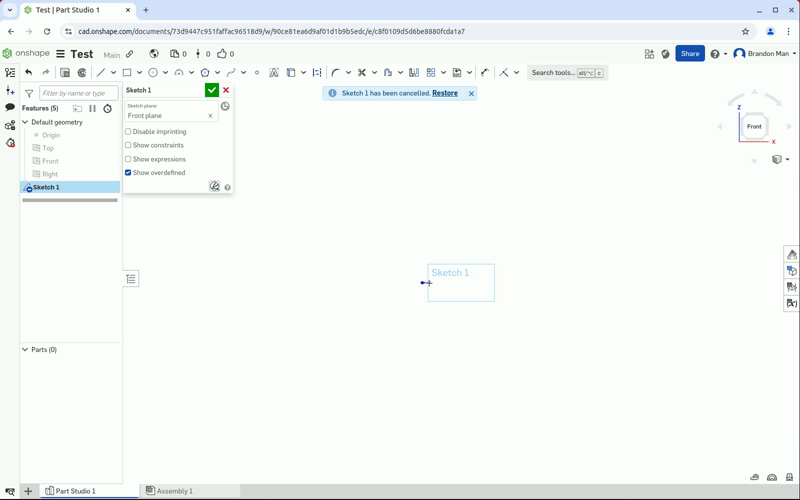
mouse_move(429, 282)
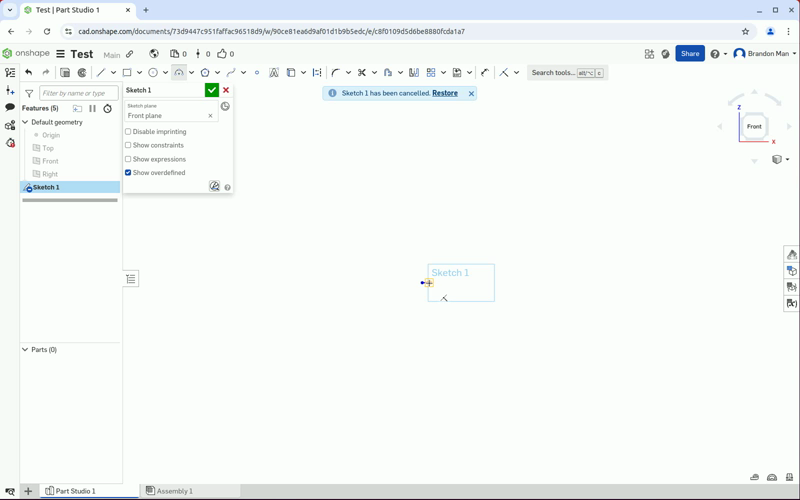
click(429, 282)
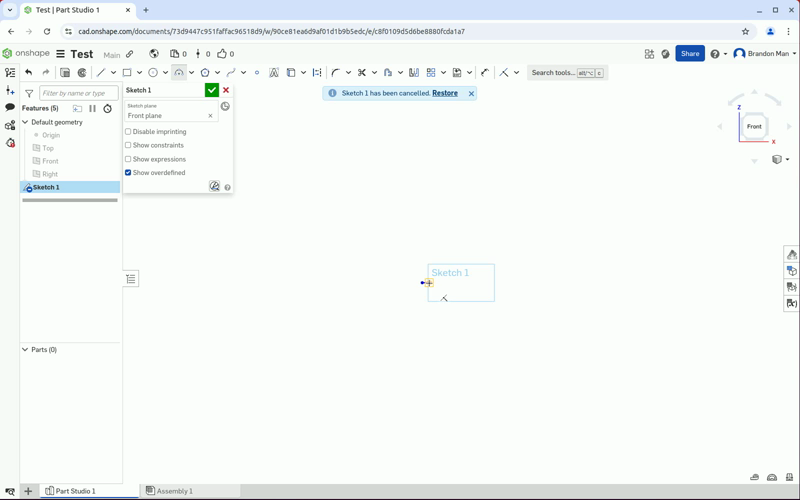
key_down(shift)
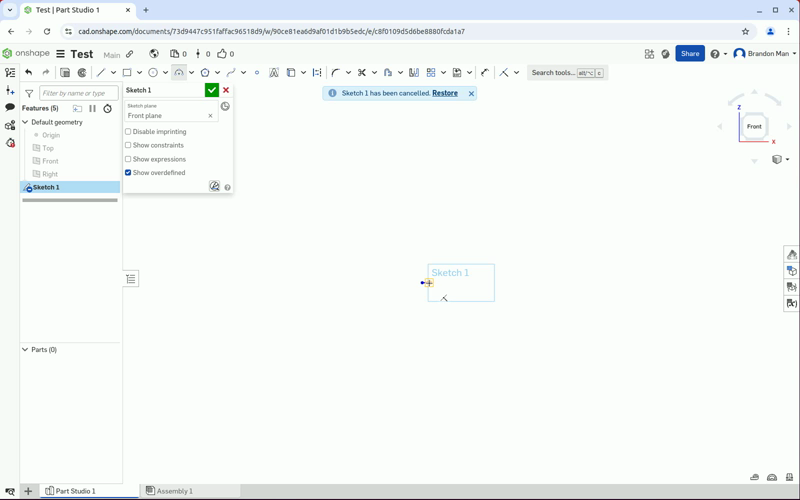
mouse_move(491, 282)
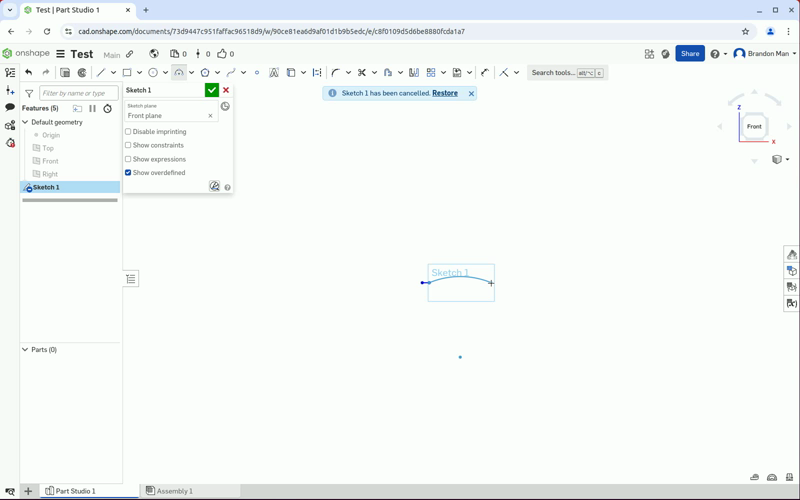
click(491, 282)
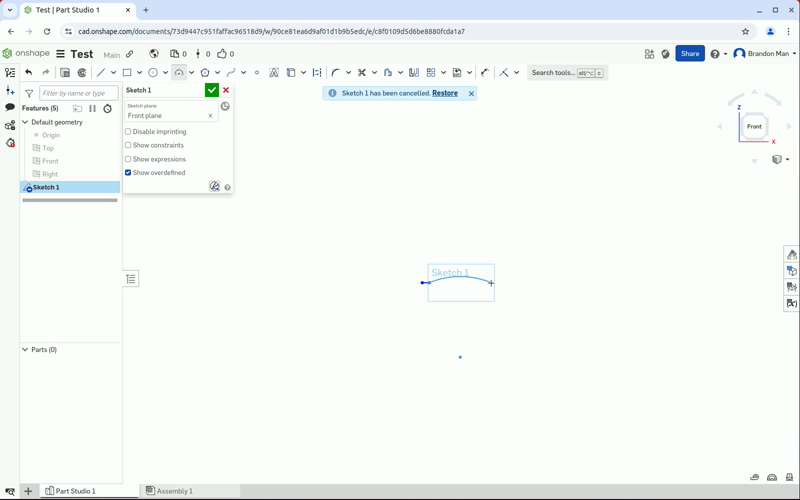
mouse_move(460, 252)
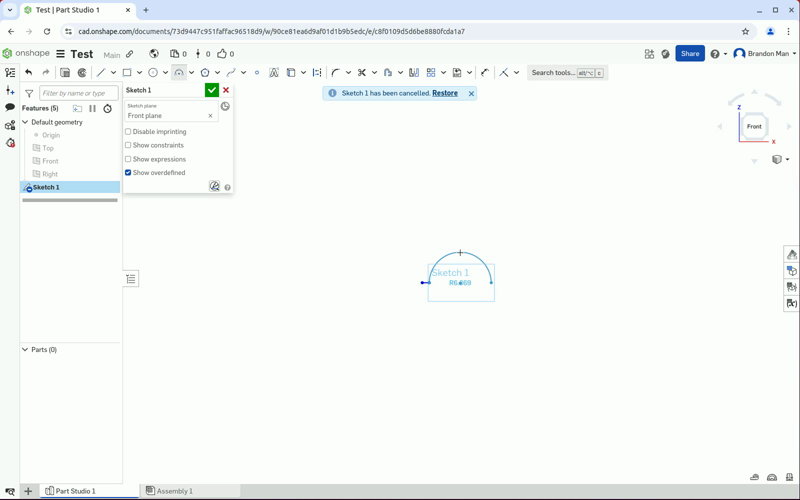
click(460, 252)
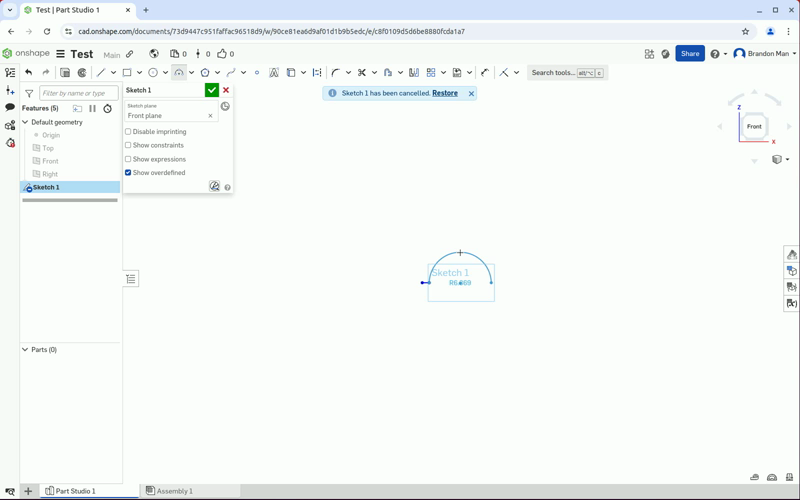
key_up(shift)
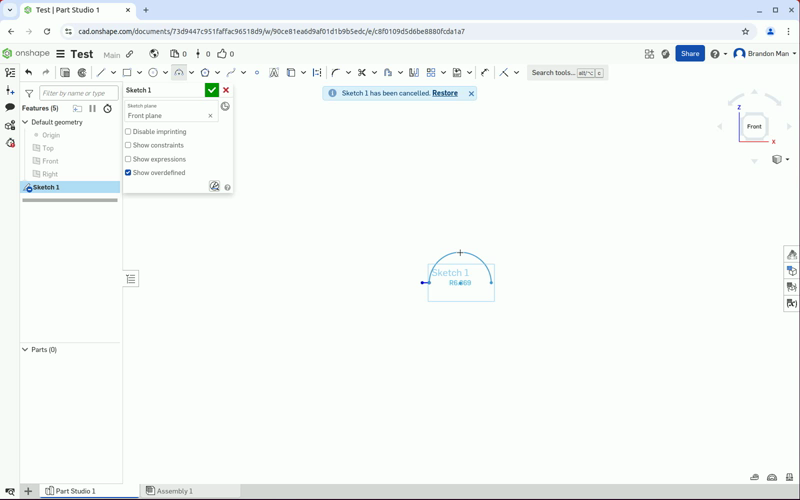
key(esc)
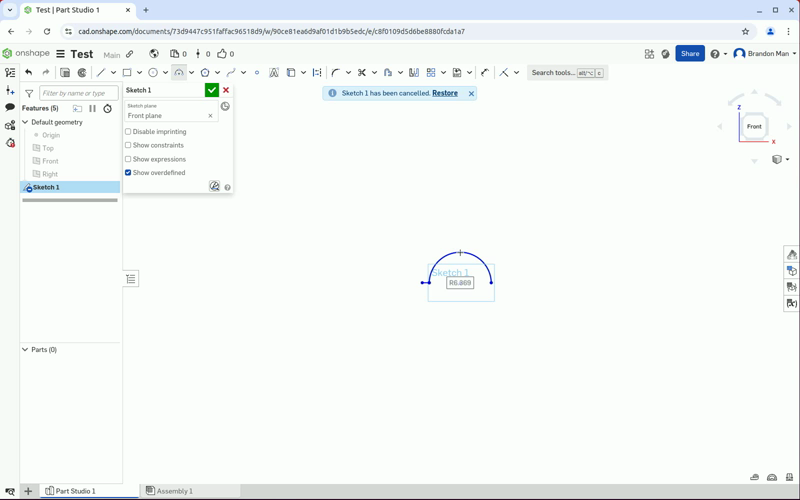
key(l)
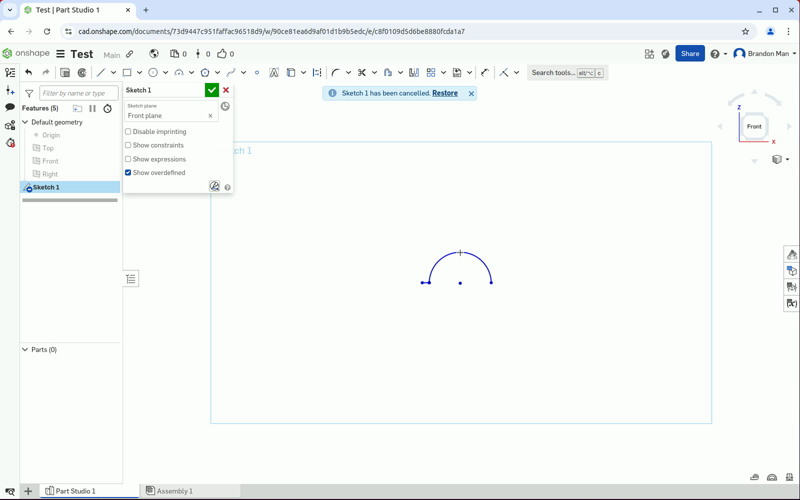
mouse_move(491, 282)
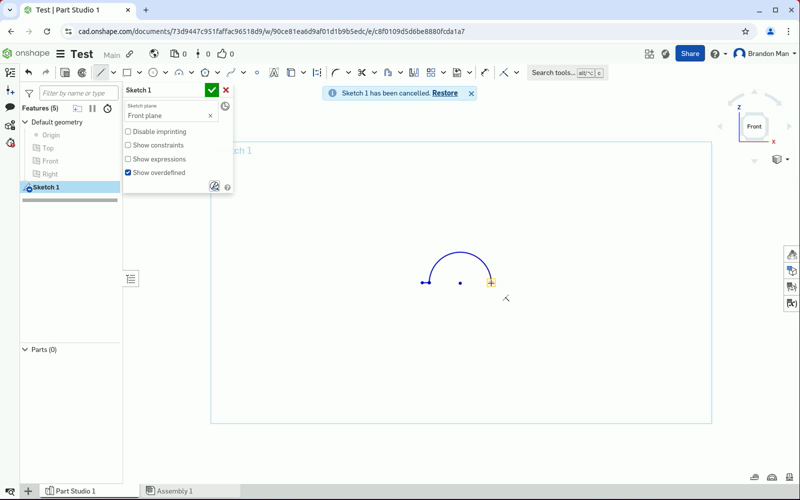
click(491, 282)
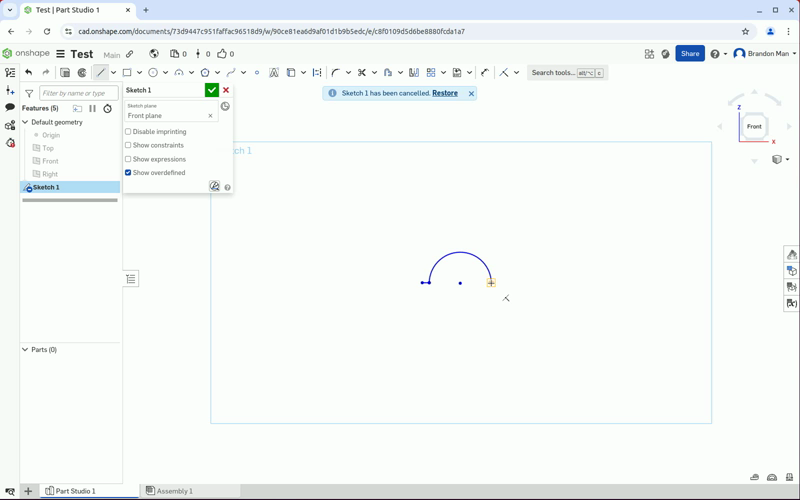
key_down(shift)
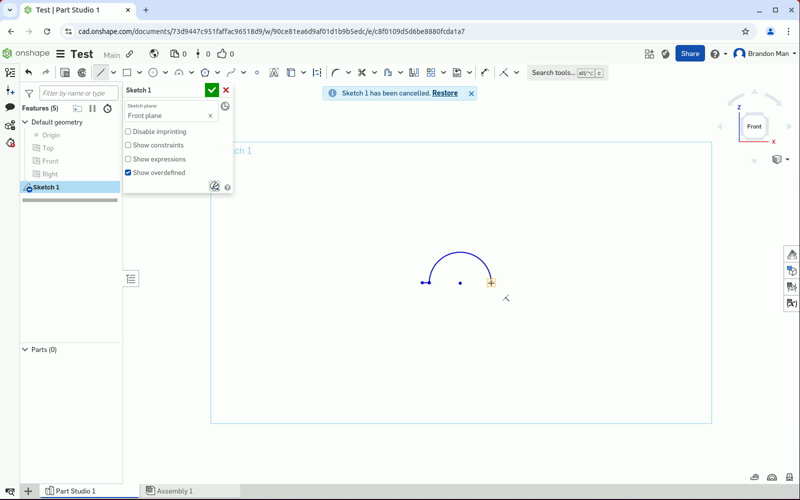
mouse_move(521, 282)
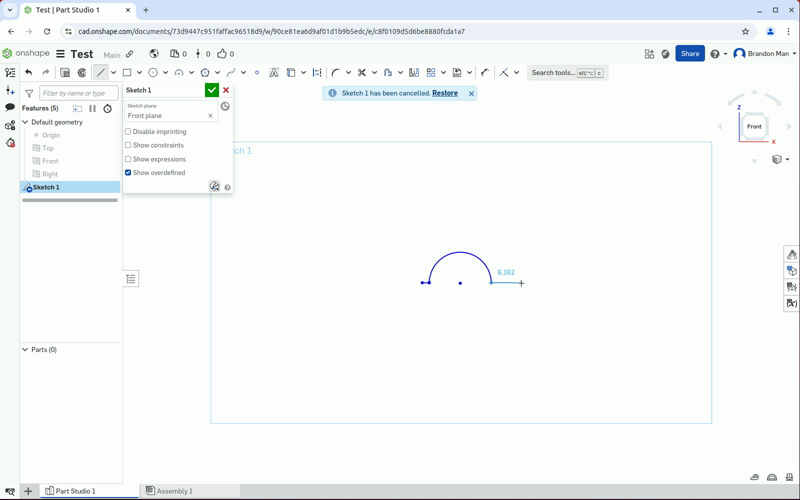
mouse_move(498, 282)
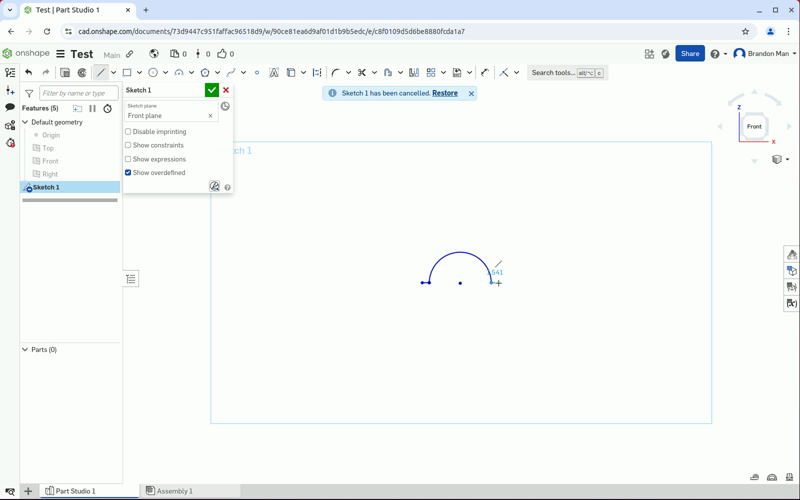
scroll(6)
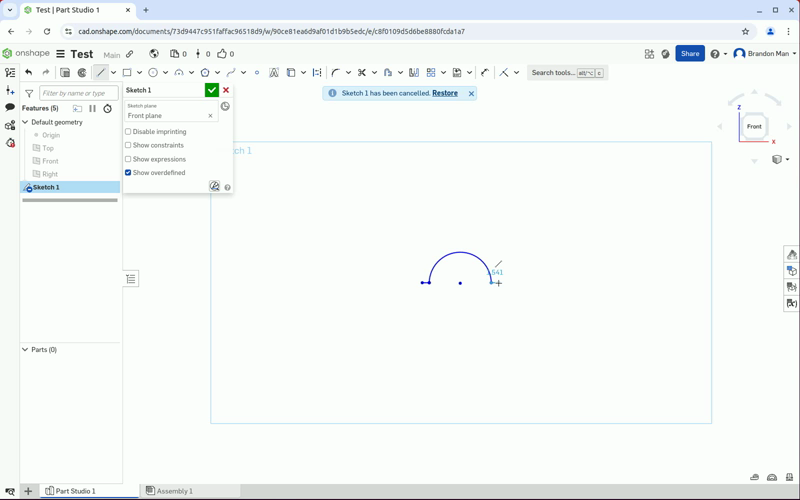
scroll(6)
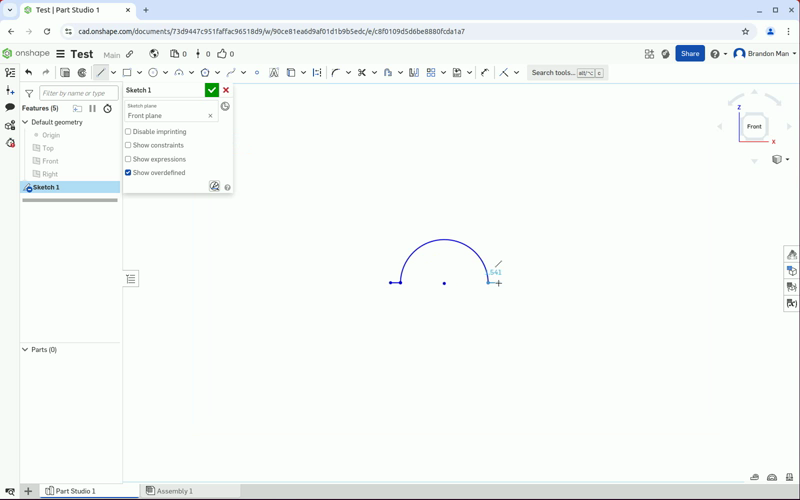
scroll(6)
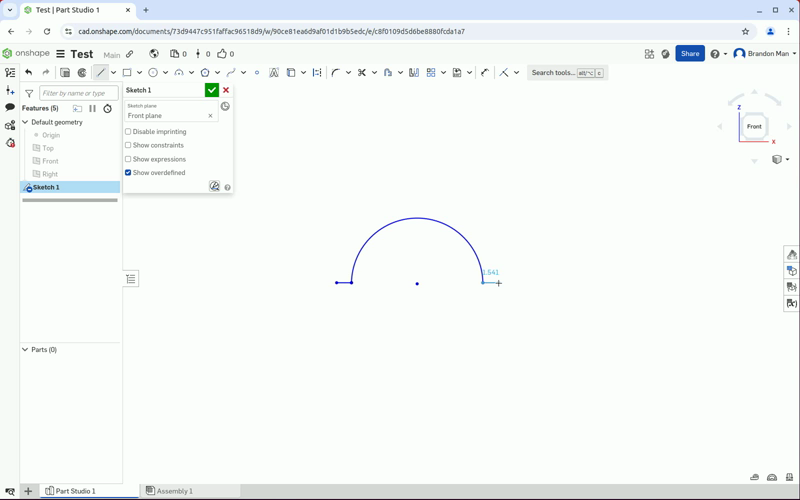
scroll(6)
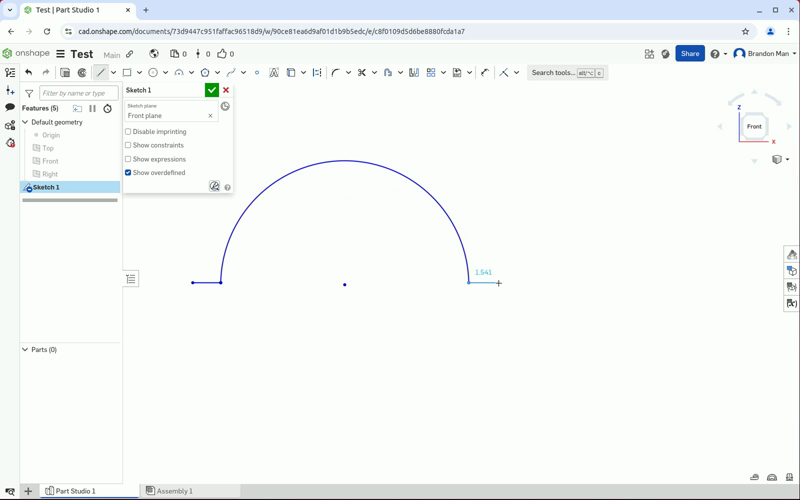
scroll(6)
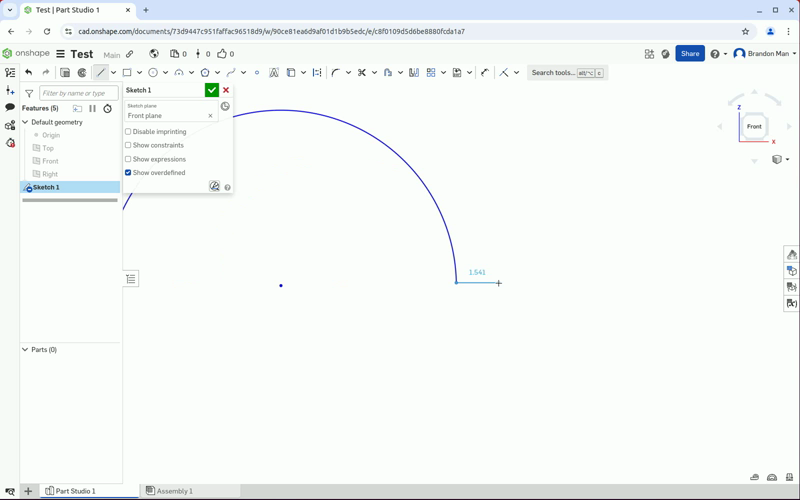
scroll(6)
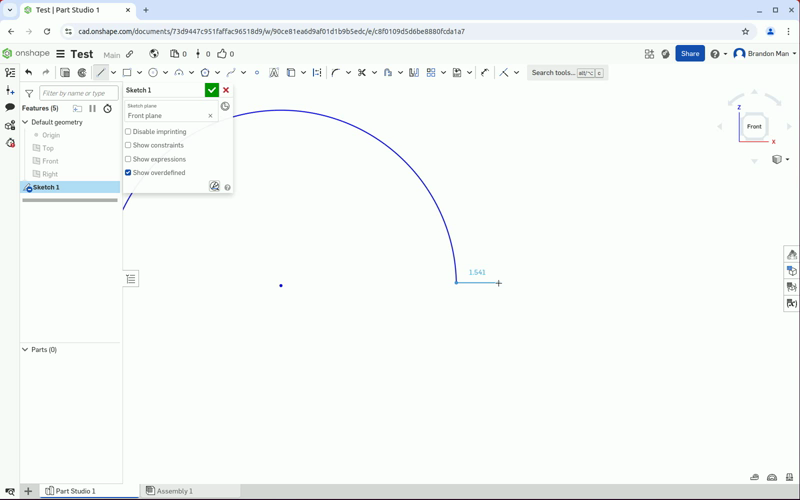
scroll(6)
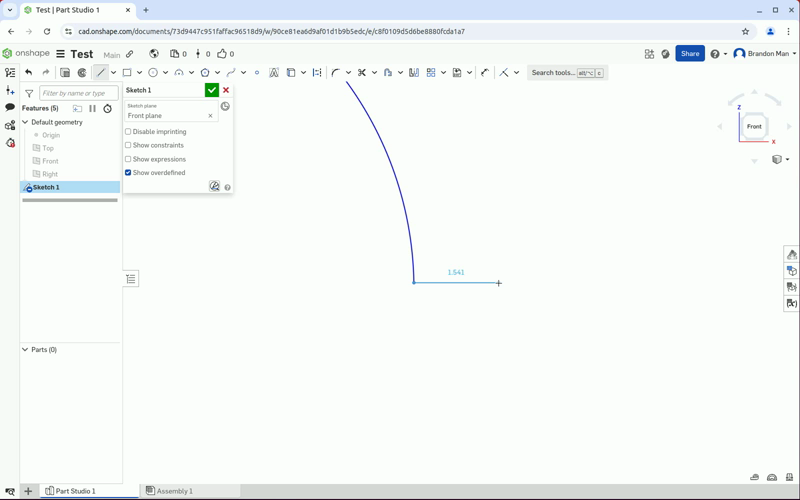
click(498, 282)
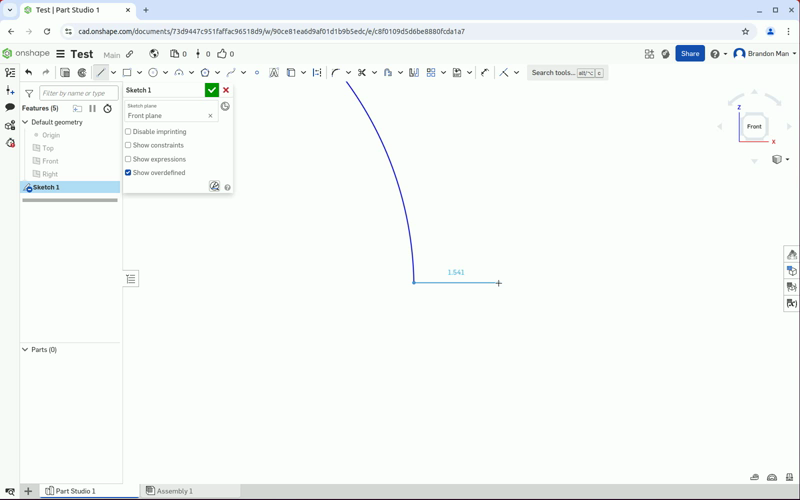
scroll(-6)
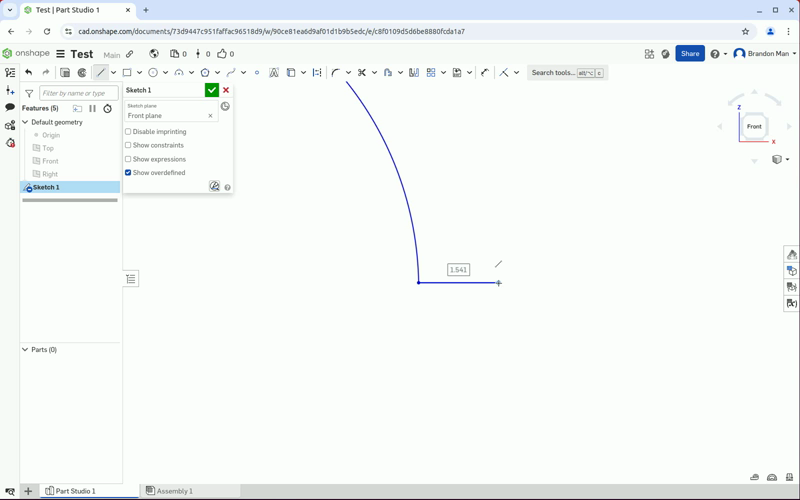
scroll(-6)
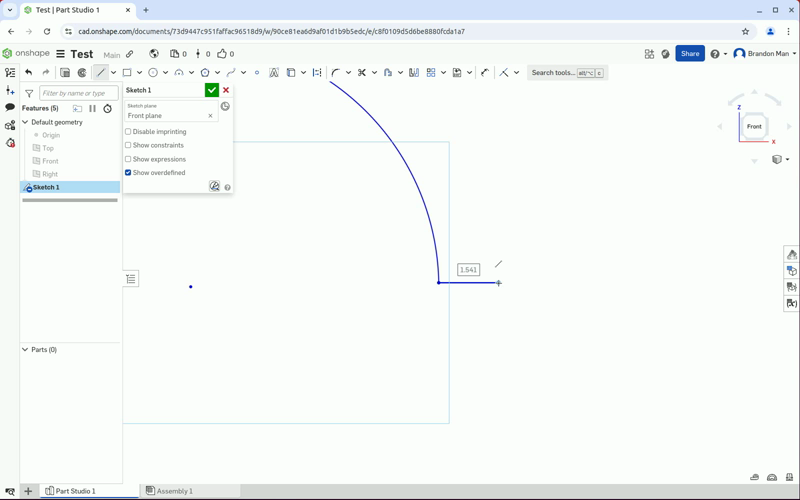
scroll(-6)
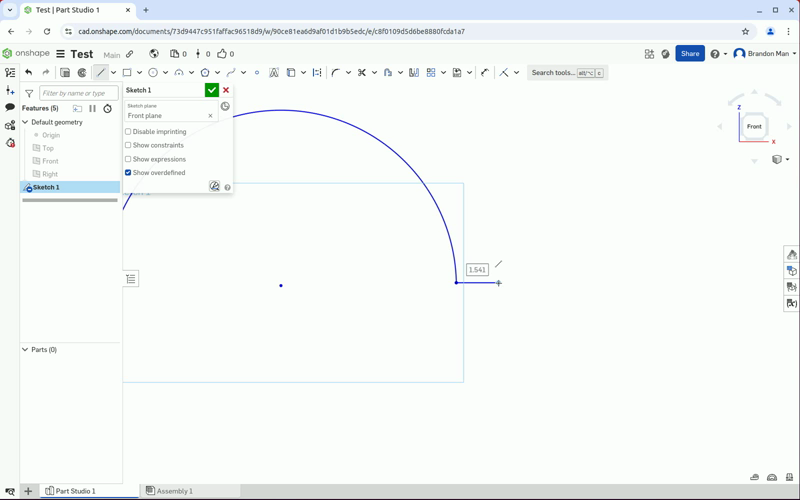
scroll(-6)
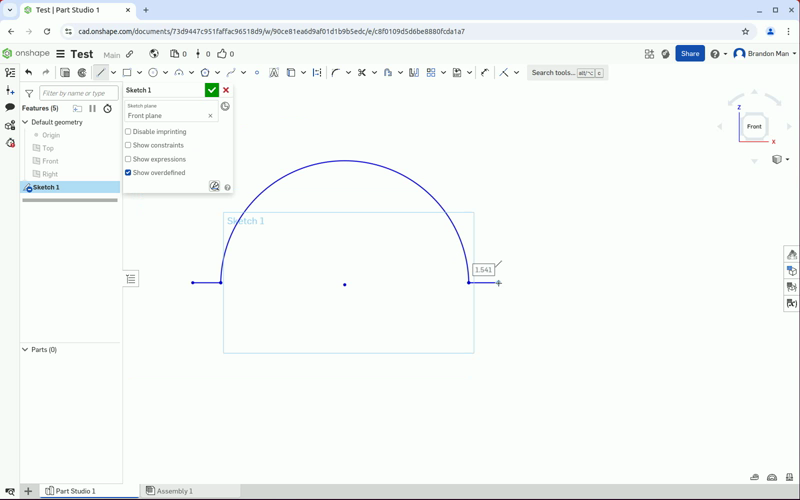
scroll(-6)
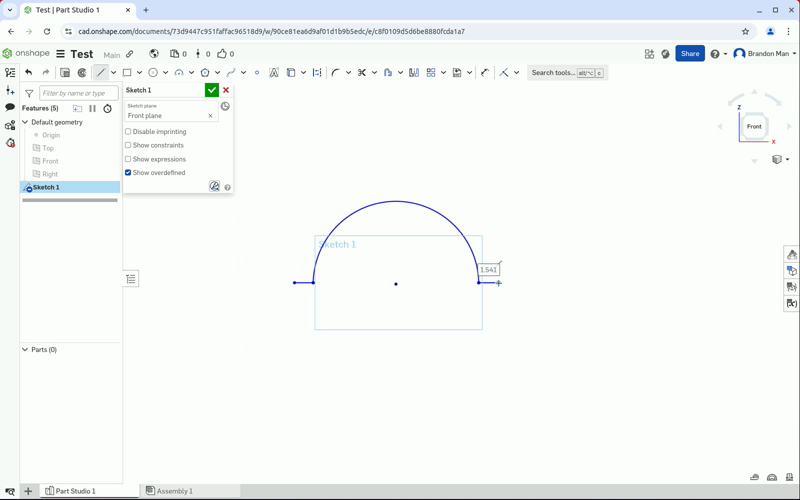
scroll(-6)
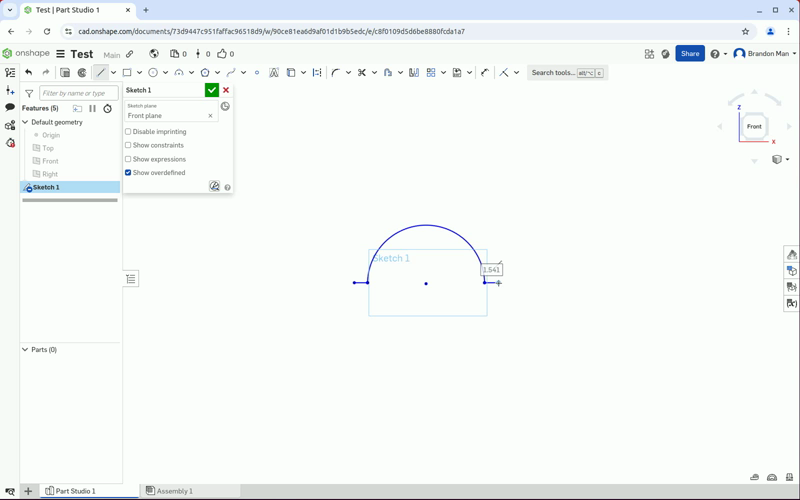
scroll(-6)
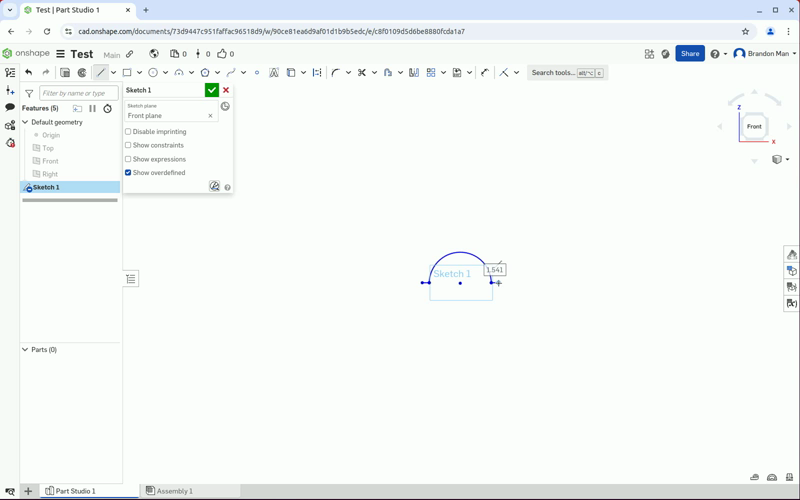
key_up(shift)
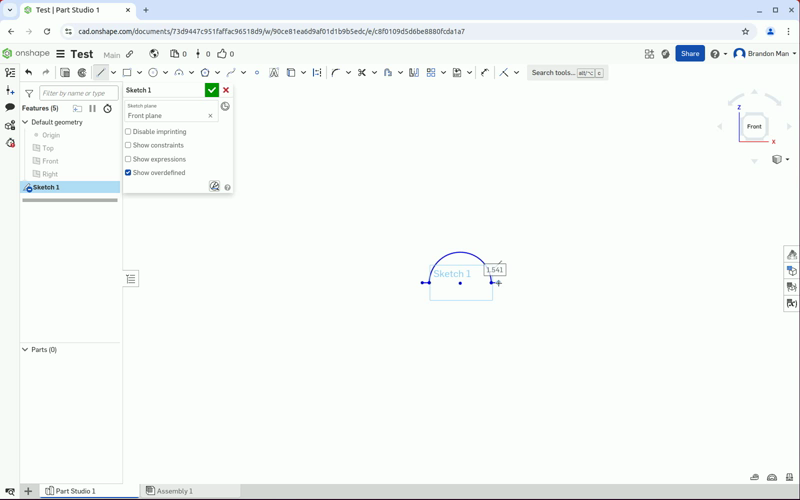
key(esc)
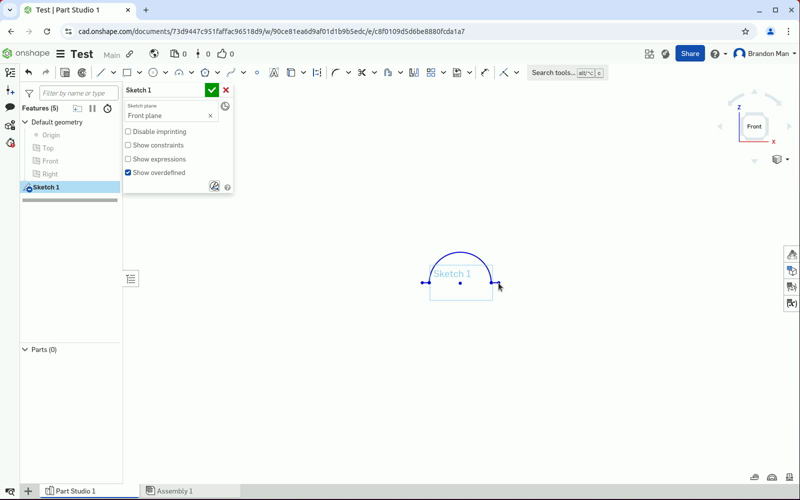
key(a)
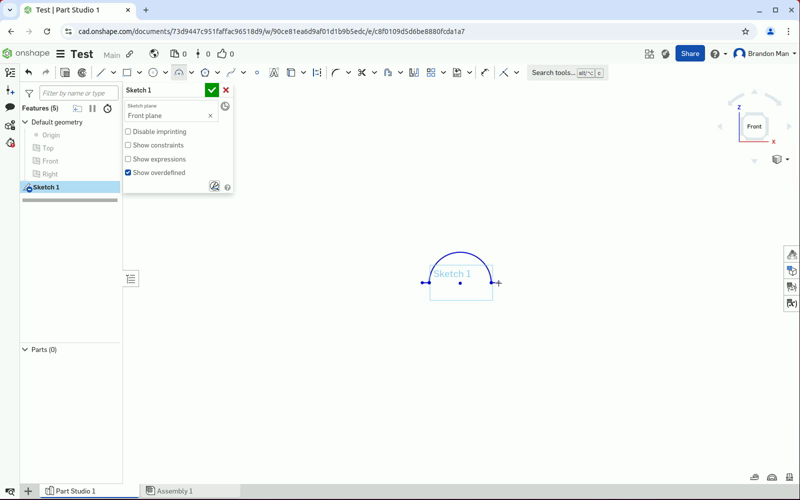
mouse_move(498, 282)
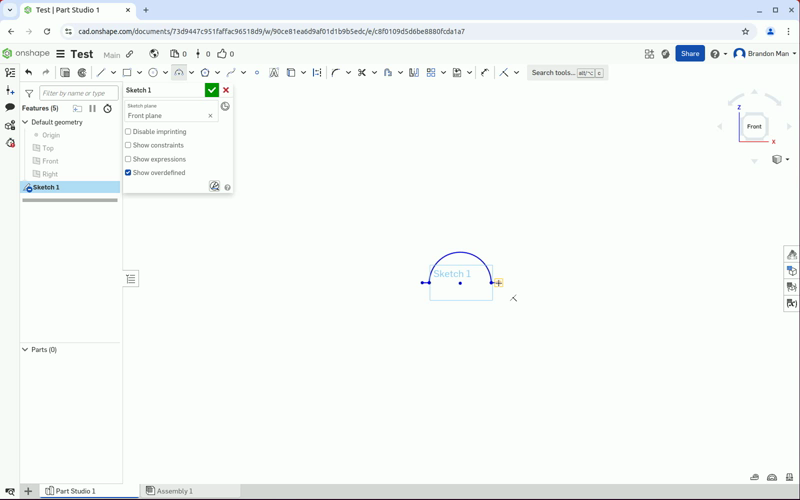
click(498, 282)
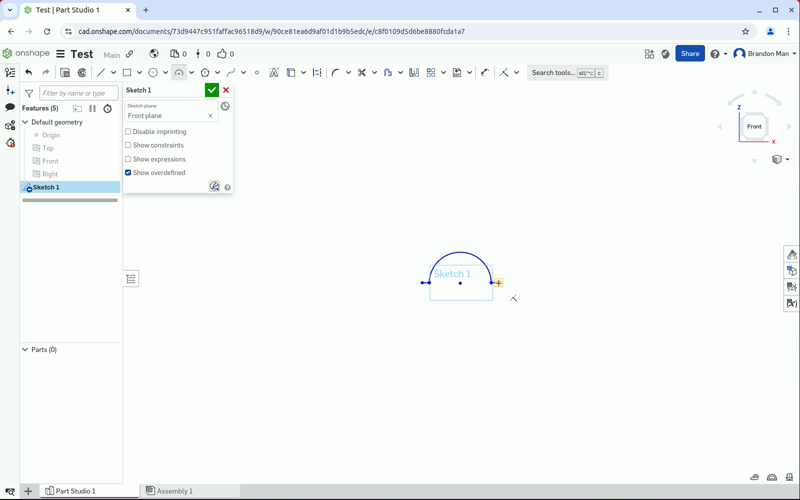
mouse_move(422, 282)
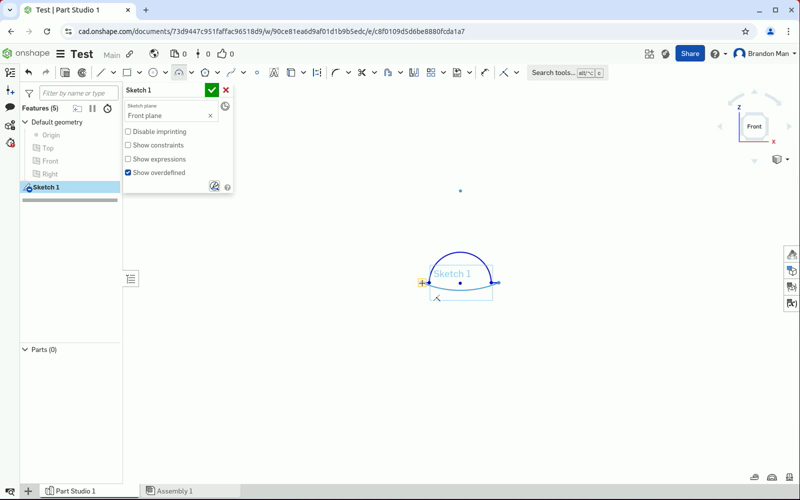
click(422, 282)
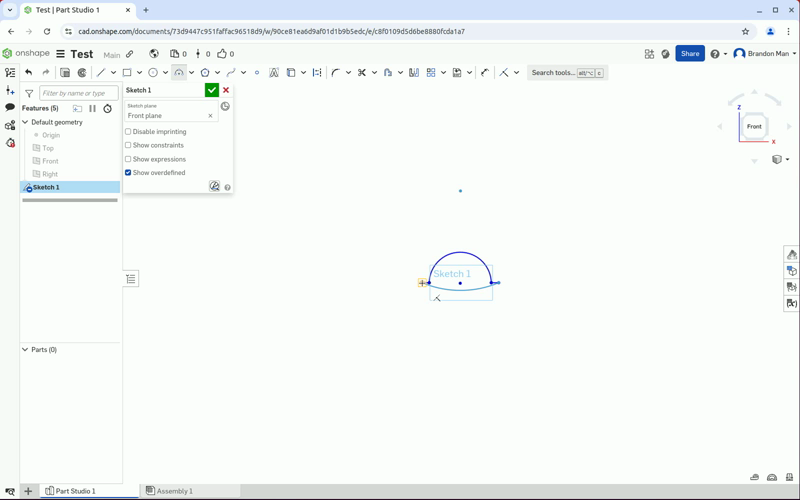
key_down(shift)
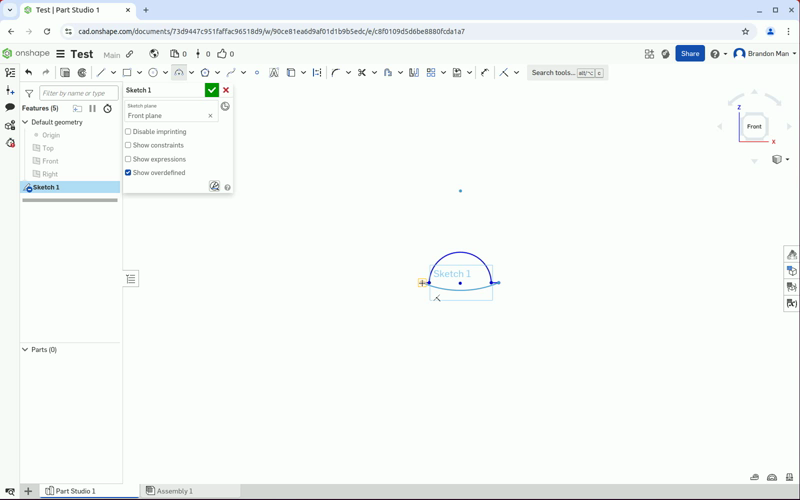
mouse_move(460, 244)
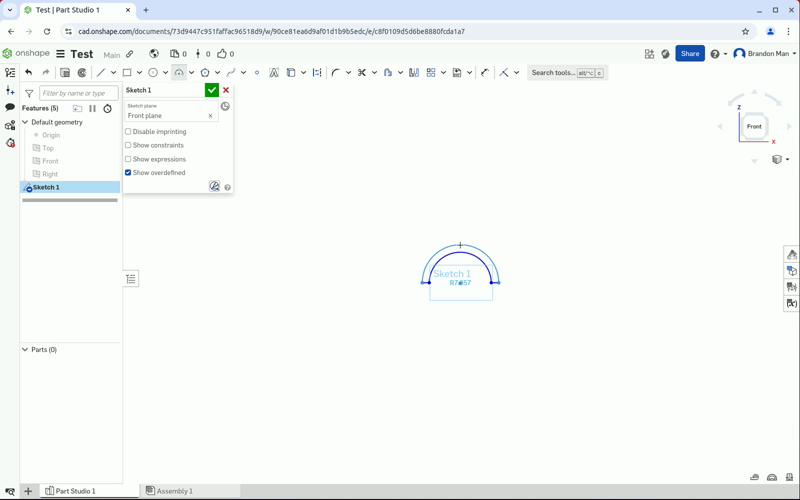
click(460, 244)
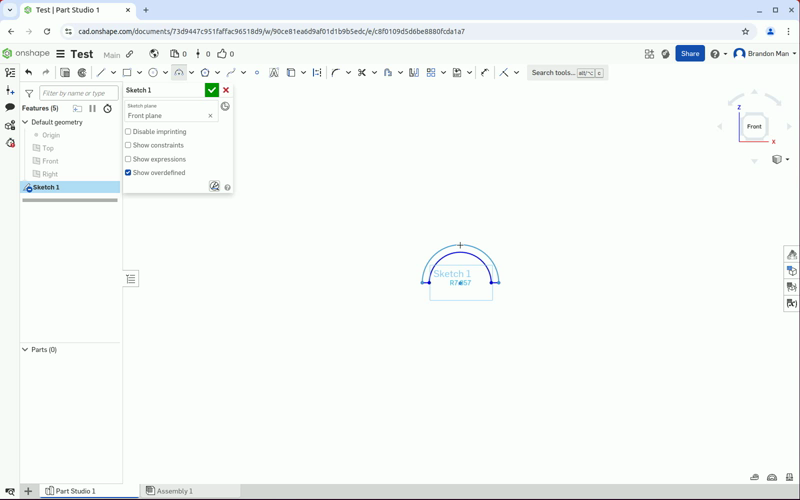
key_up(shift)
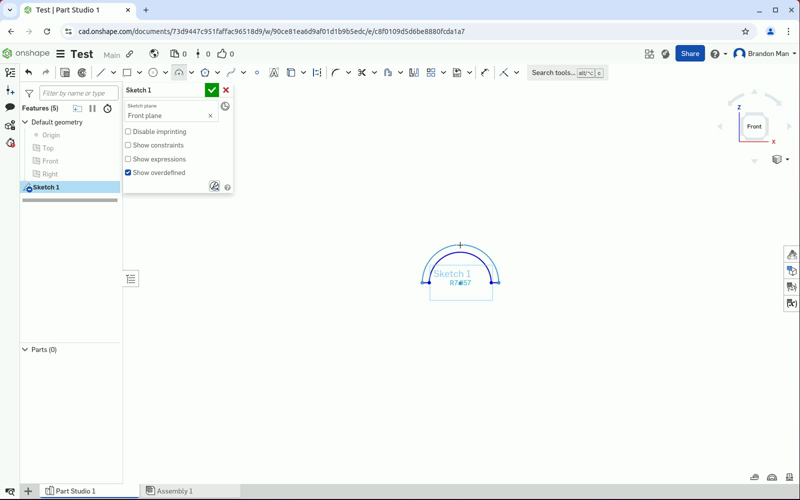
key(esc)
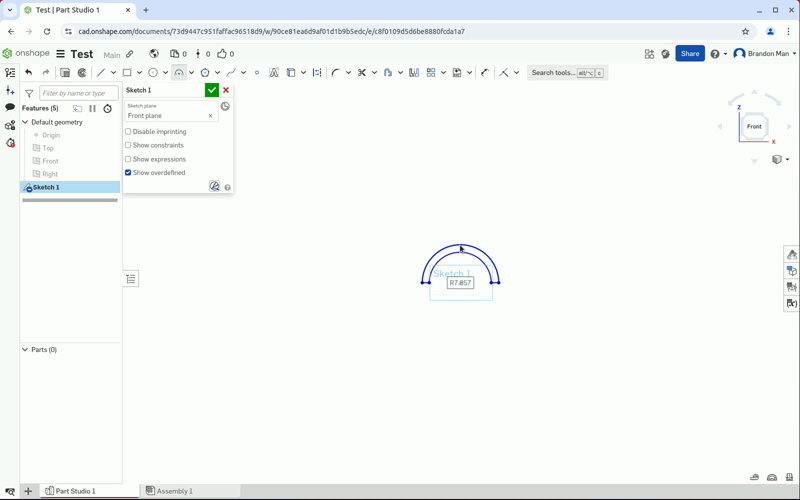
mouse_move(469, 266)
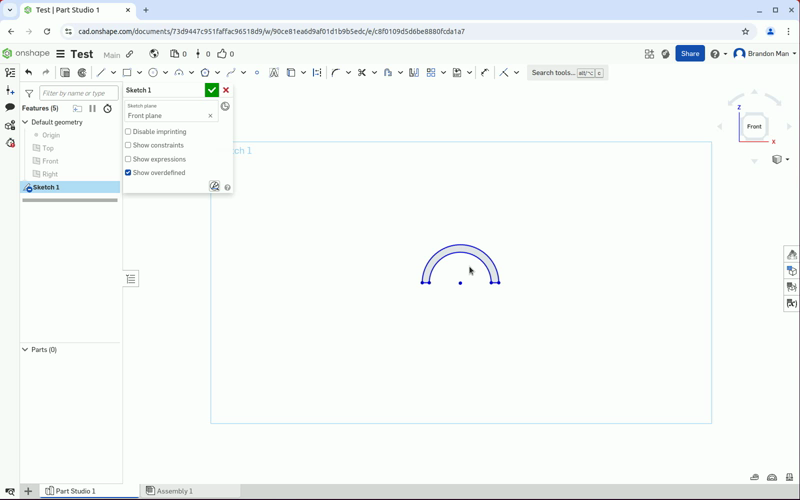
scroll(6)
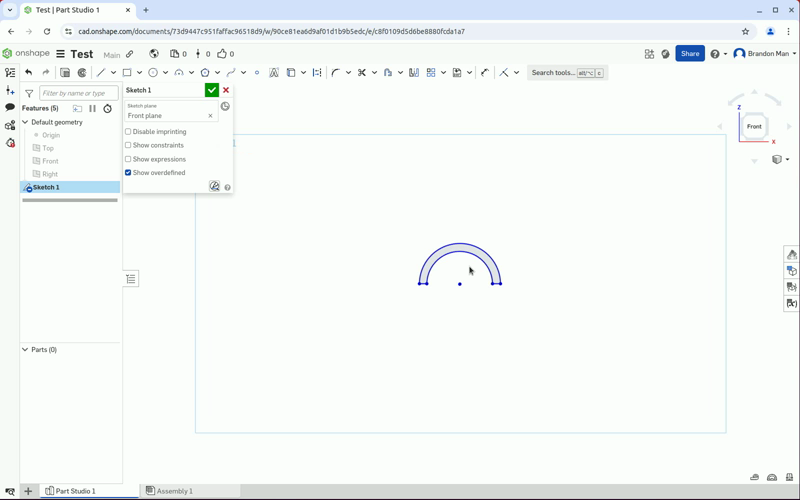
scroll(6)
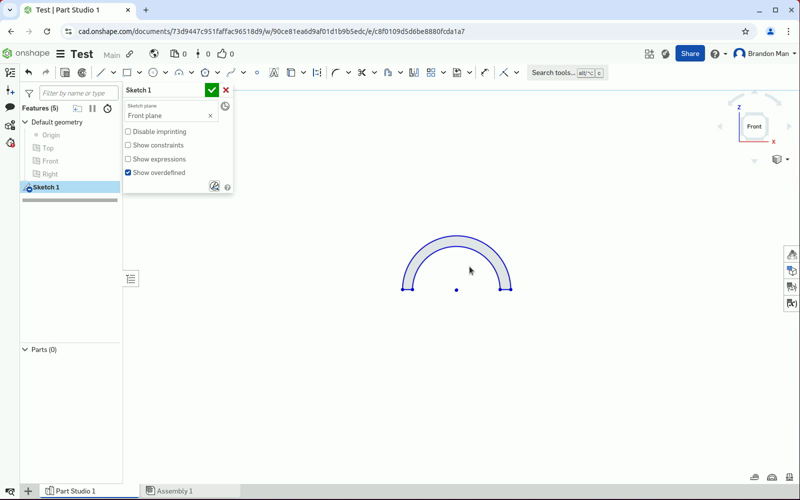
scroll(6)
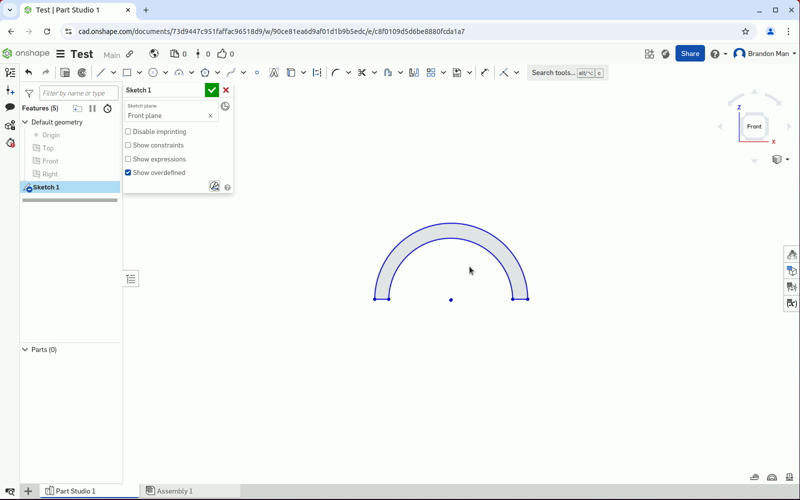
scroll(6)
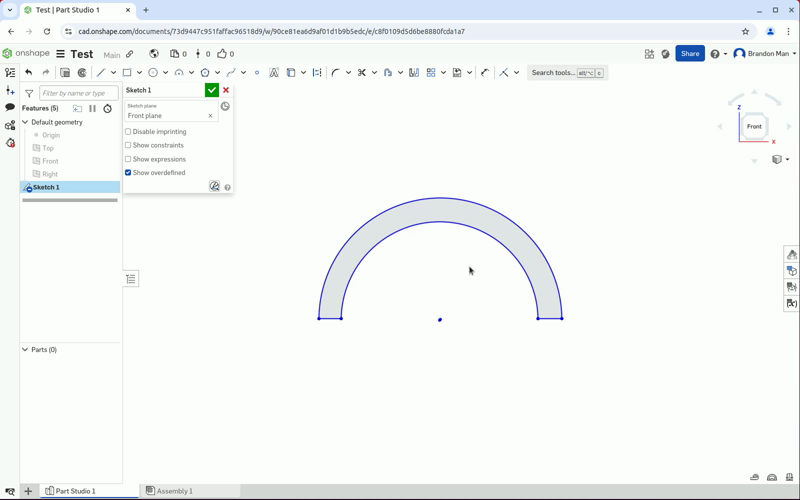
scroll(6)
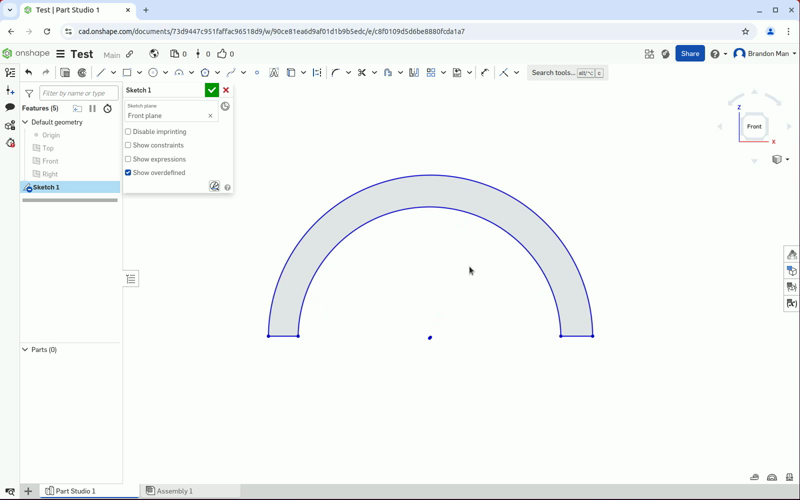
scroll(6)
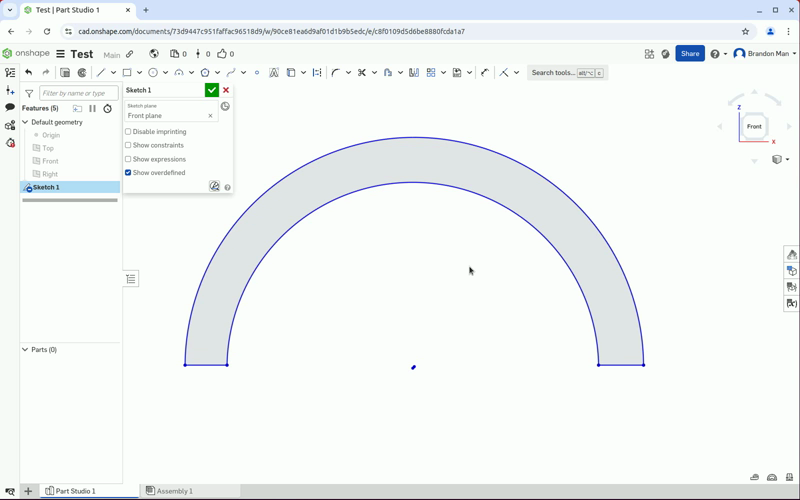
scroll(6)
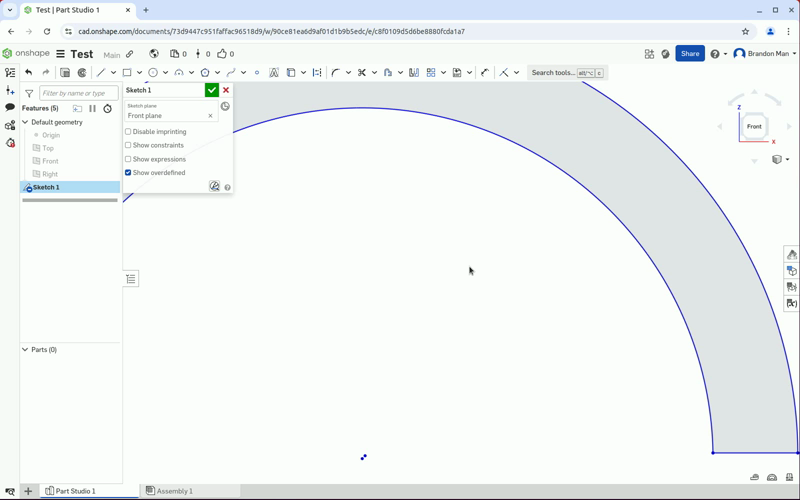
click(469, 266)
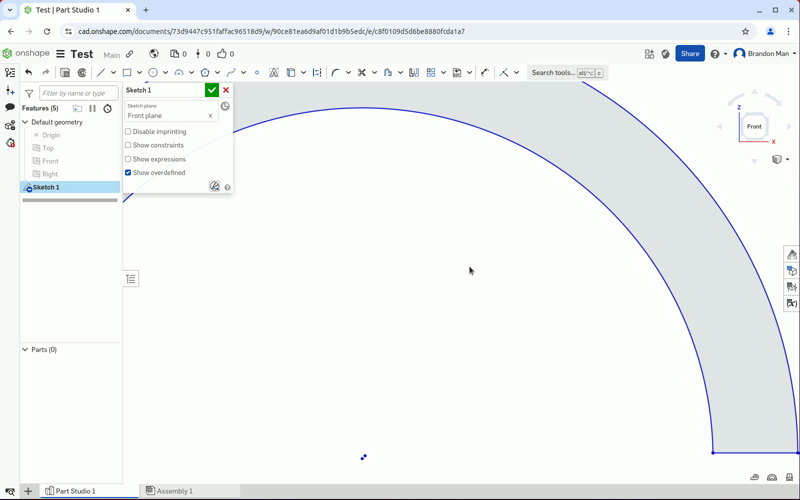
scroll(-6)
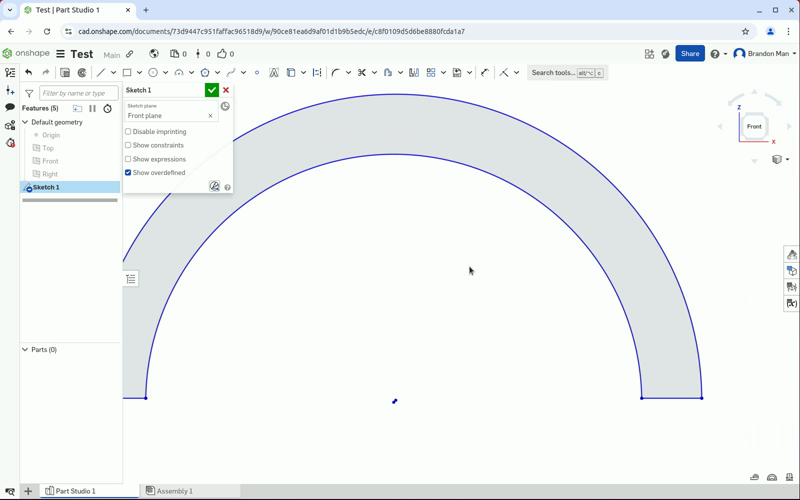
scroll(-6)
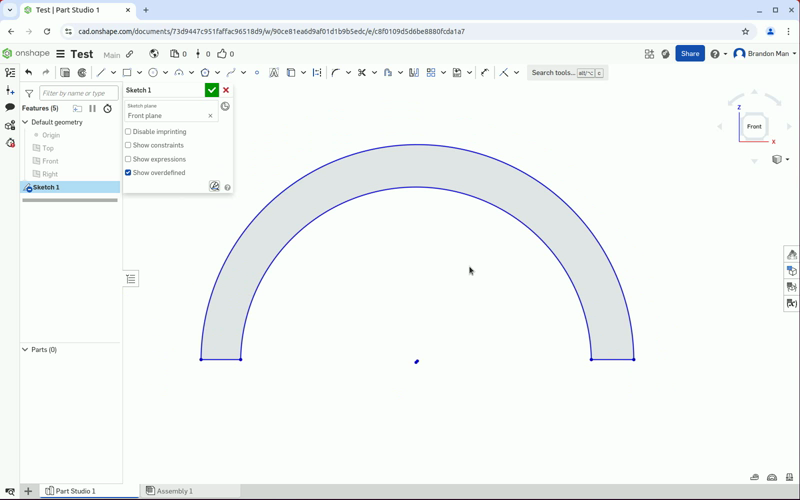
scroll(-6)
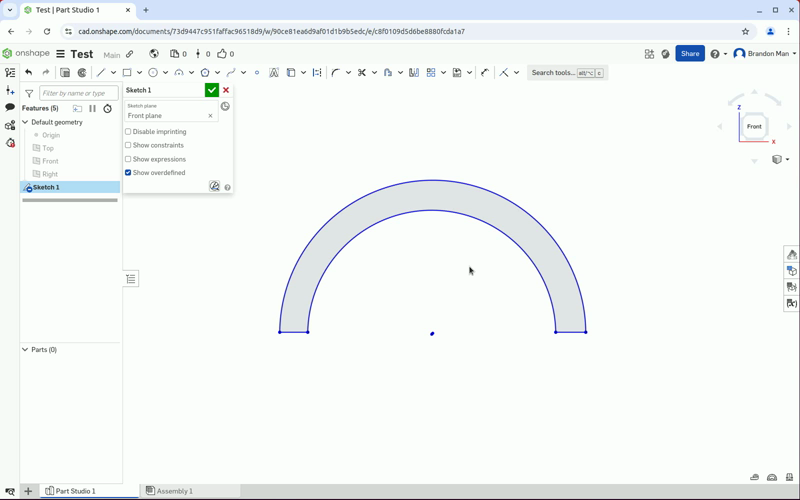
scroll(-6)
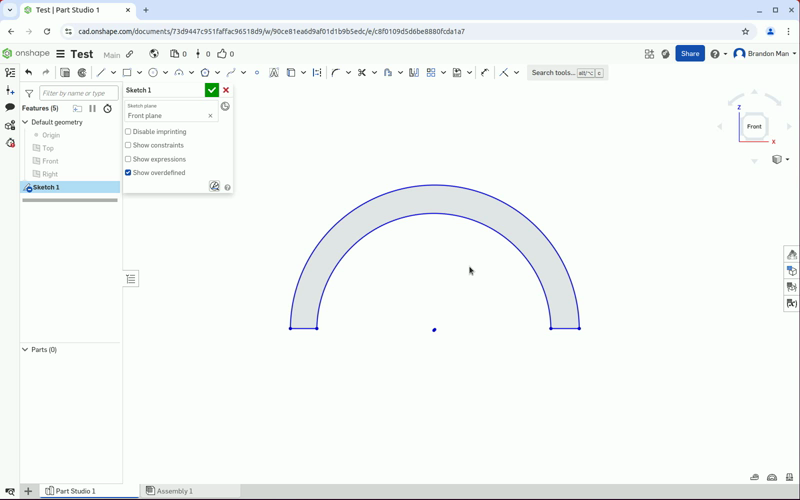
scroll(-6)
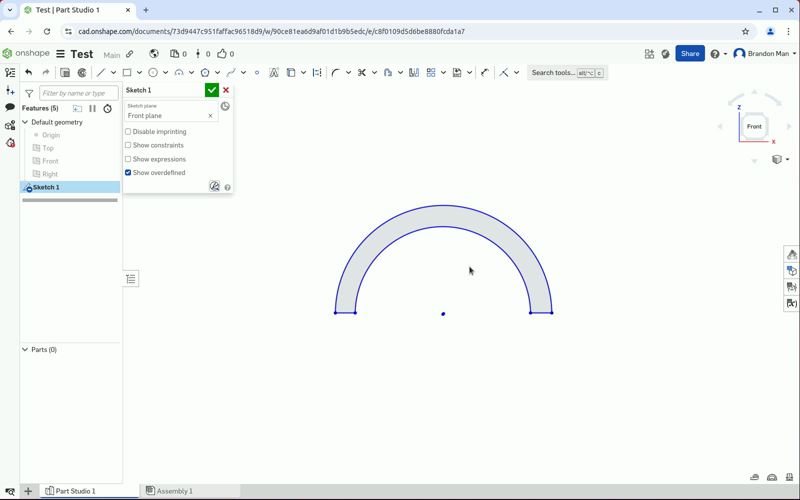
scroll(-6)
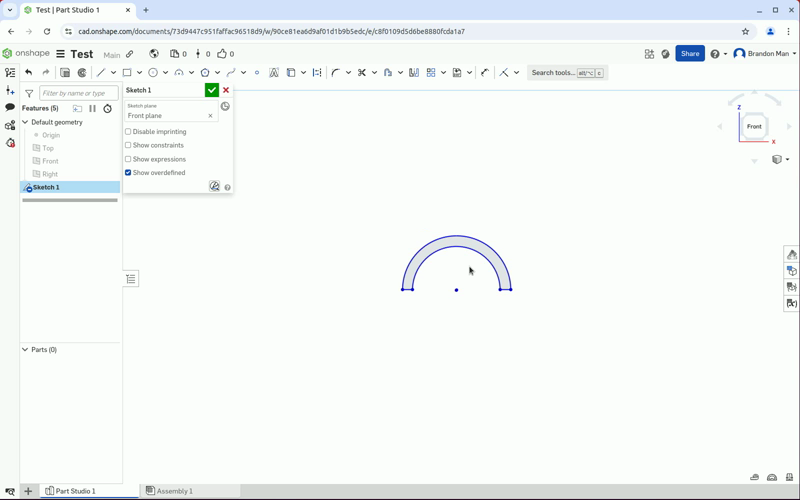
scroll(-6)
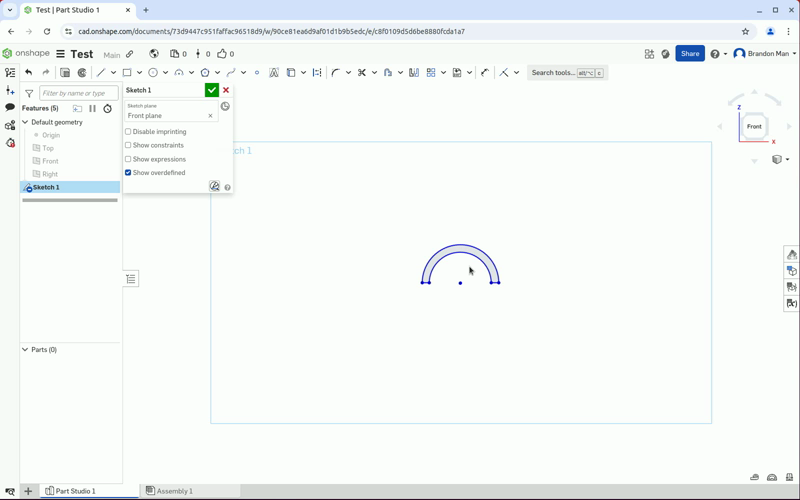
mouse_move(73, 352)
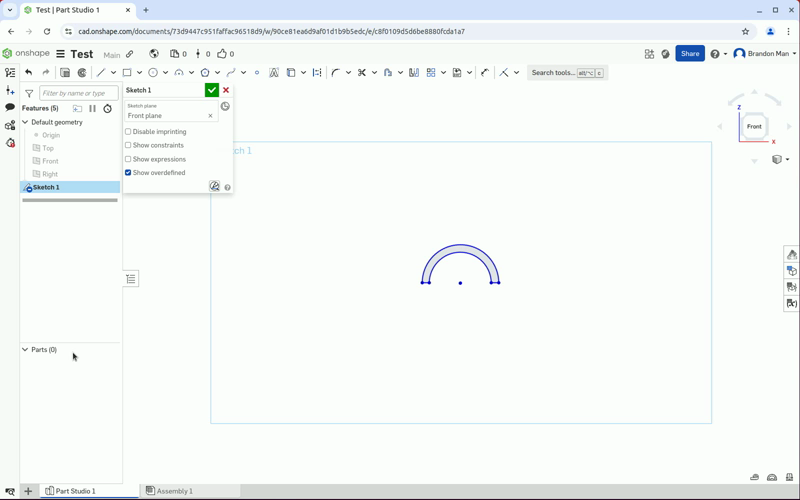
key(shift+y)
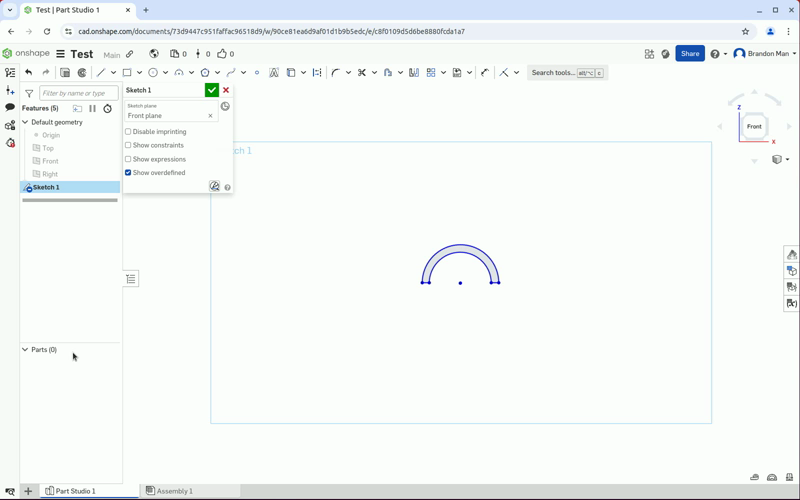
key(shift+e)
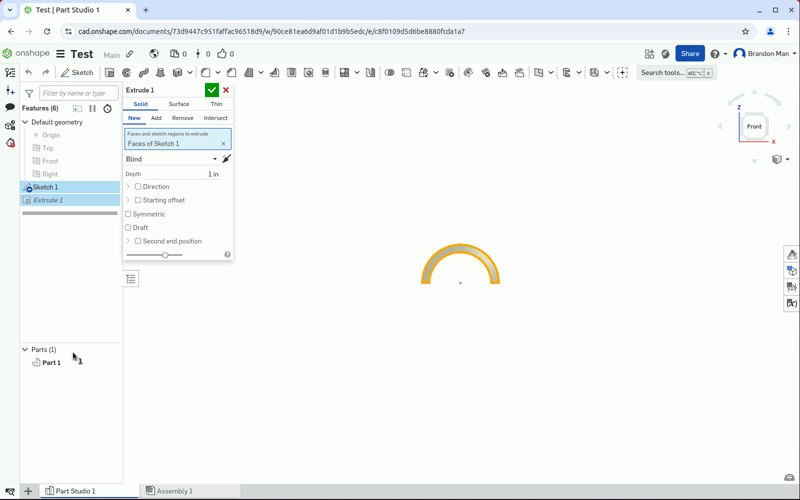
mouse_move(143, 106)
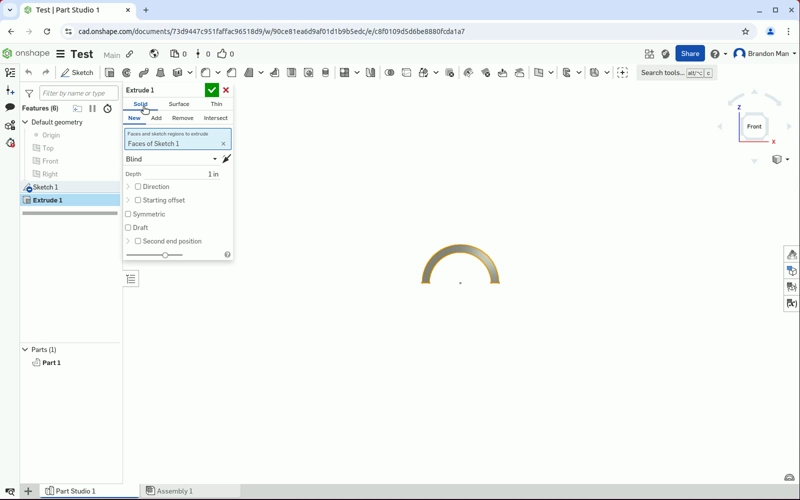
click(143, 106)
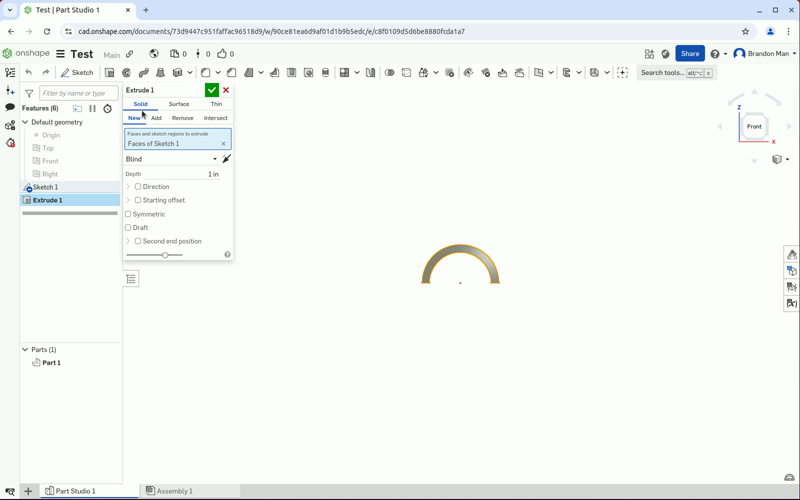
mouse_move(137, 120)
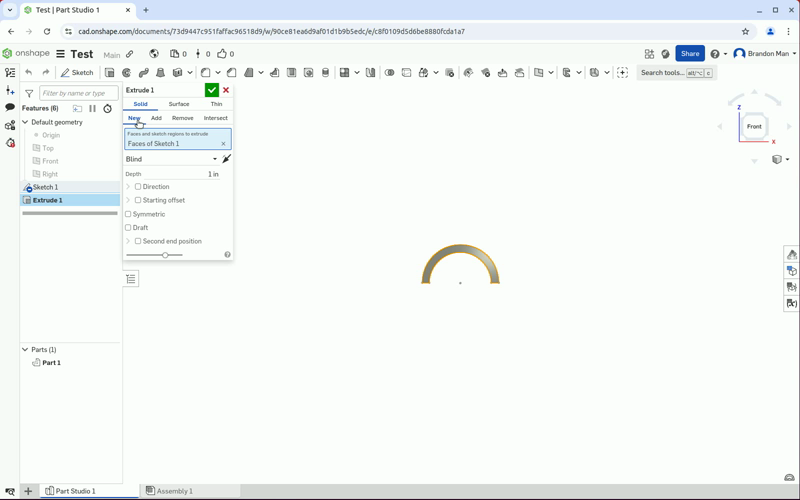
click(137, 120)
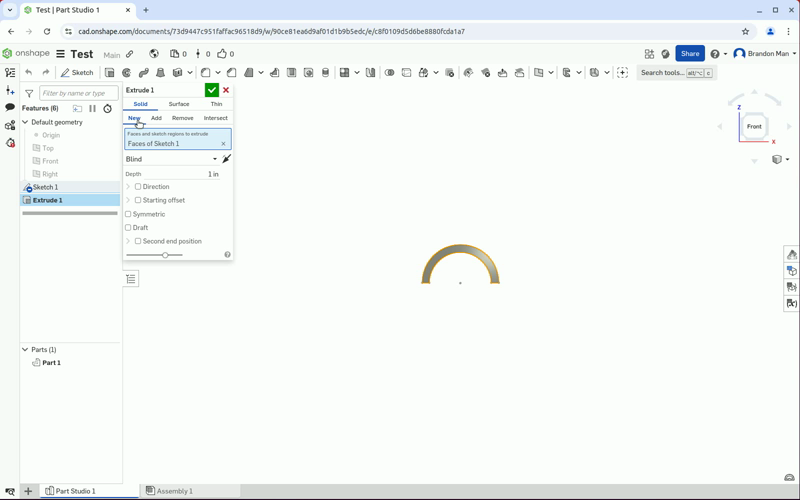
key(tab, 4)
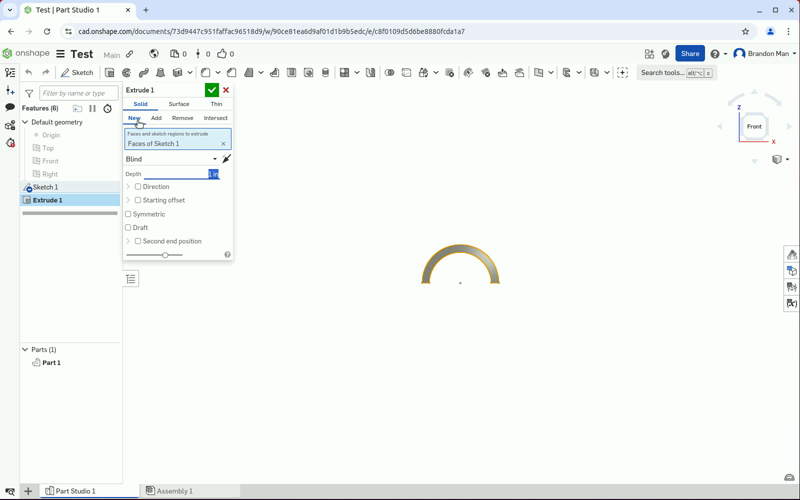
text(23.108)
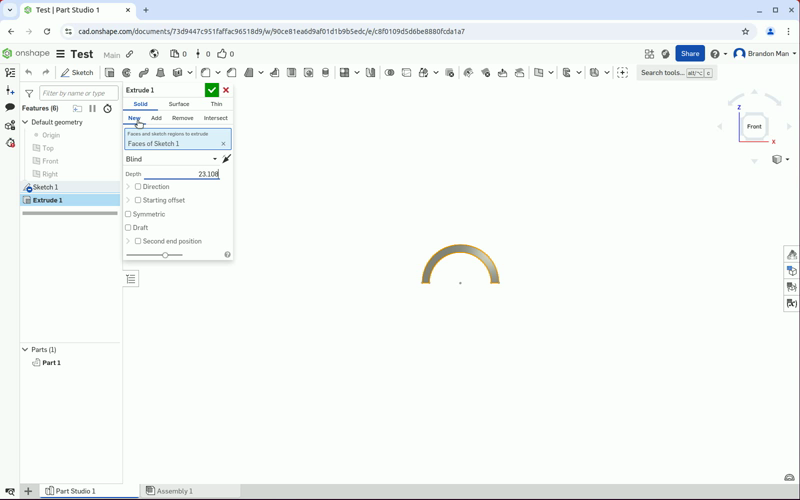
key(enter)
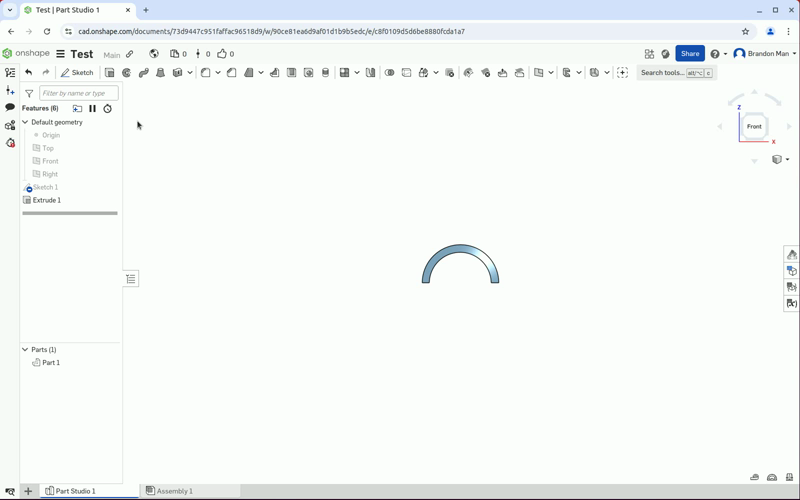
key(shift+h)
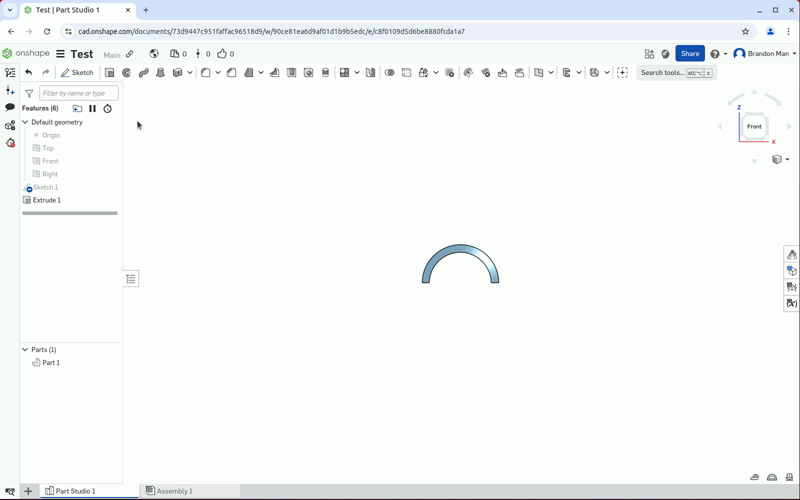
key(shift+h)
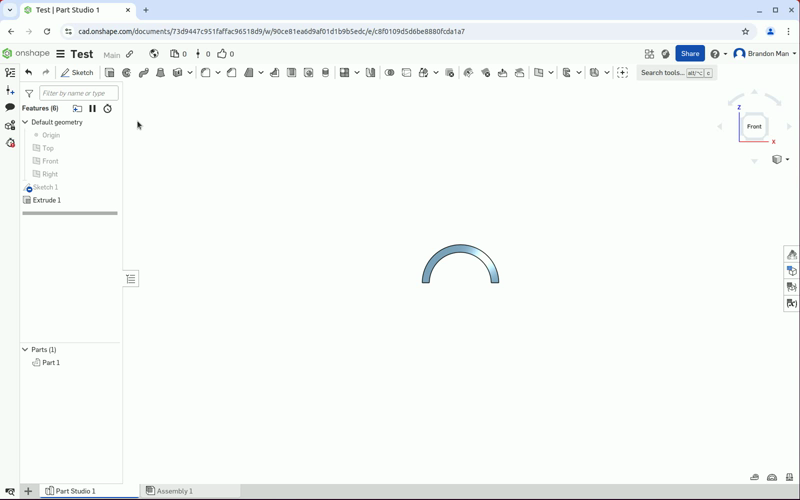
mouse_move(73, 189)
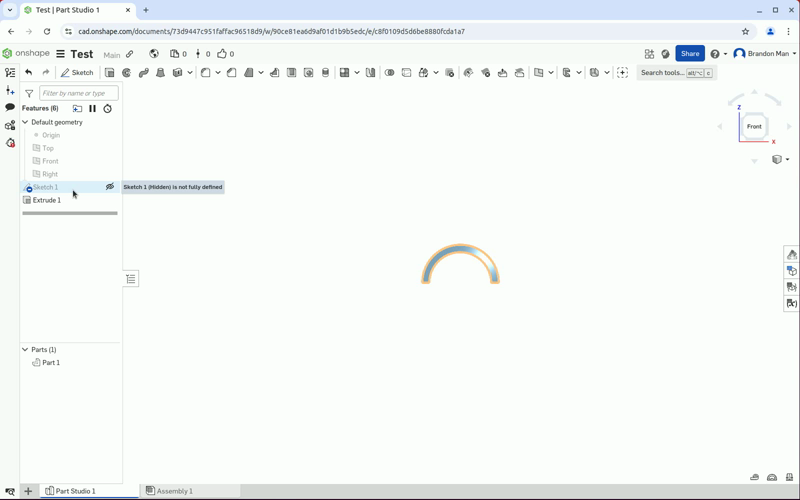
click(73, 189)
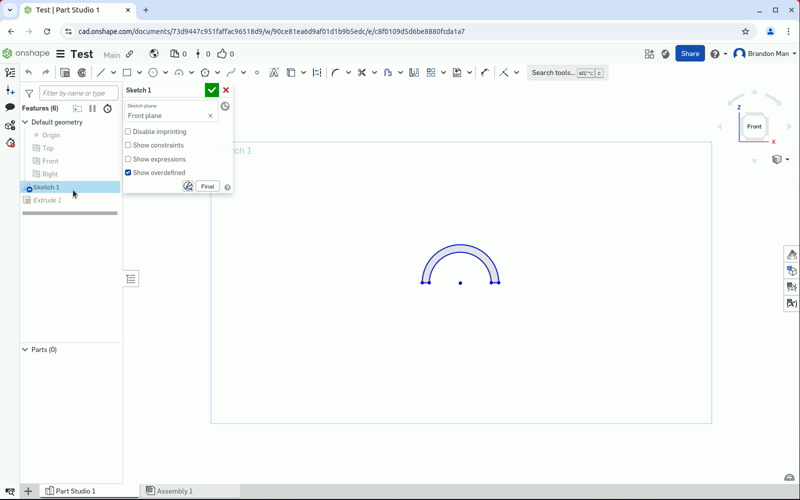
mouse_move(229, 92)
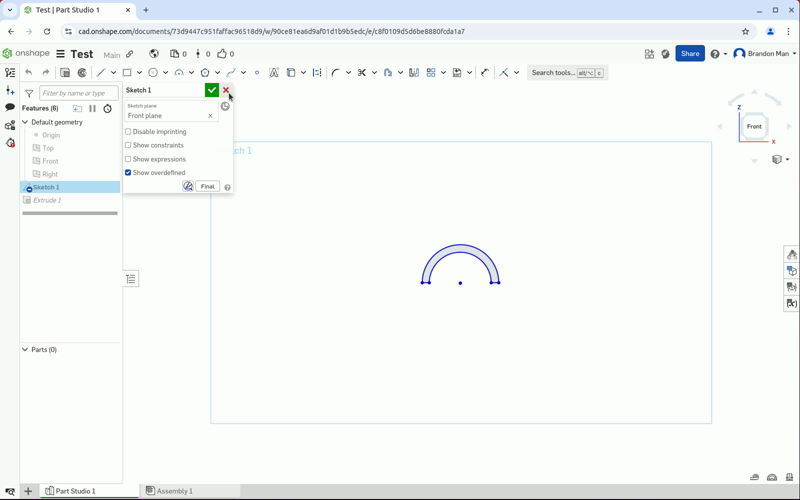
click(229, 92)
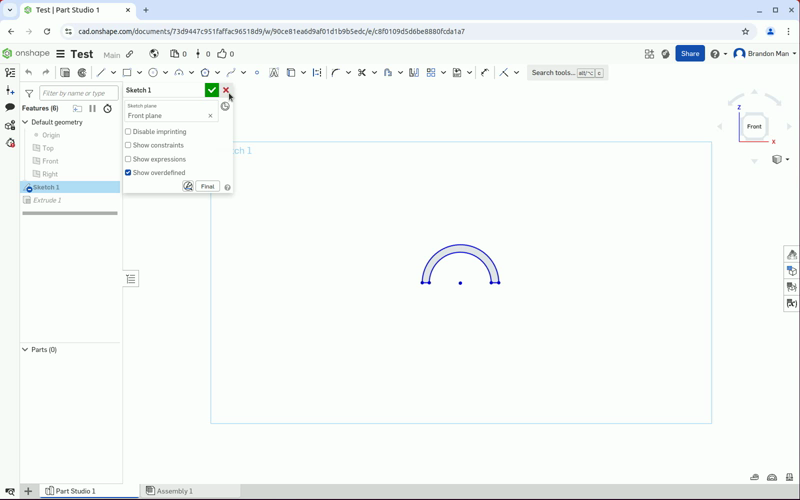
key(shift+s)
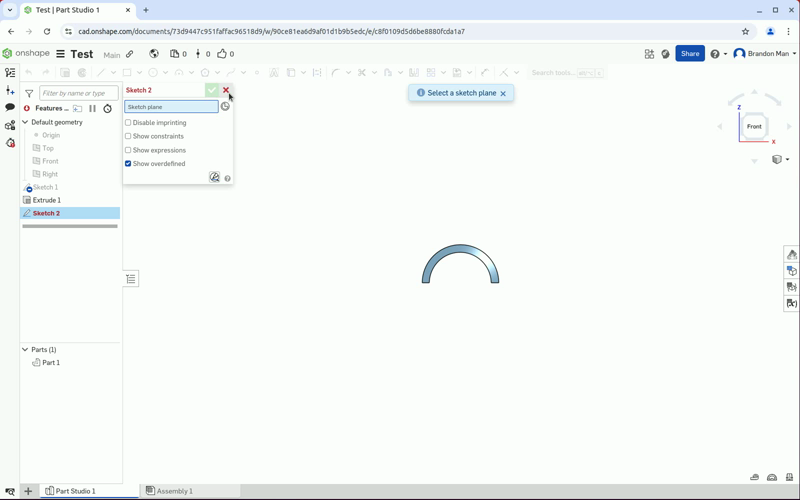
mouse_move(73, 163)
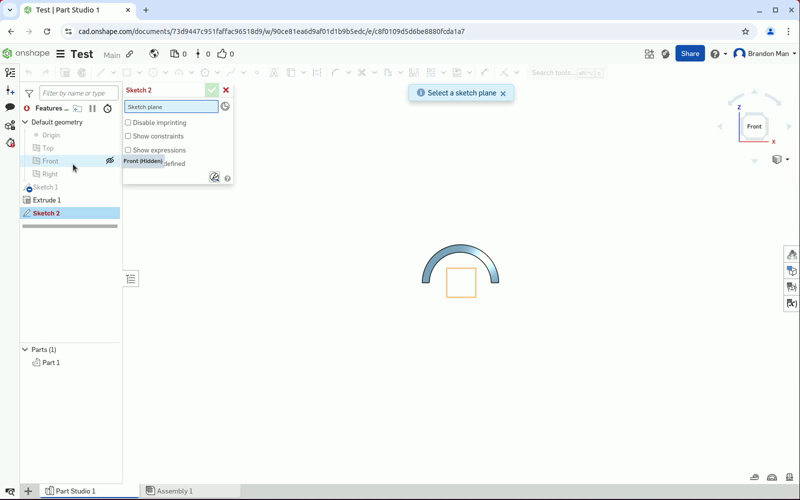
click(73, 163)
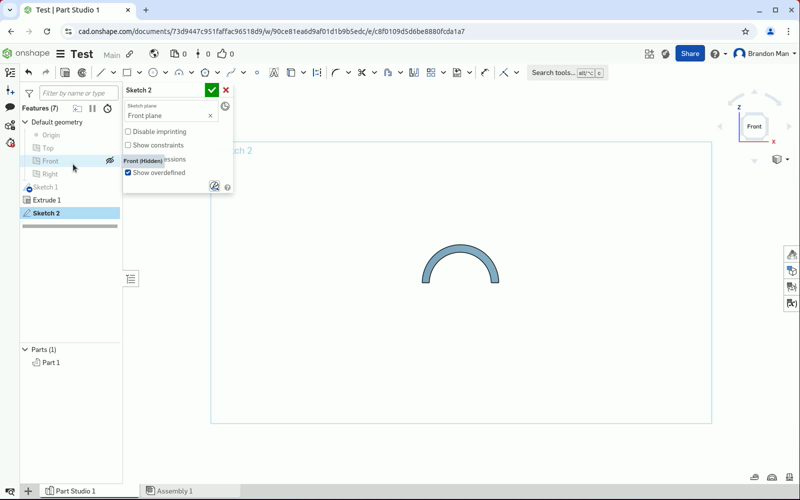
mouse_move(73, 352)
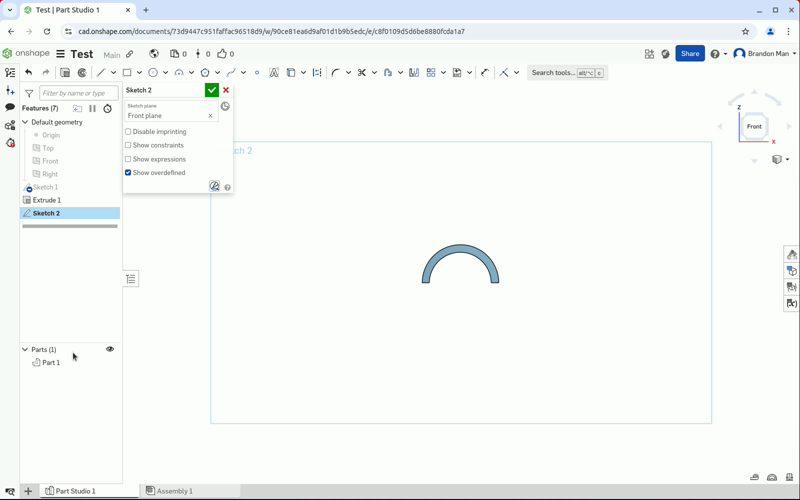
key(y)
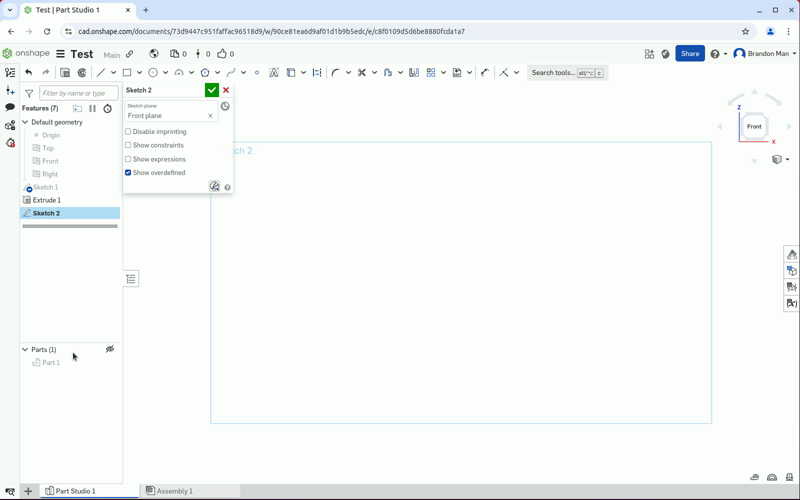
key(l)
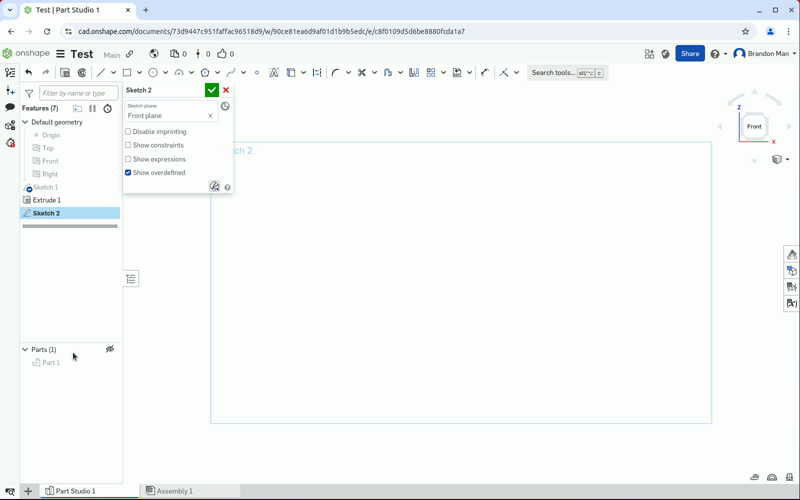
key_down(shift)
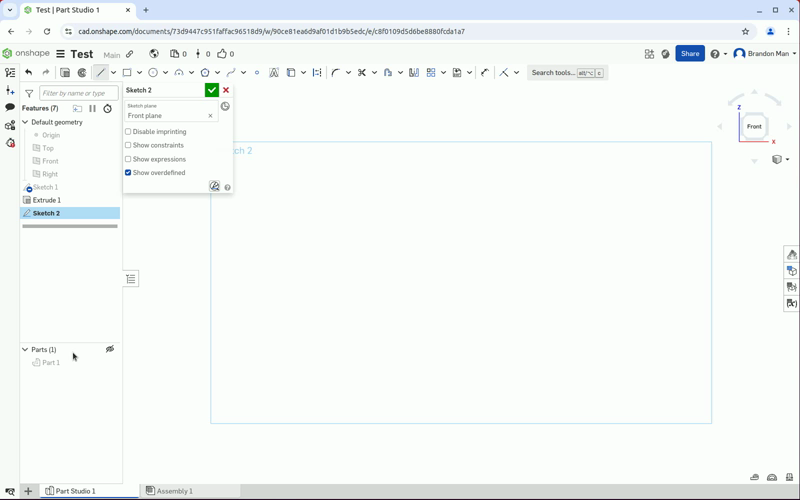
mouse_move(440, 249)
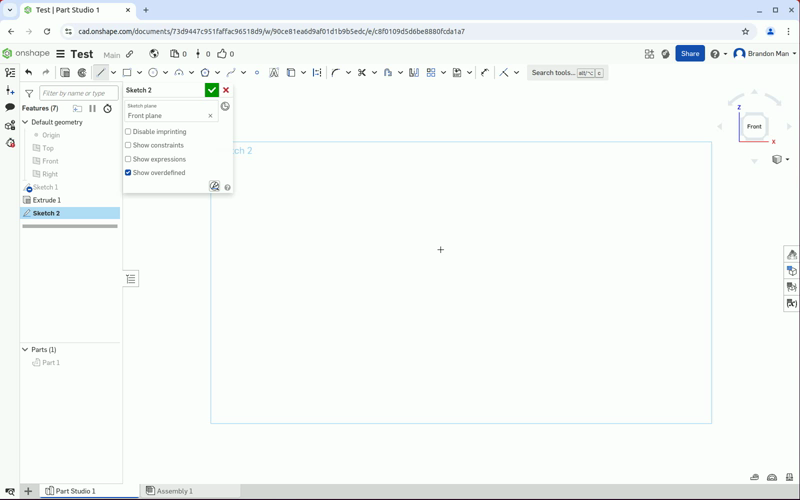
click(440, 249)
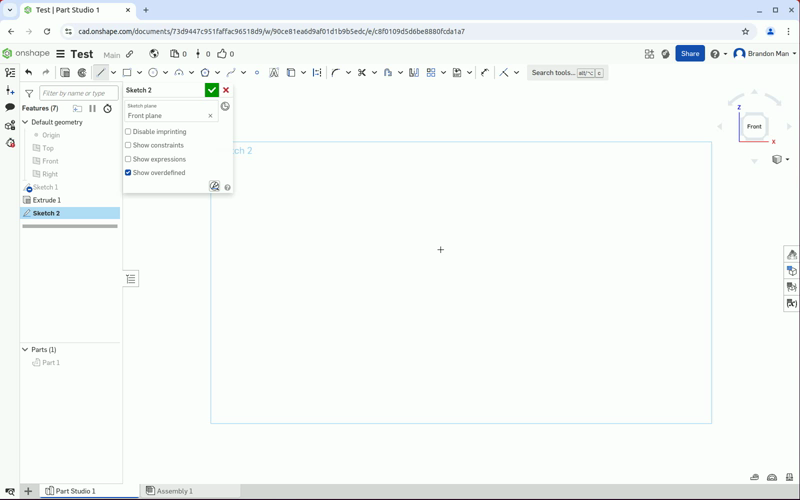
key_up(shift)
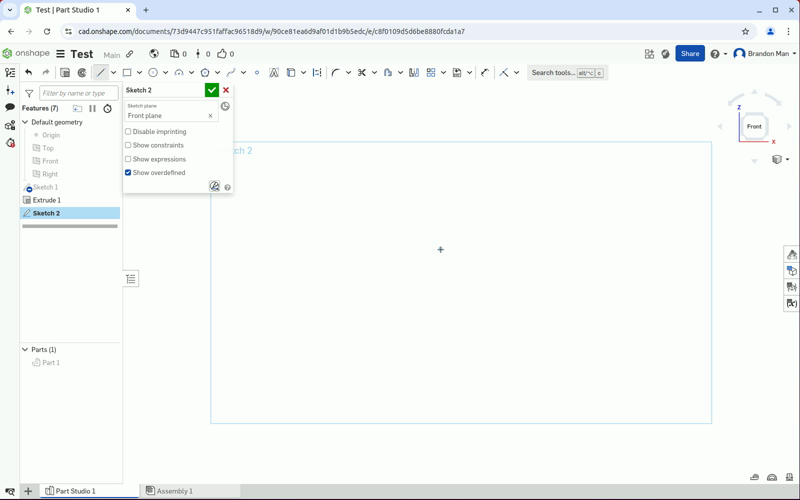
key_down(shift)
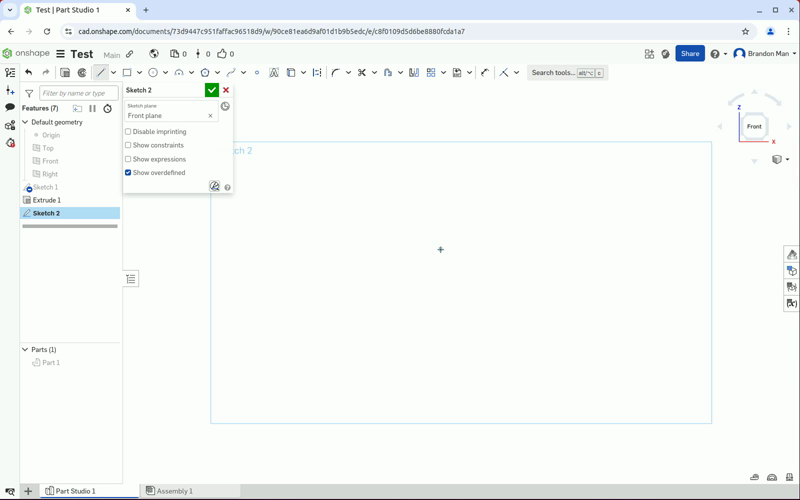
mouse_move(470, 249)
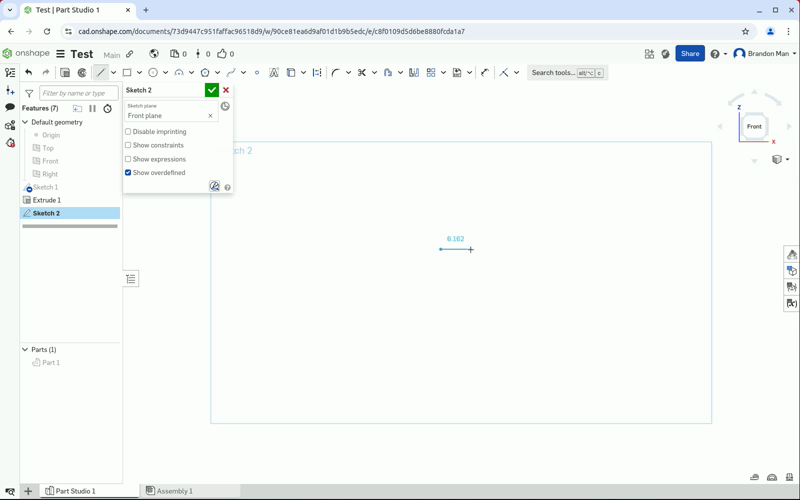
mouse_move(481, 249)
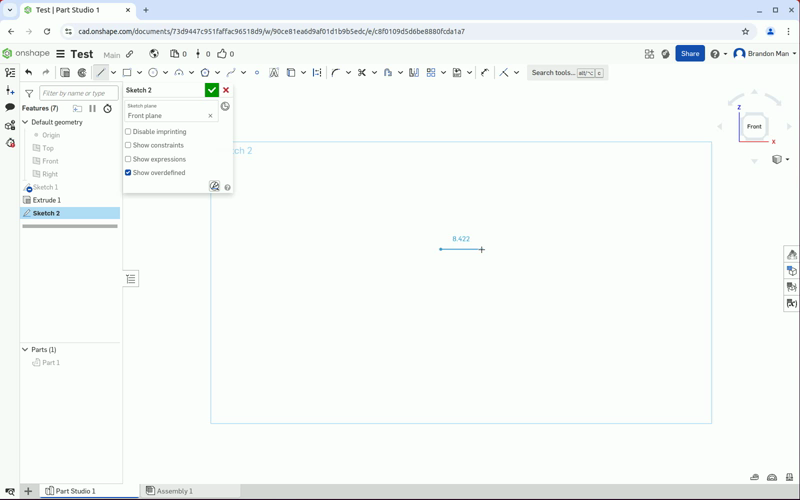
click(481, 249)
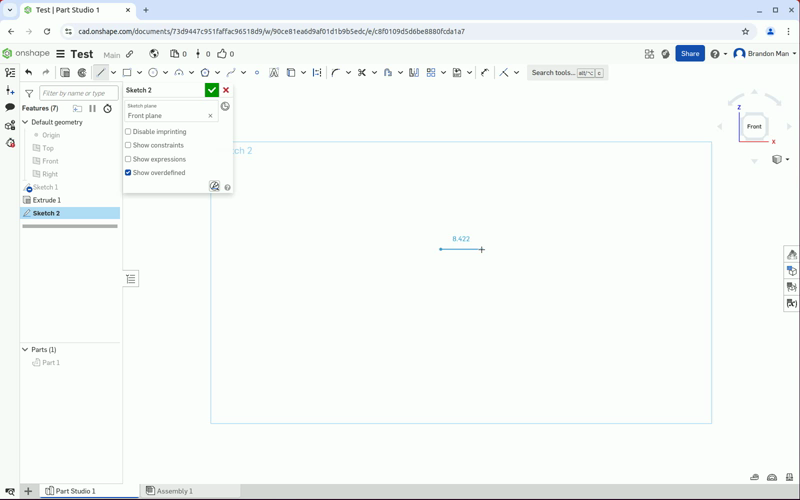
key_up(shift)
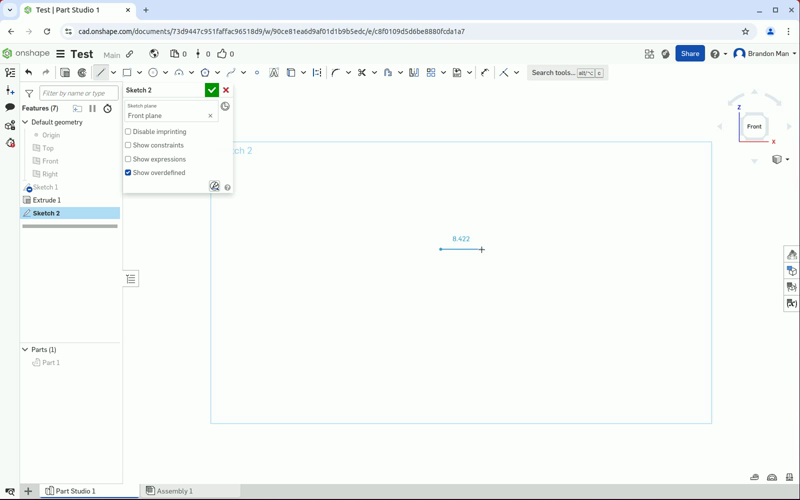
key_down(shift)
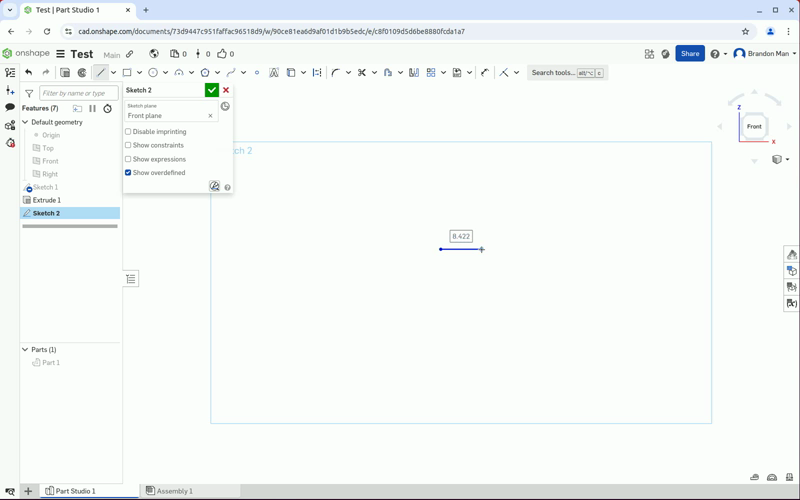
mouse_move(511, 249)
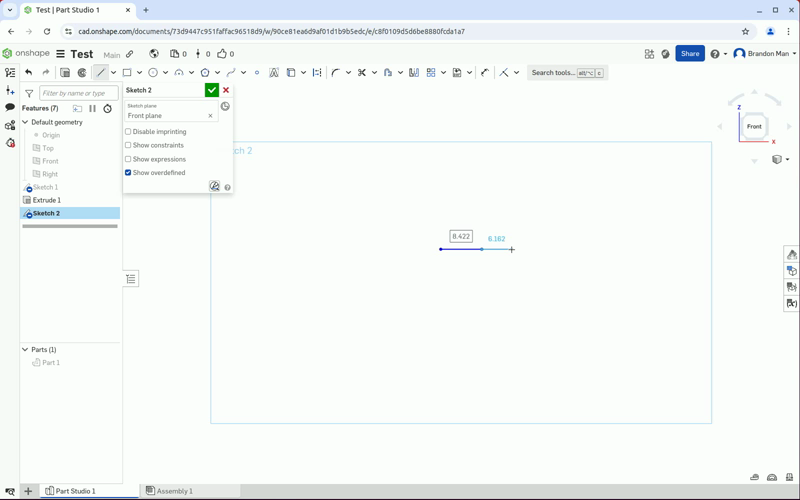
mouse_move(481, 242)
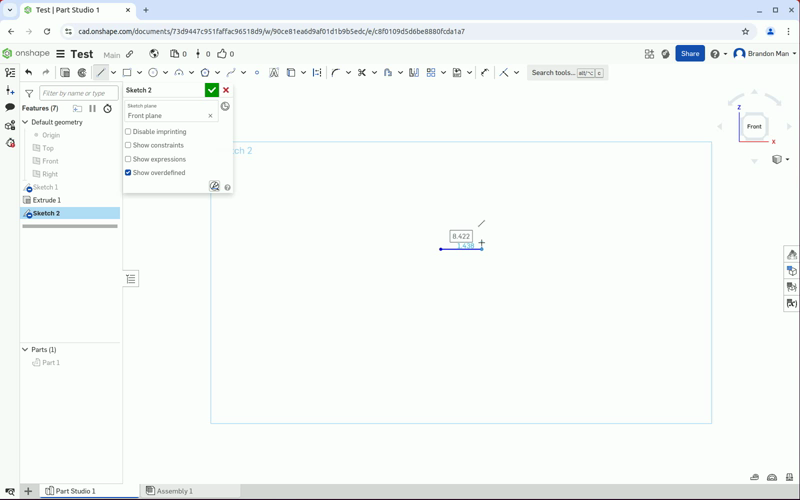
scroll(6)
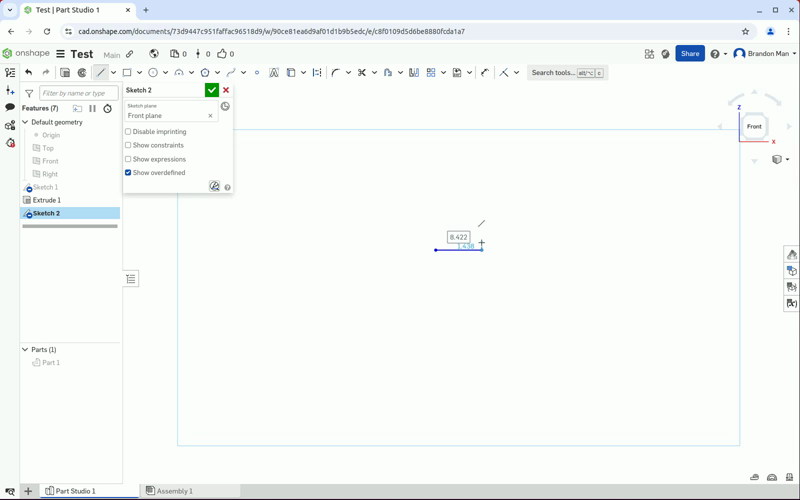
scroll(6)
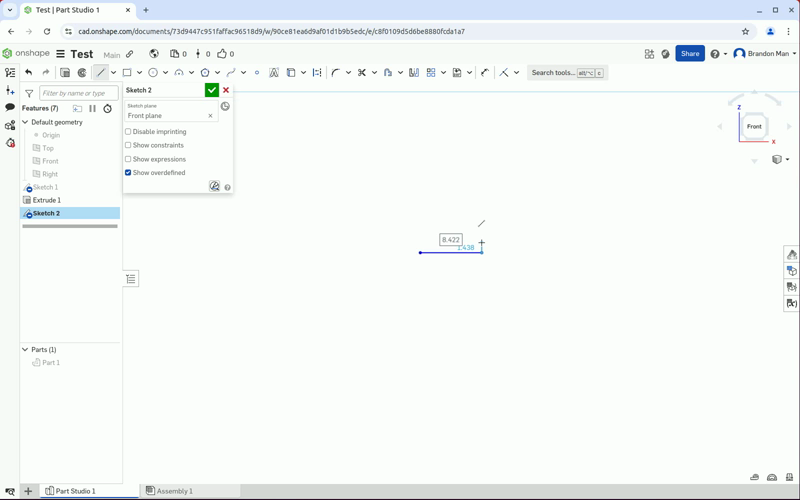
scroll(6)
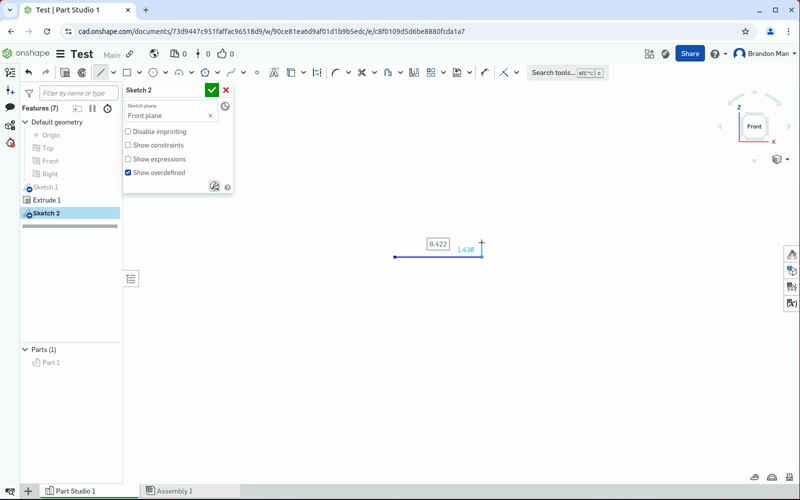
scroll(6)
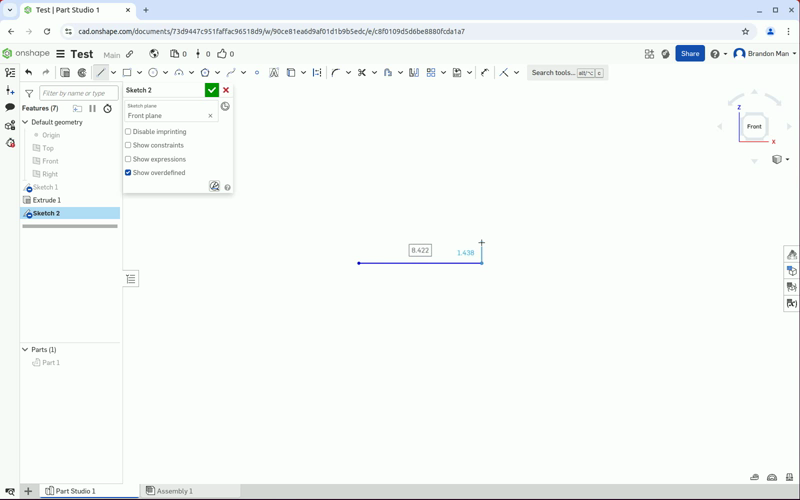
scroll(6)
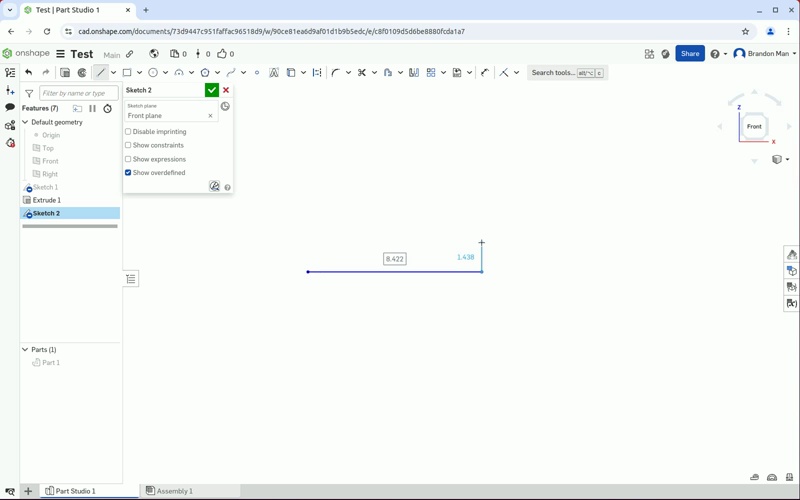
scroll(6)
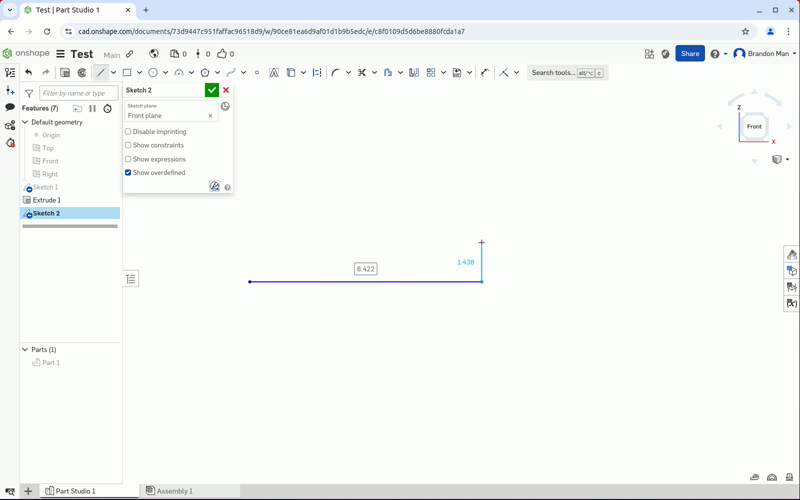
scroll(6)
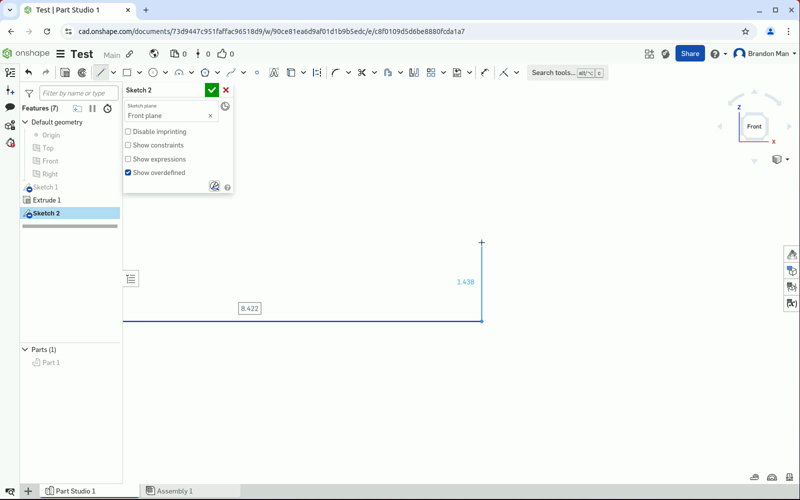
click(481, 242)
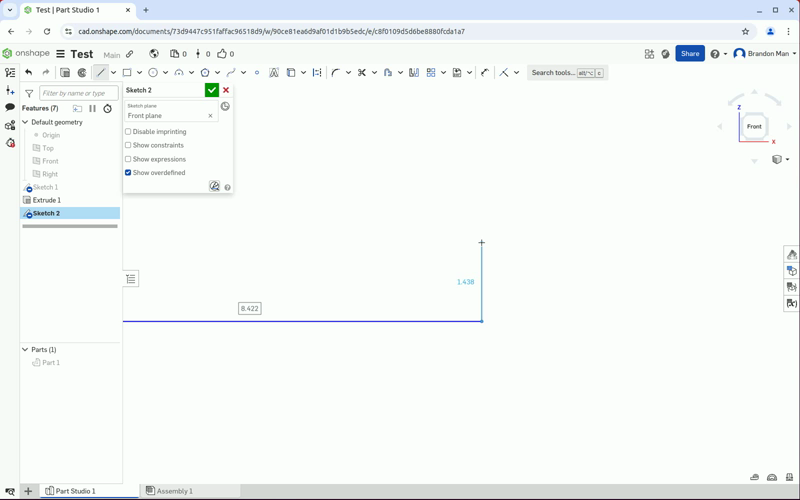
scroll(-6)
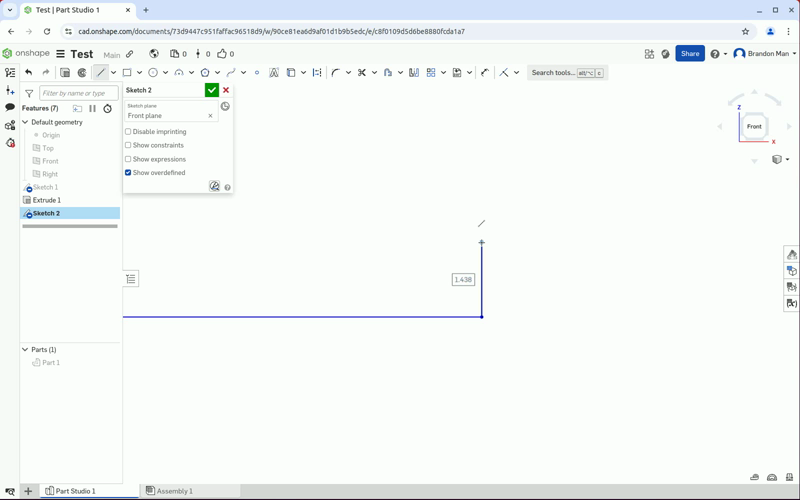
scroll(-6)
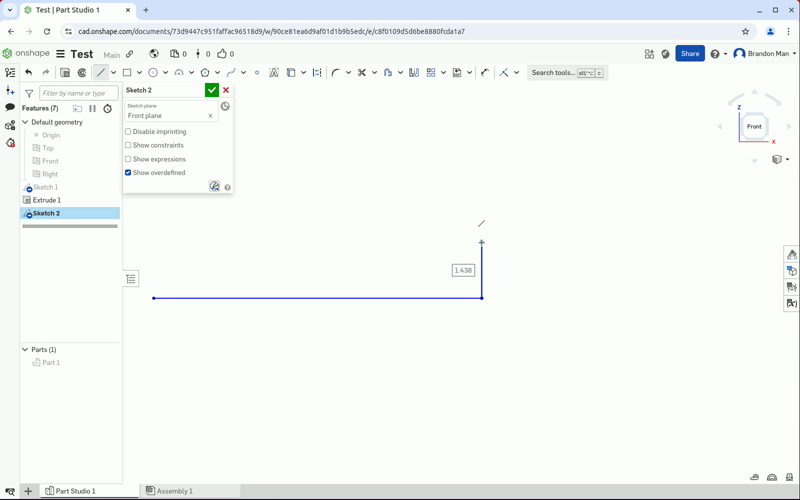
scroll(-6)
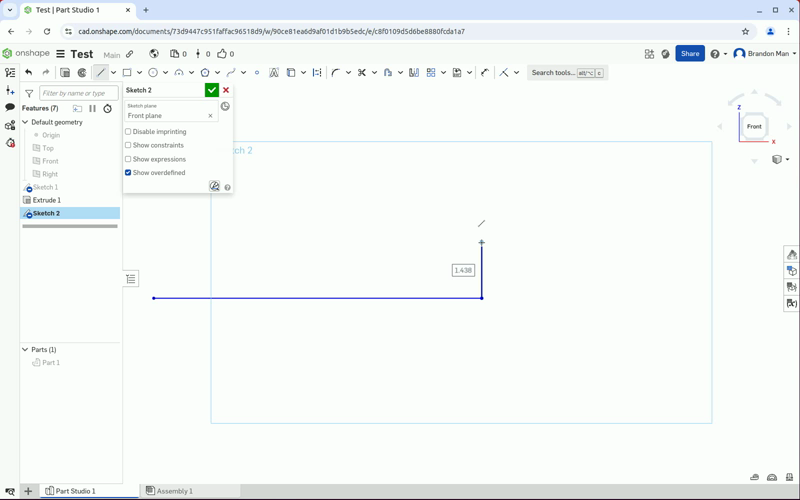
scroll(-6)
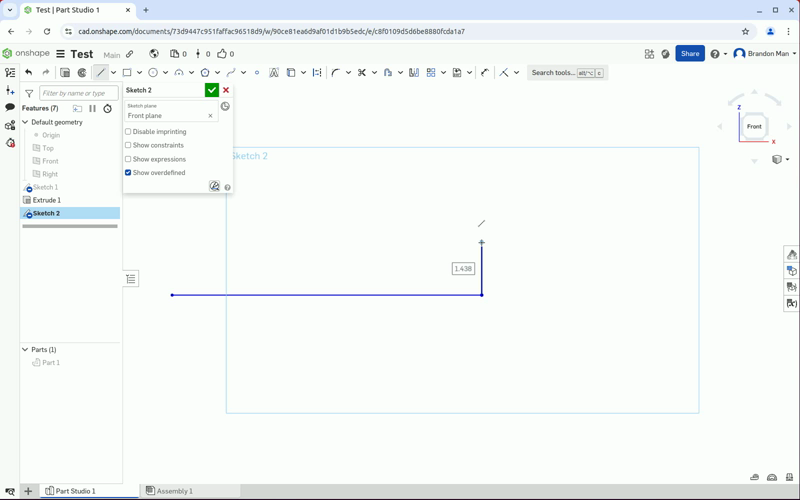
scroll(-6)
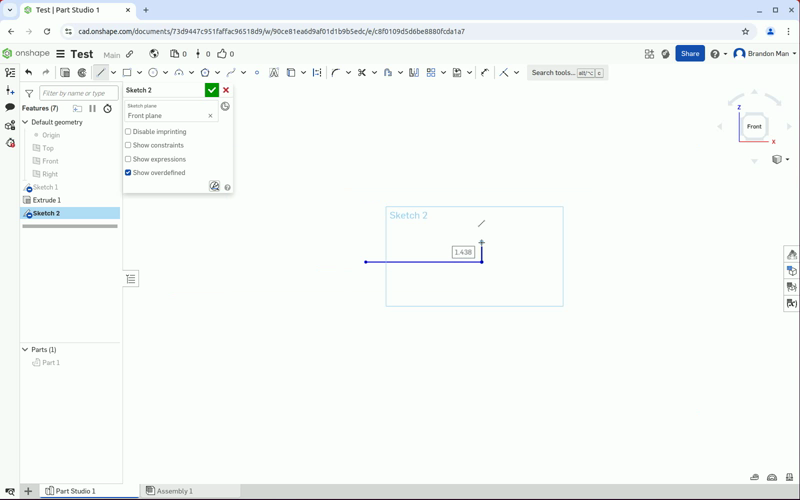
scroll(-6)
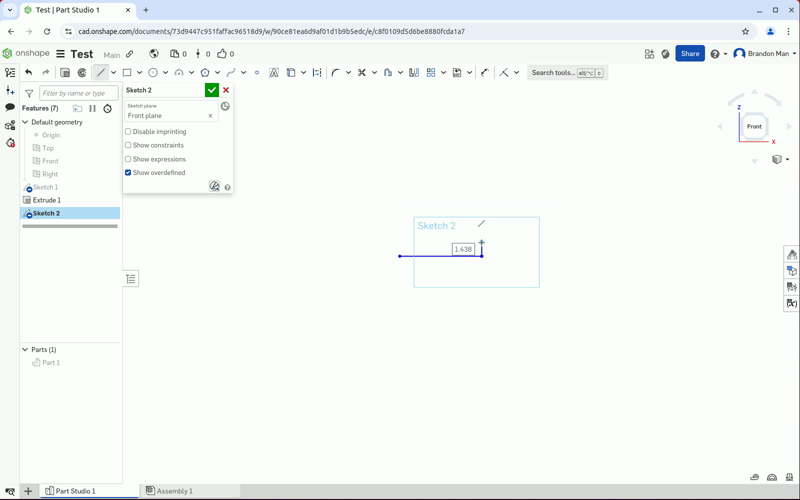
scroll(-6)
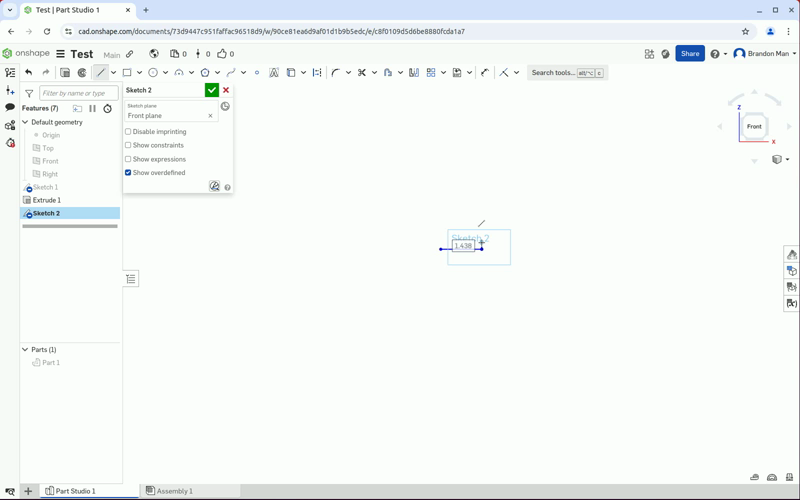
key_up(shift)
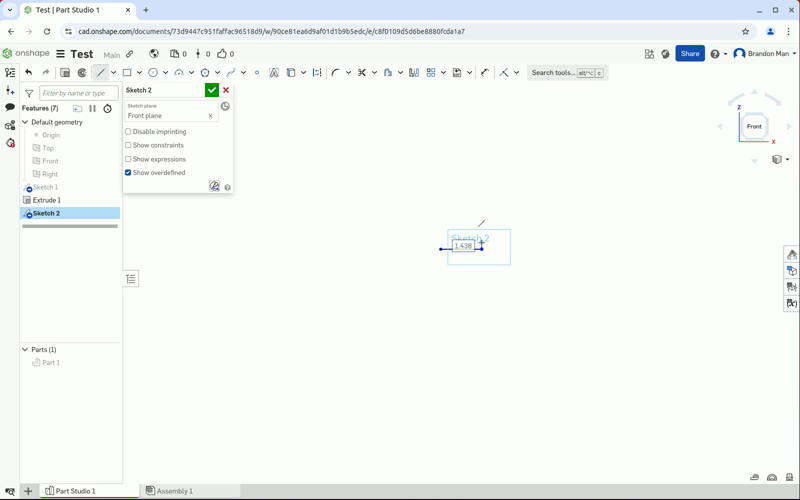
key_down(shift)
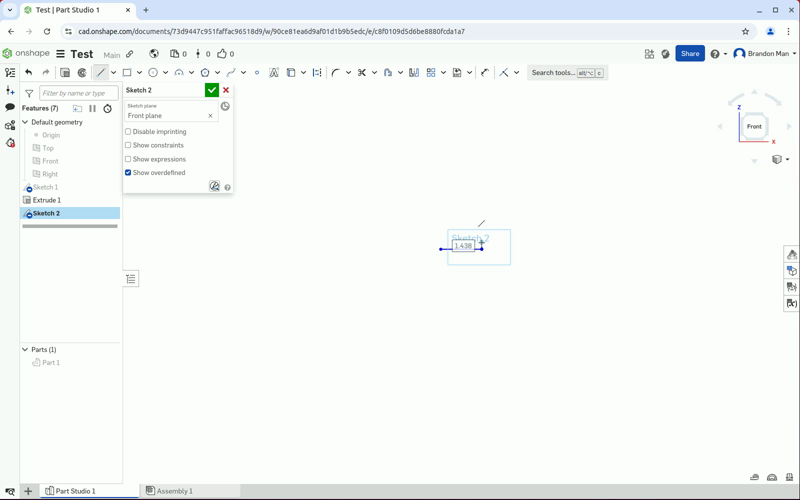
mouse_move(511, 242)
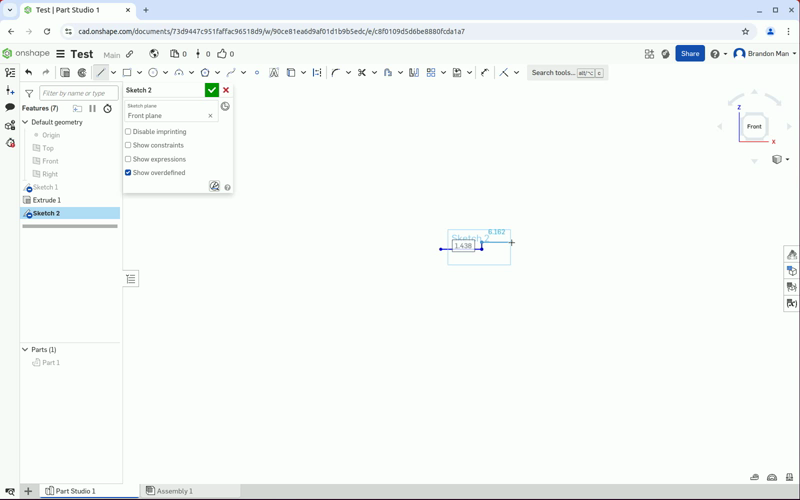
mouse_move(440, 242)
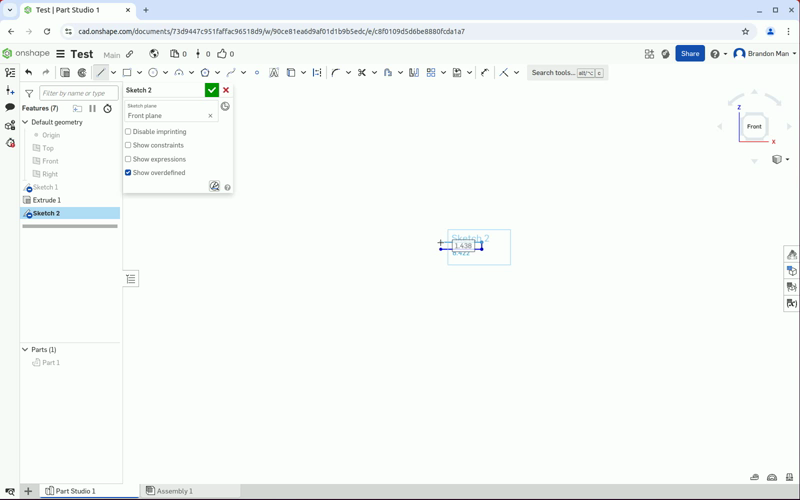
click(440, 242)
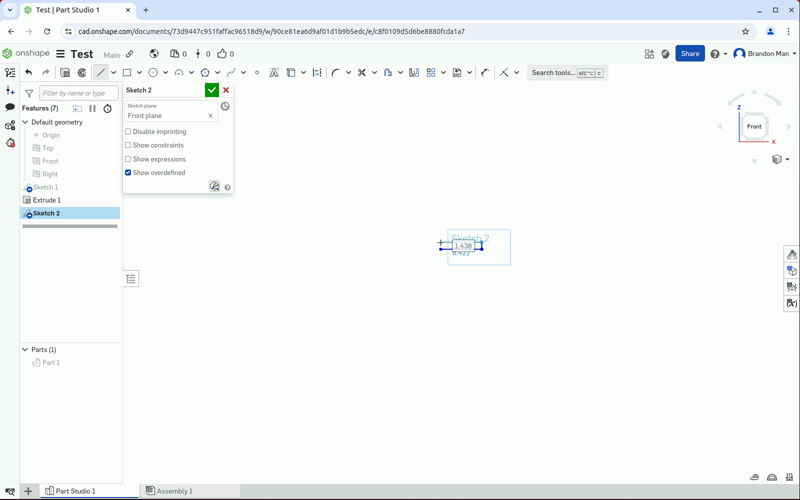
key_up(shift)
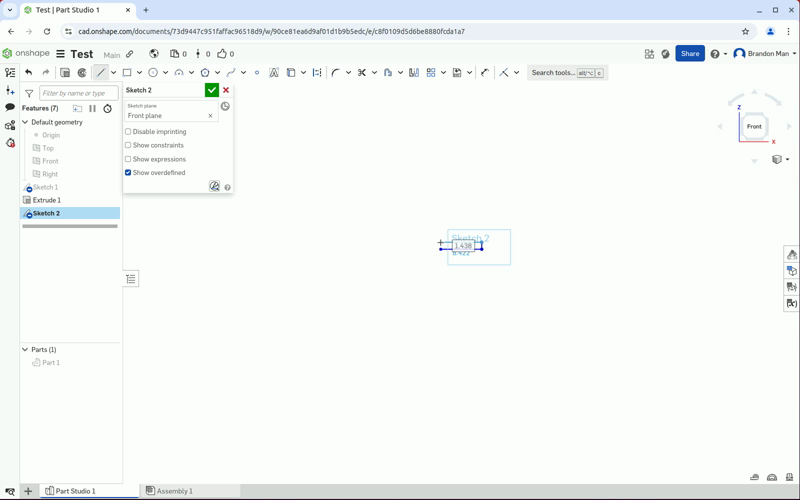
mouse_move(470, 242)
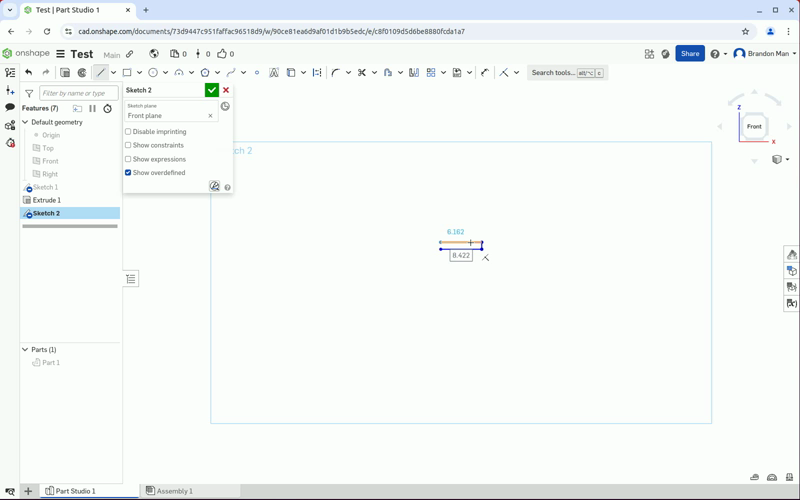
key_down(shift)
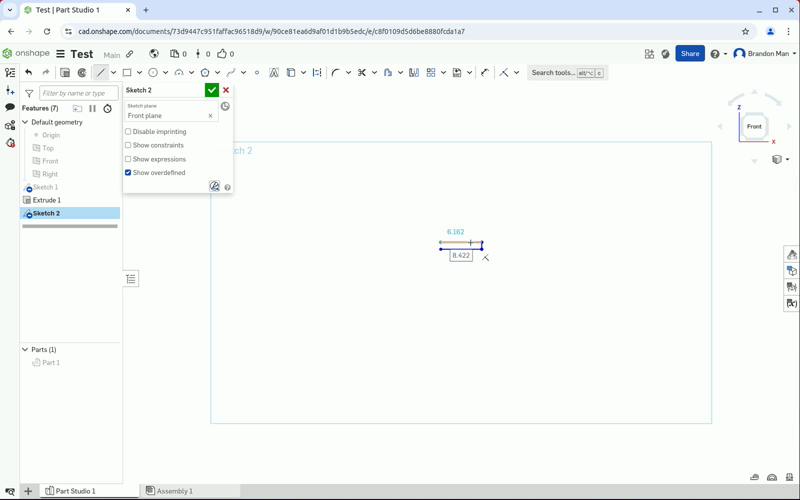
mouse_move(440, 249)
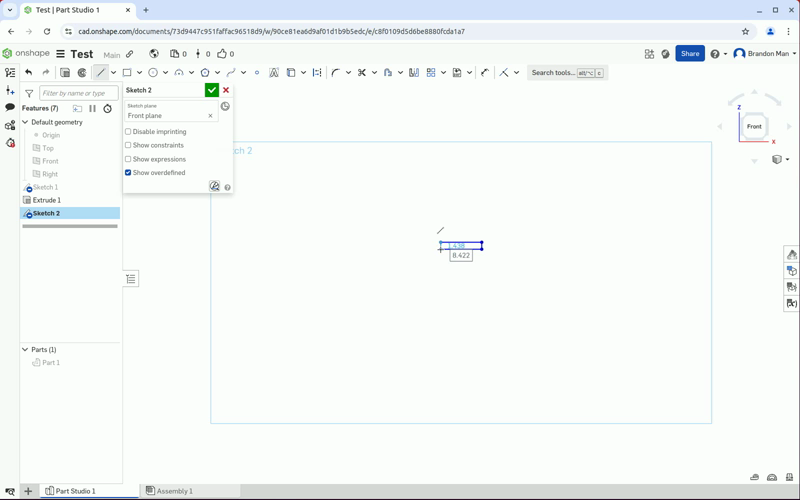
scroll(6)
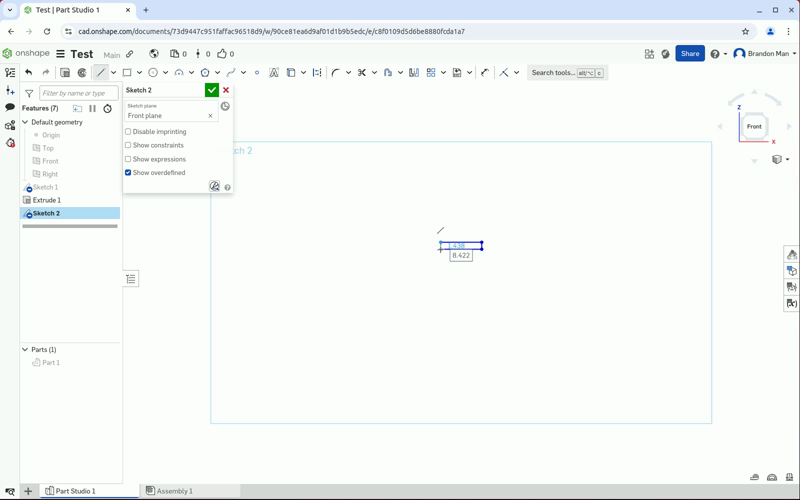
scroll(6)
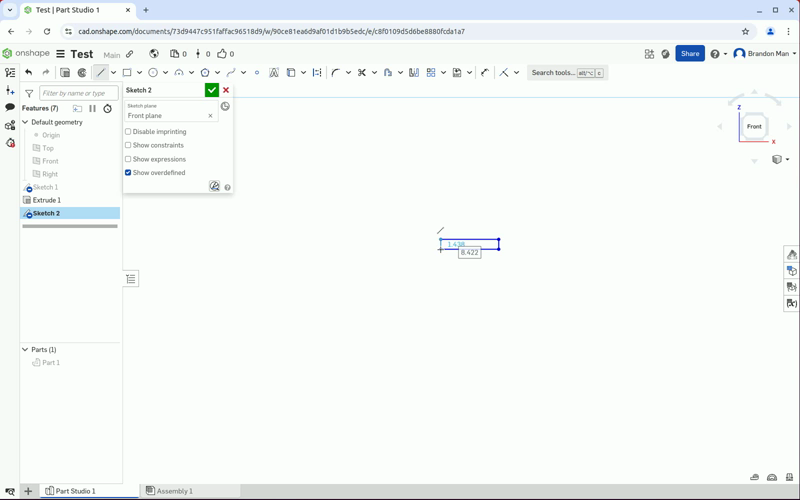
scroll(6)
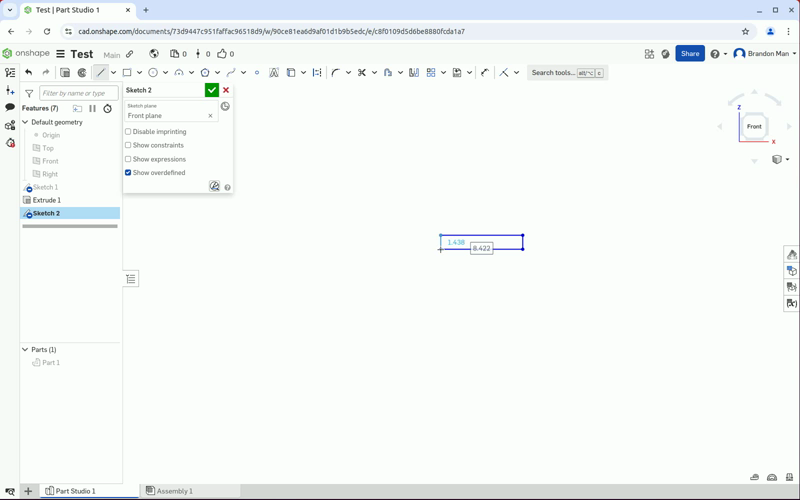
scroll(6)
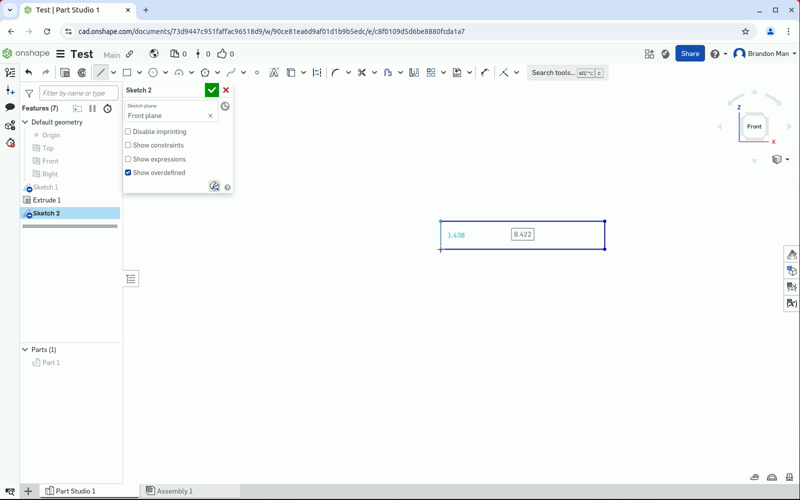
scroll(6)
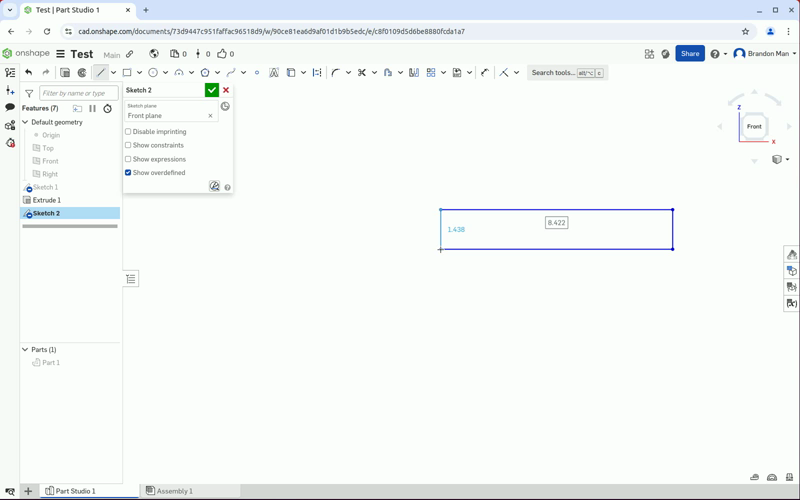
scroll(6)
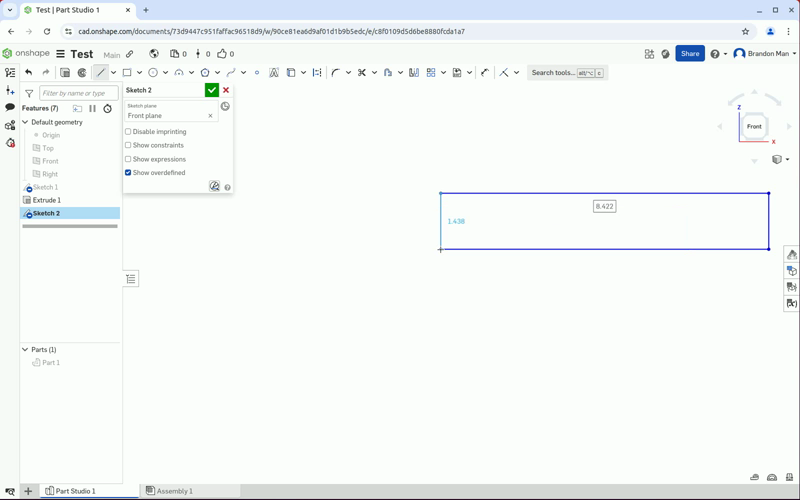
scroll(6)
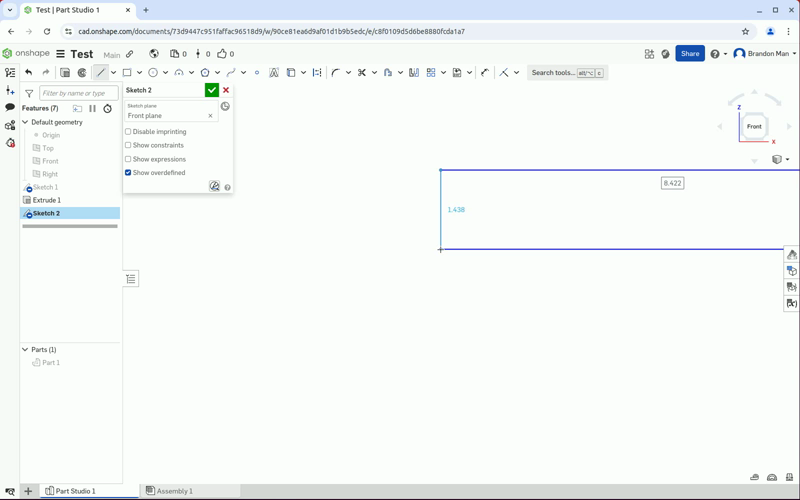
key_up(shift)
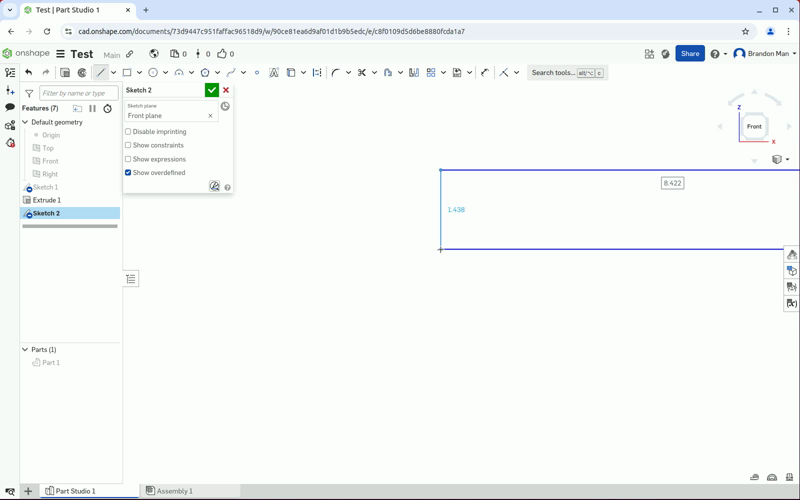
click(440, 249)
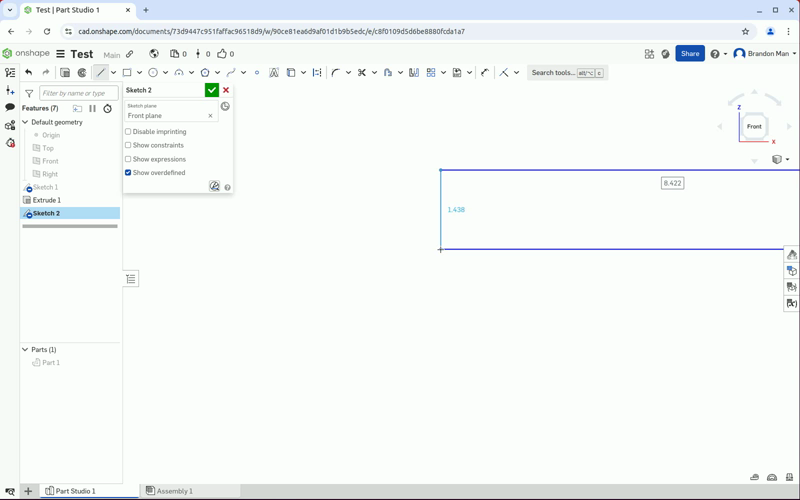
scroll(-6)
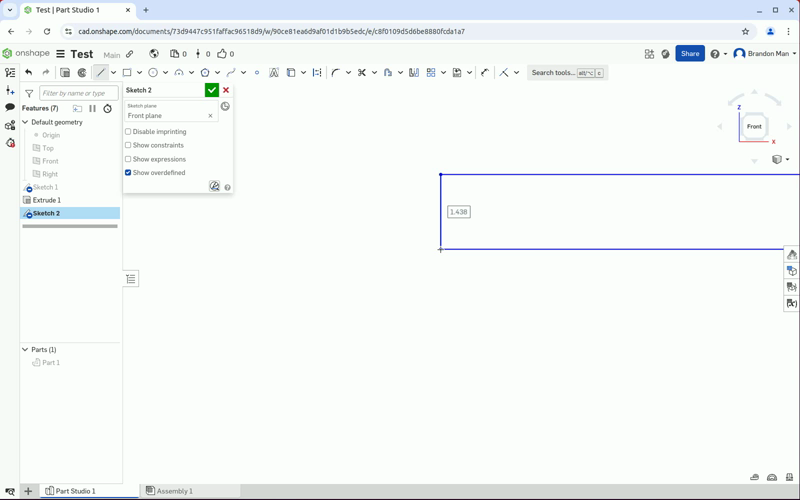
scroll(-6)
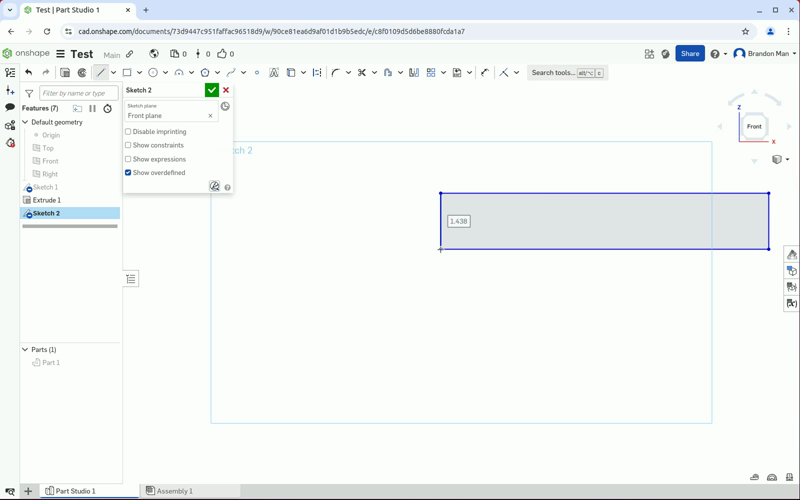
scroll(-6)
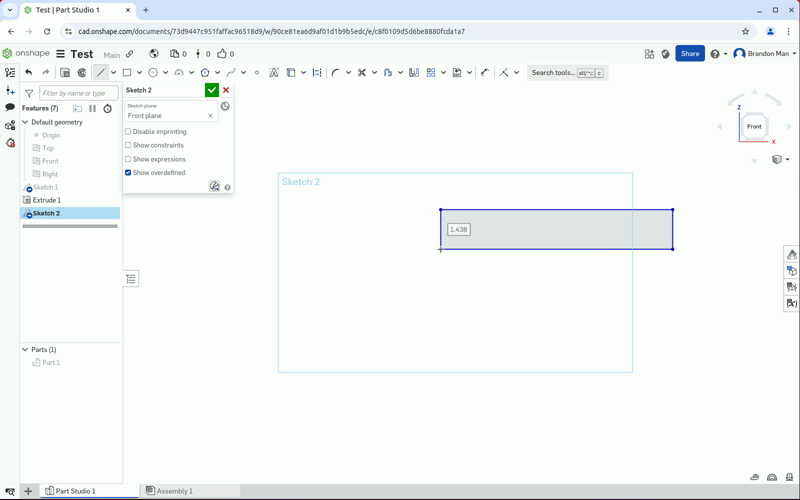
scroll(-6)
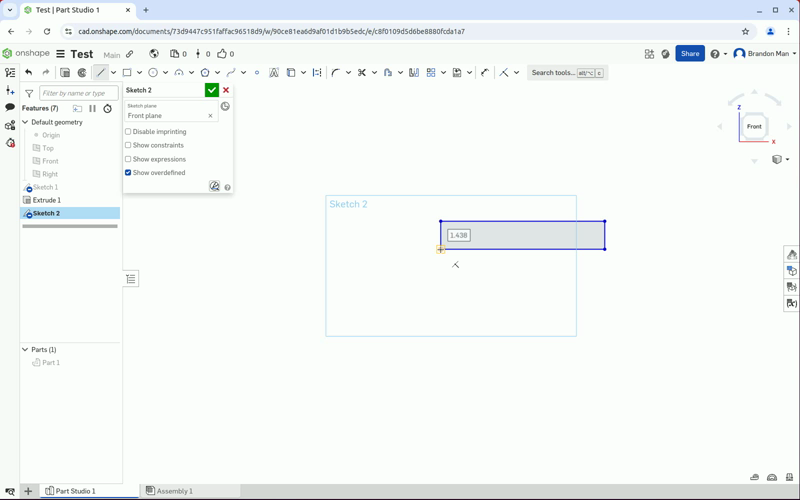
scroll(-6)
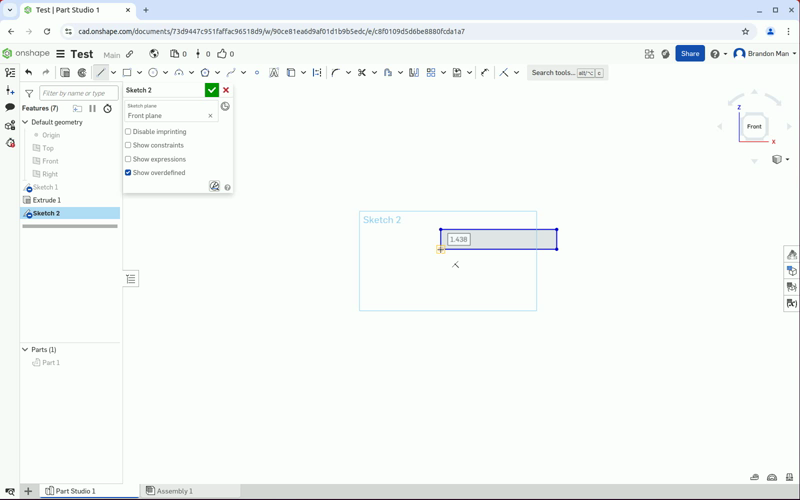
scroll(-6)
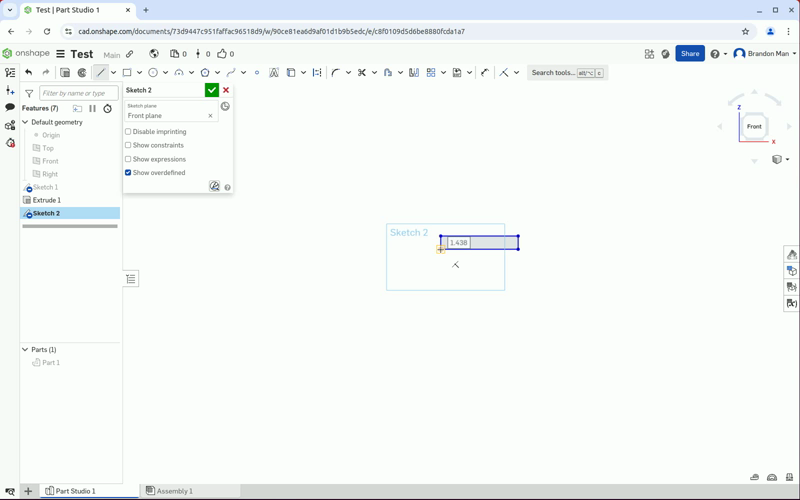
scroll(-6)
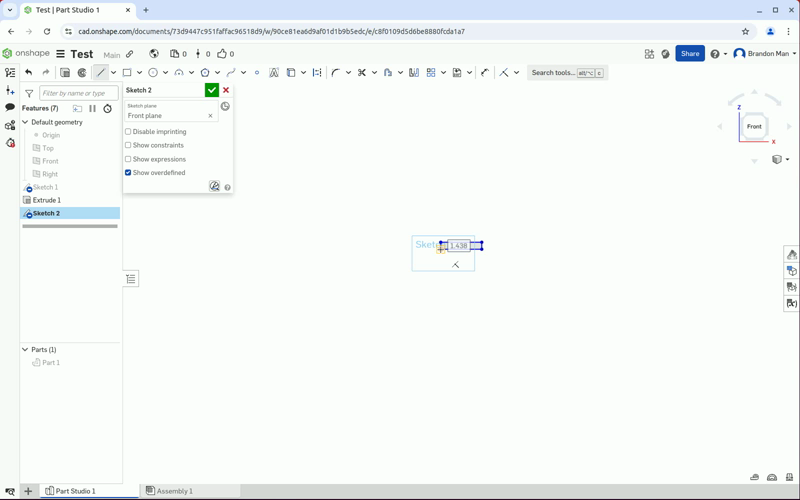
key(esc)
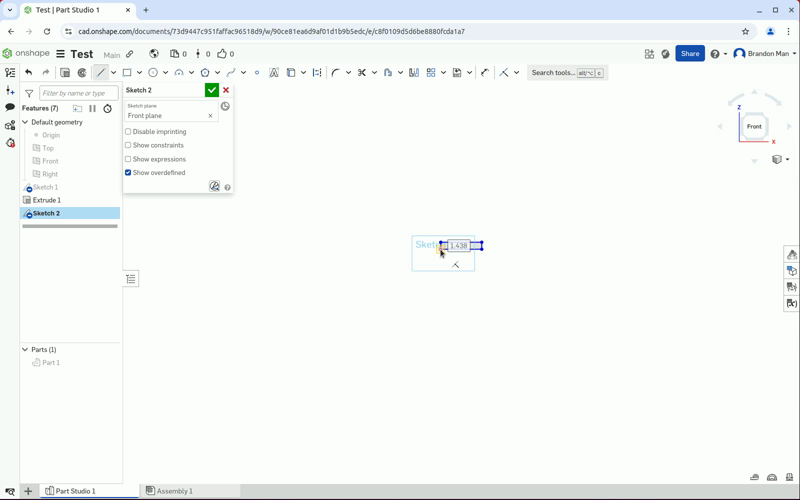
mouse_move(451, 242)
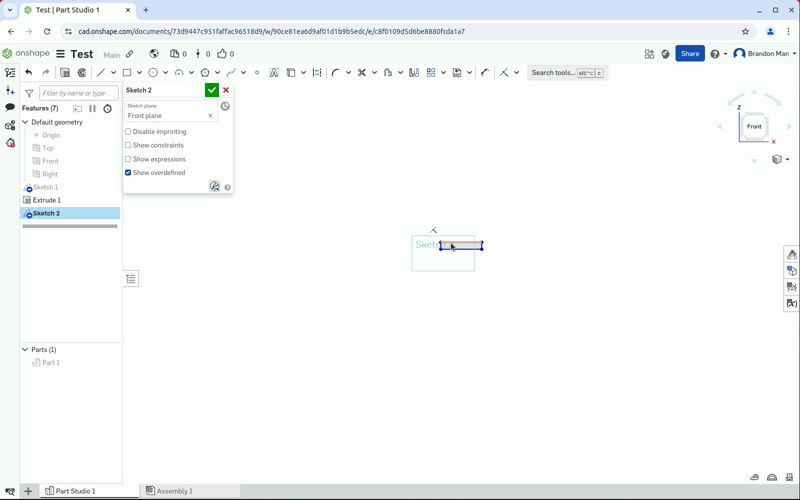
scroll(6)
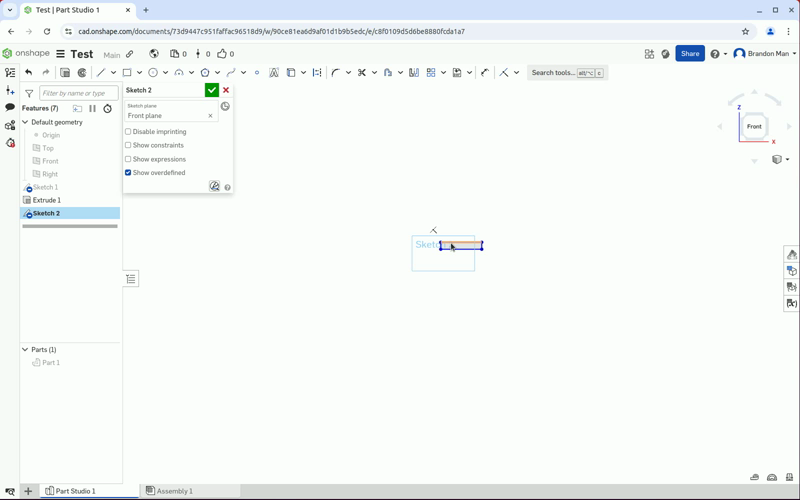
scroll(6)
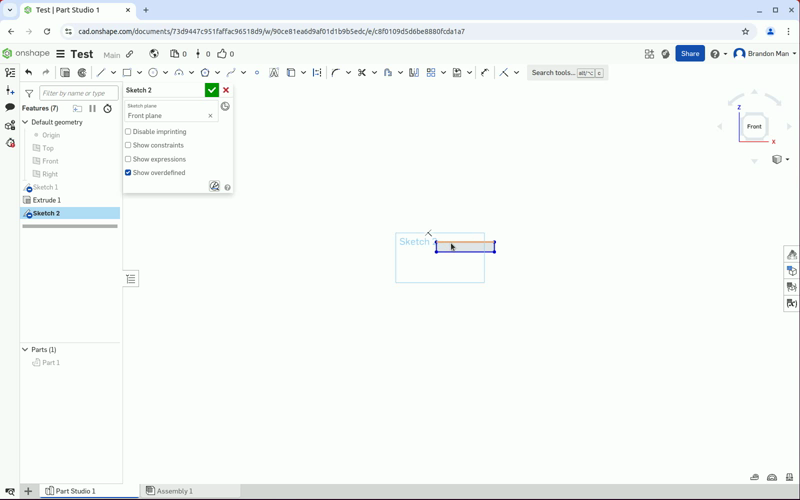
scroll(6)
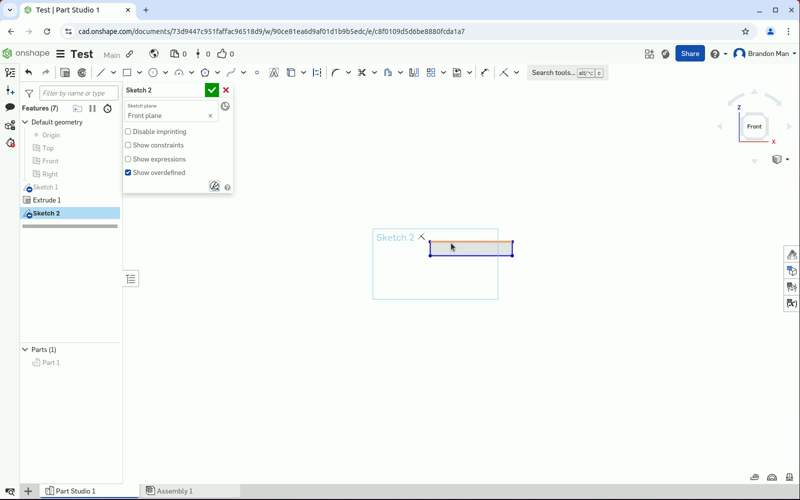
scroll(6)
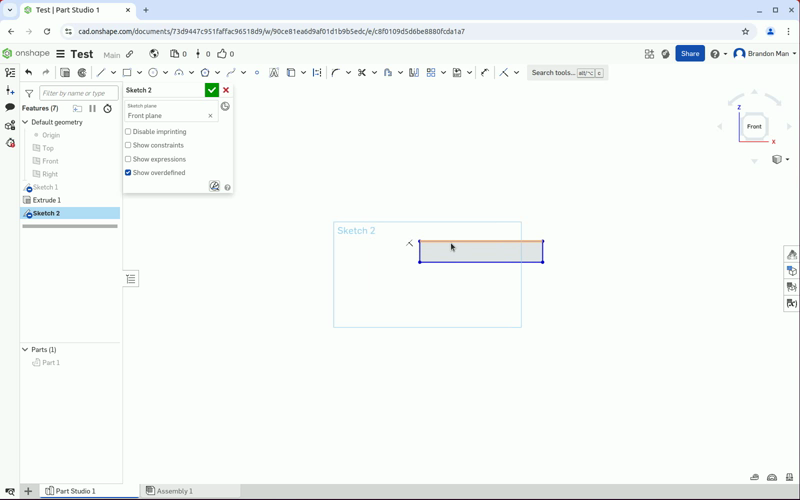
scroll(6)
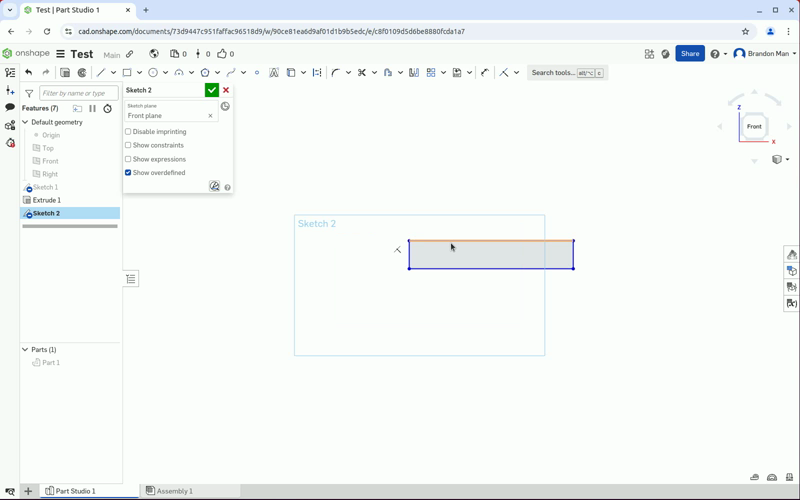
scroll(6)
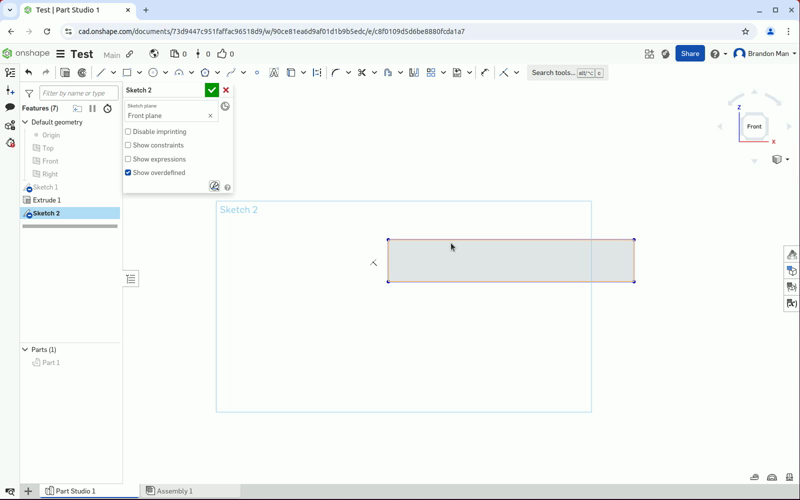
scroll(6)
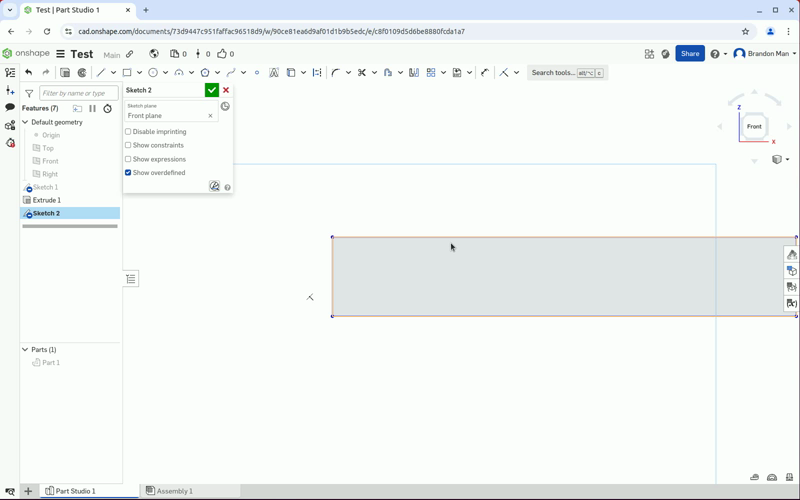
click(451, 242)
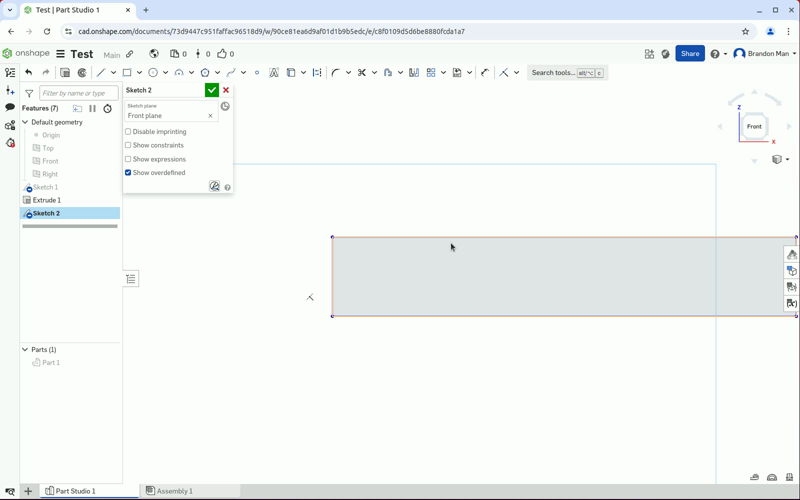
scroll(-6)
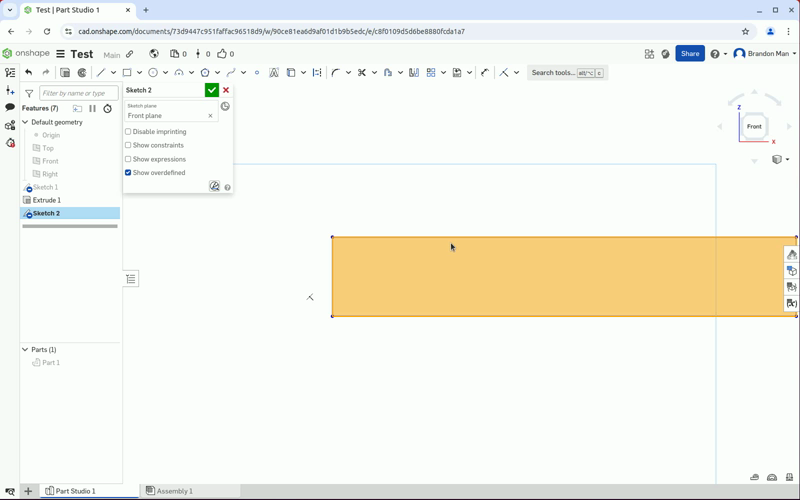
scroll(-6)
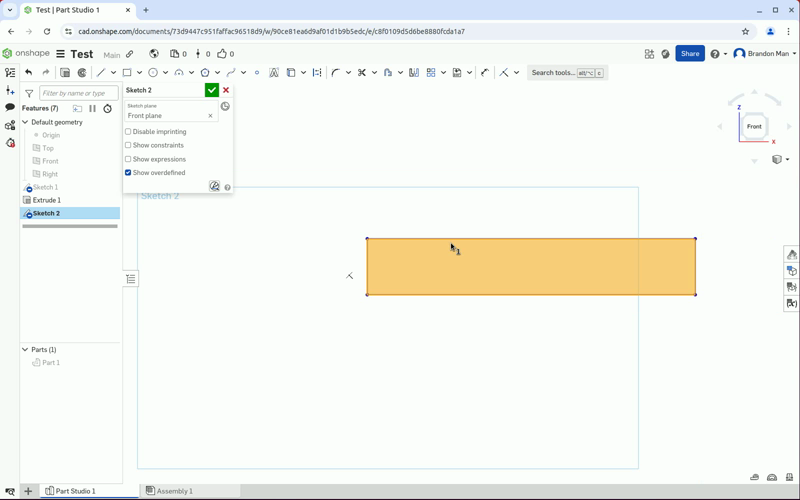
scroll(-6)
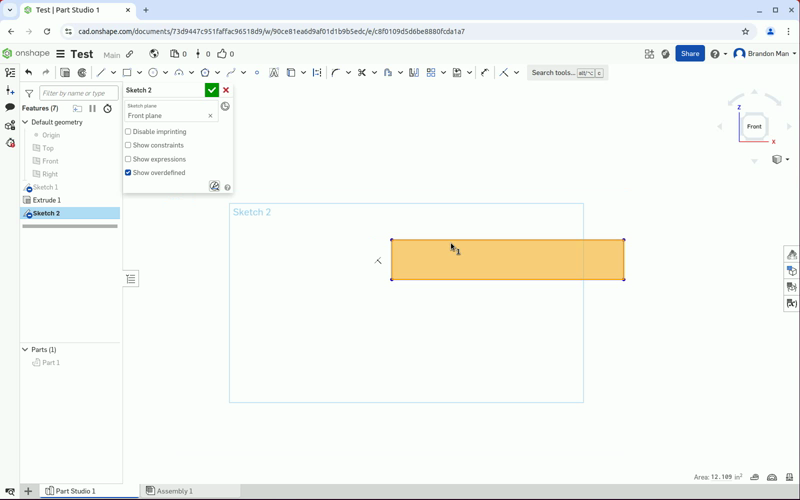
scroll(-6)
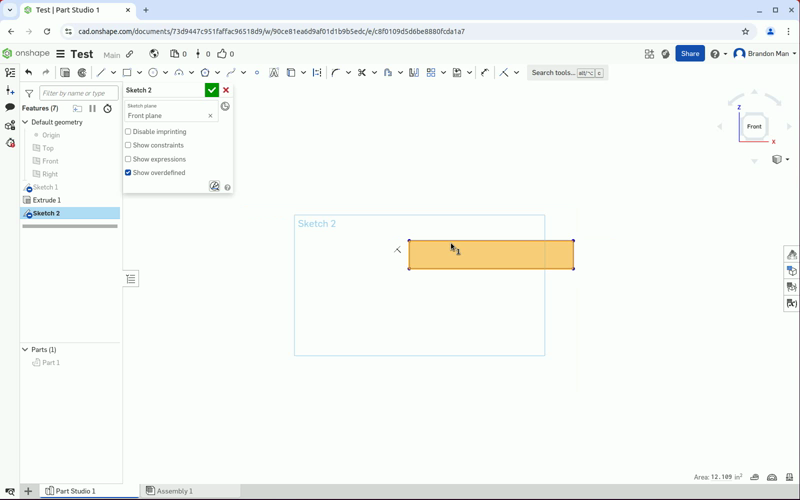
scroll(-6)
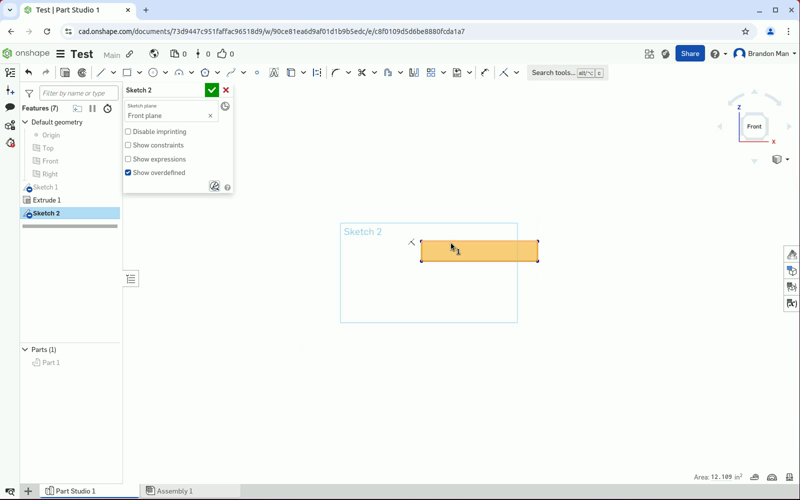
scroll(-6)
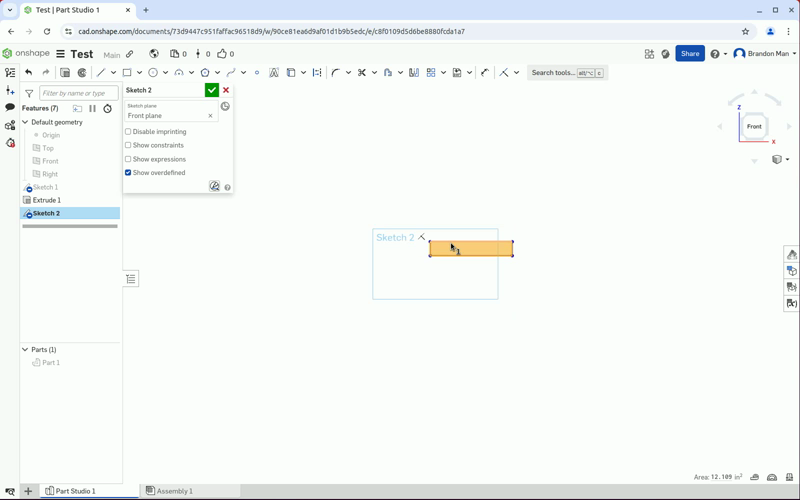
scroll(-6)
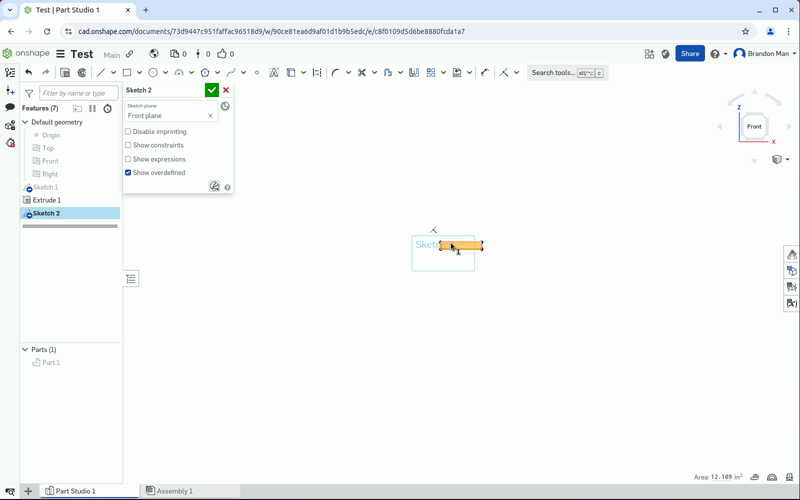
mouse_move(73, 352)
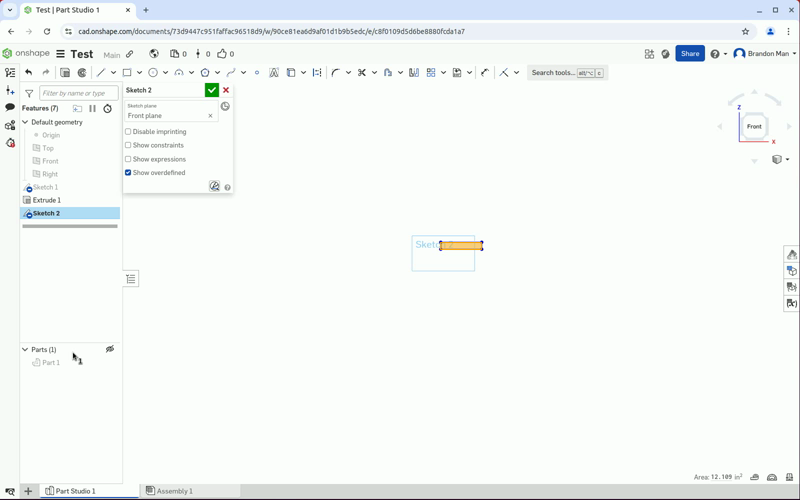
key(shift+y)
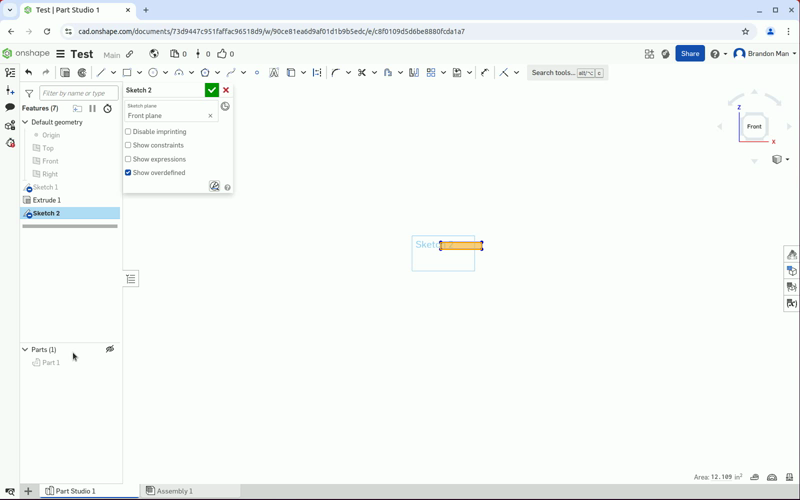
key(shift+e)
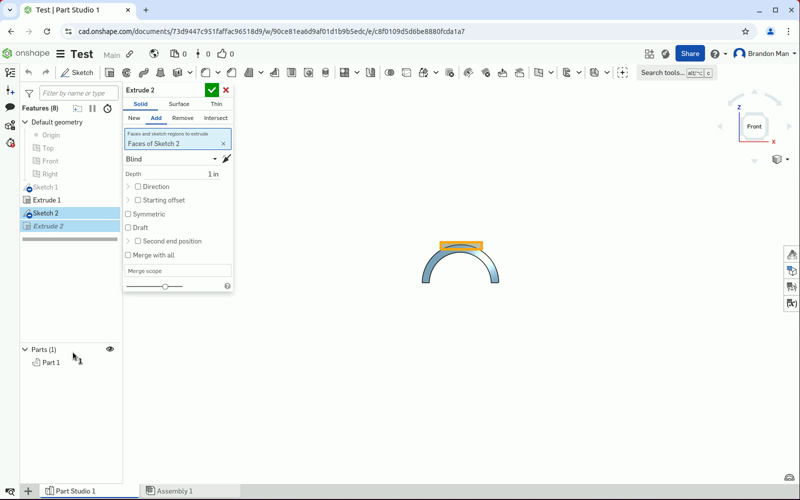
mouse_move(143, 106)
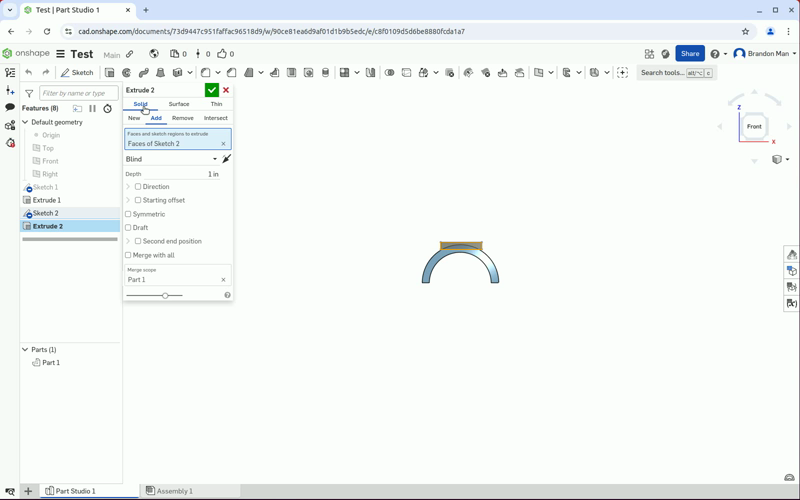
click(143, 106)
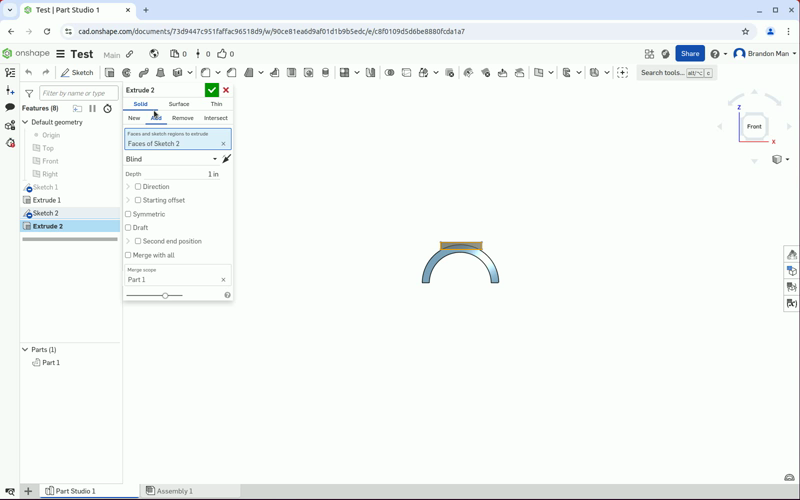
mouse_move(186, 120)
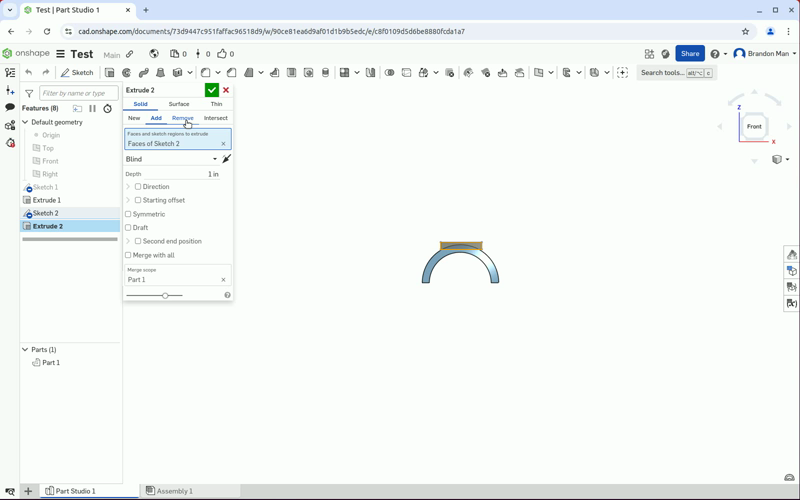
click(186, 120)
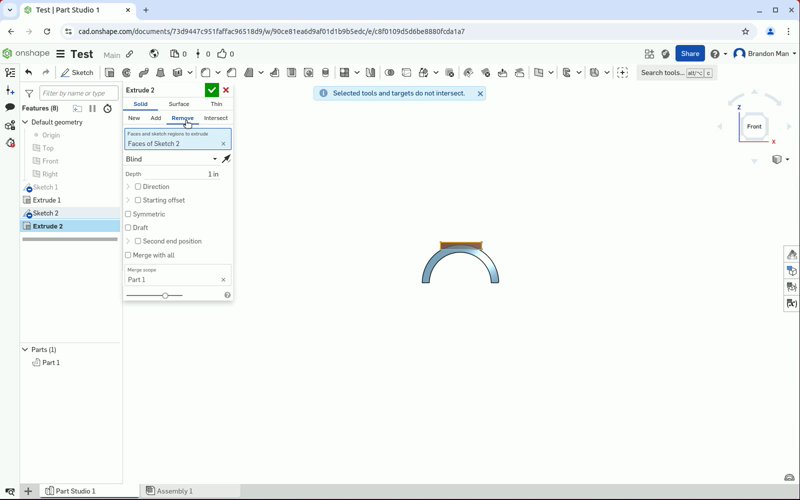
key(tab, 4)
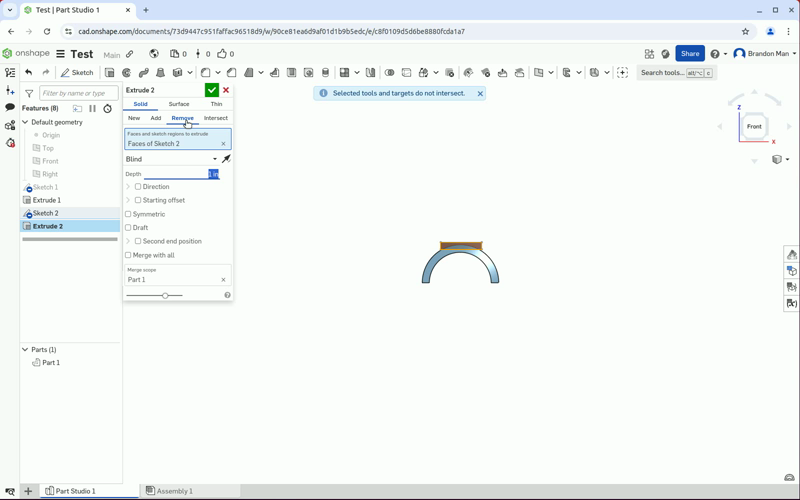
text(-23.108)
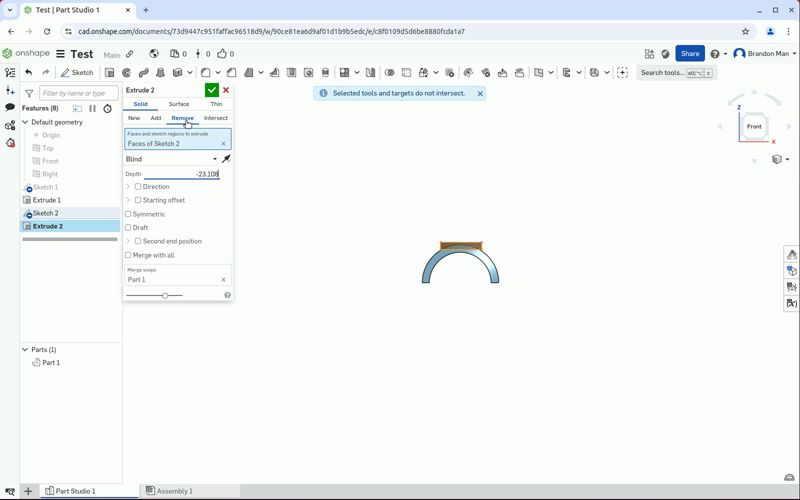
key(tab, 6)
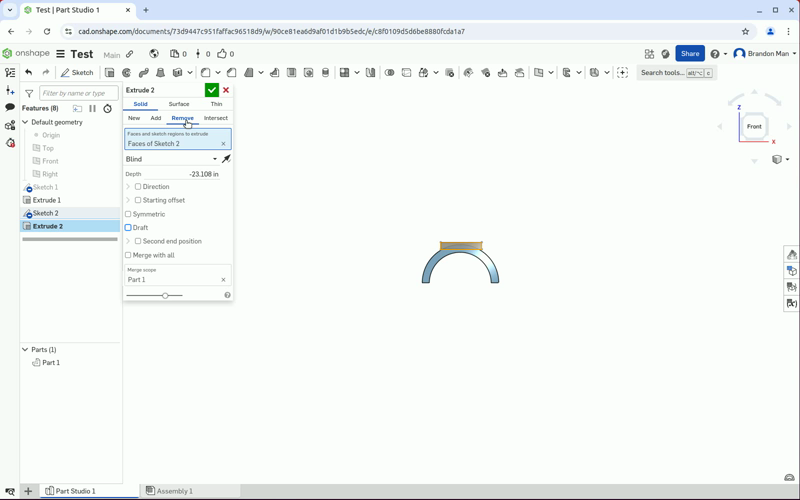
key(space)
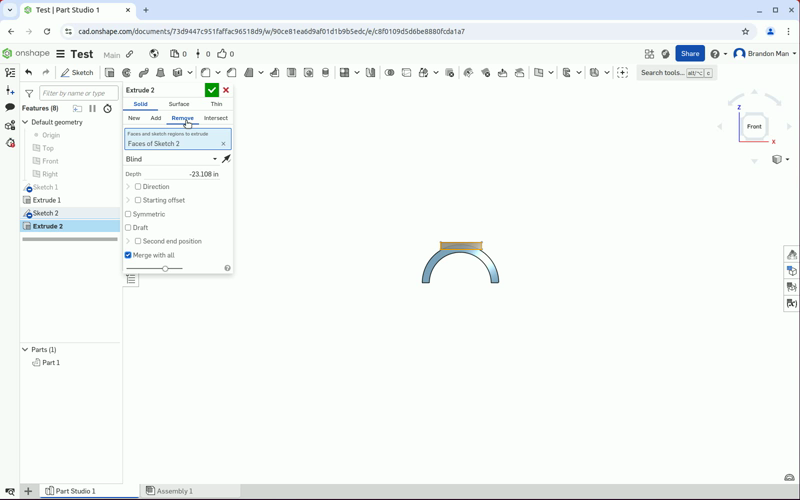
key(enter)
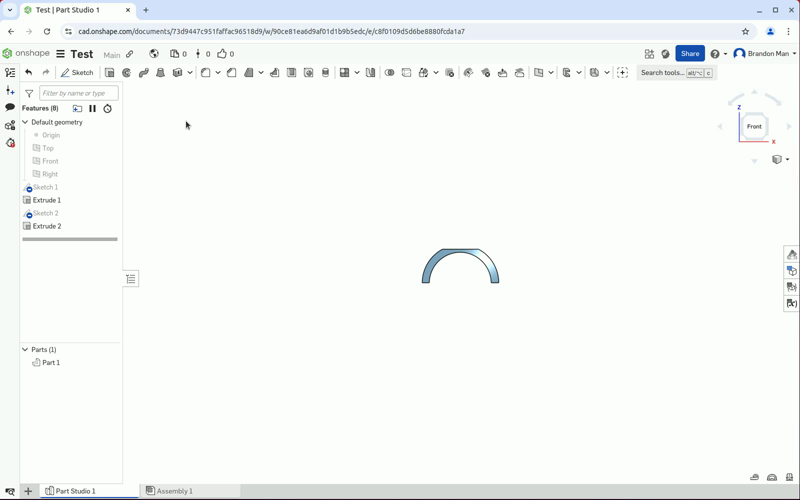
key(shift+h)
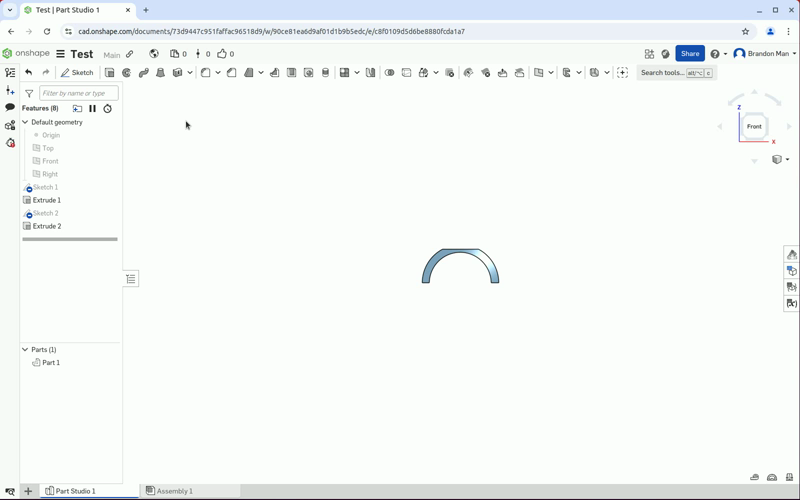
key(shift+h)
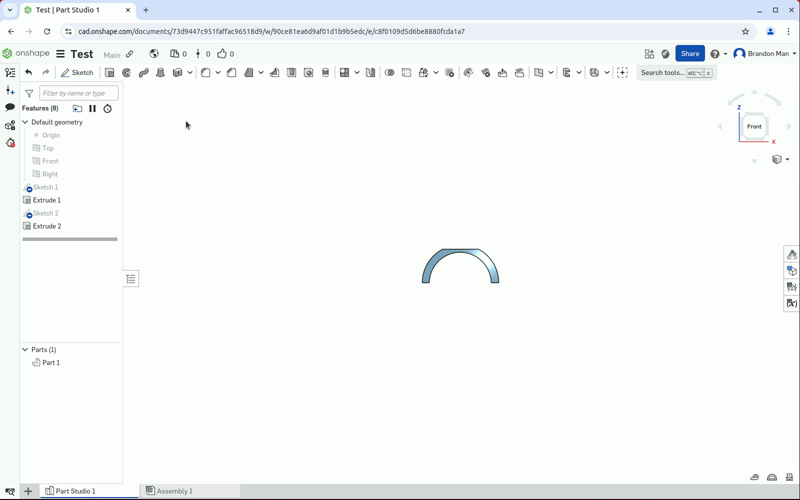
mouse_move(73, 189)
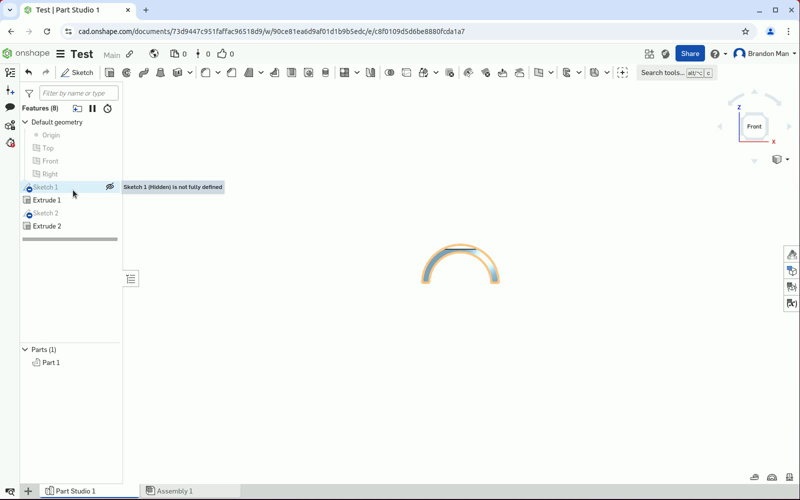
click(73, 189)
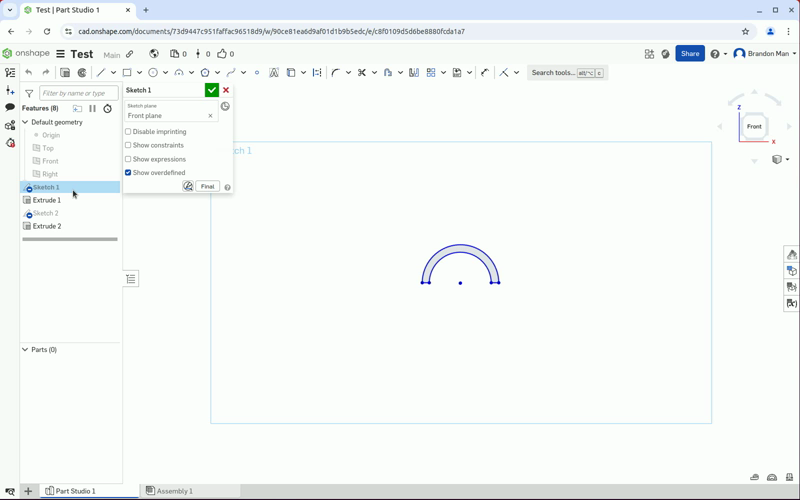
mouse_move(229, 92)
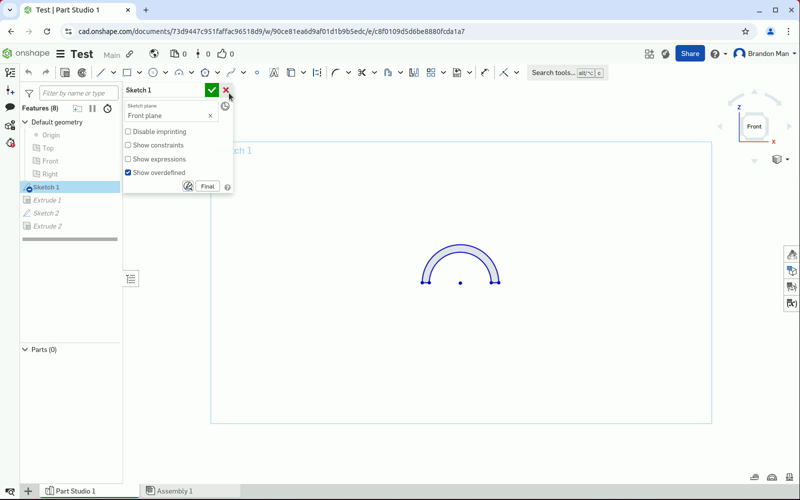
click(229, 92)
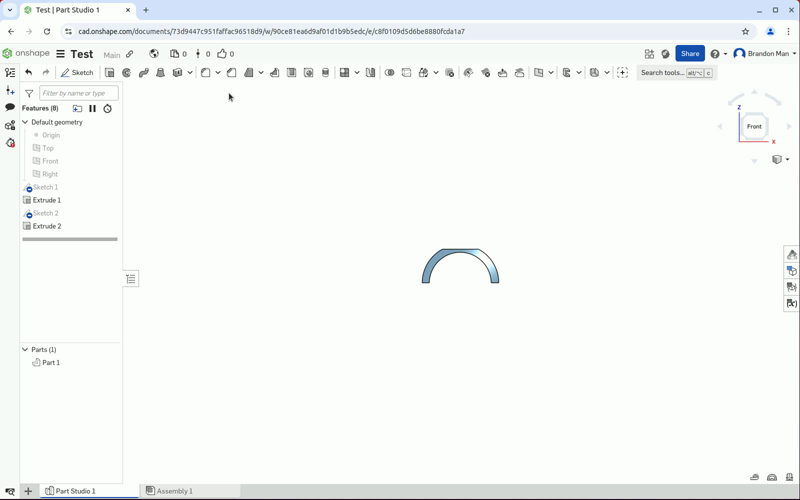
mouse_move(73, 352)
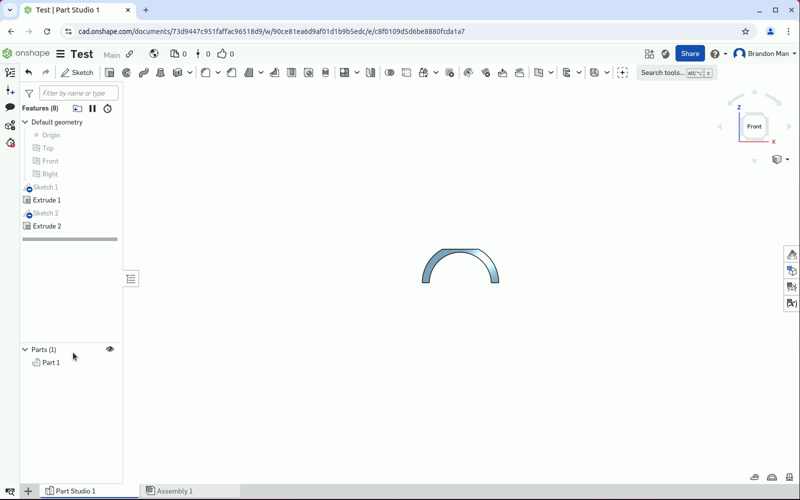
key(y)
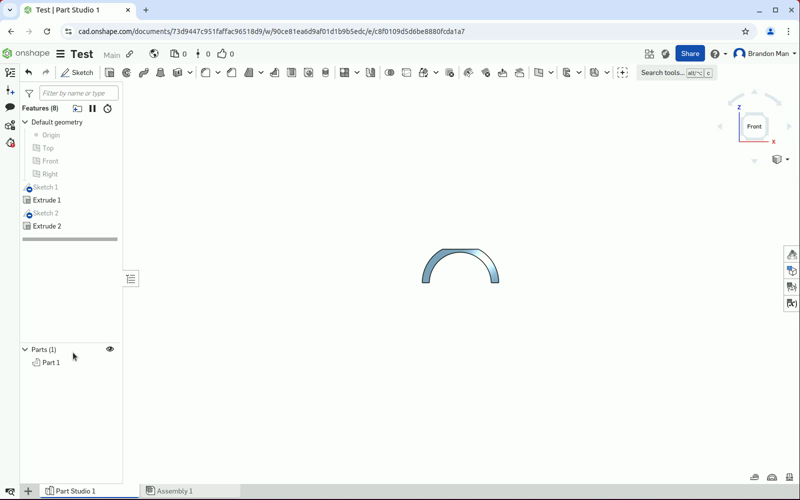
key(shift+p)
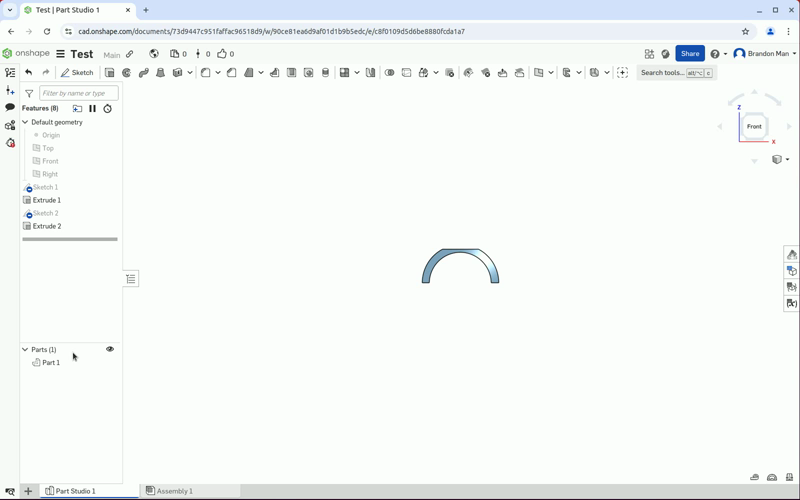
key(space)
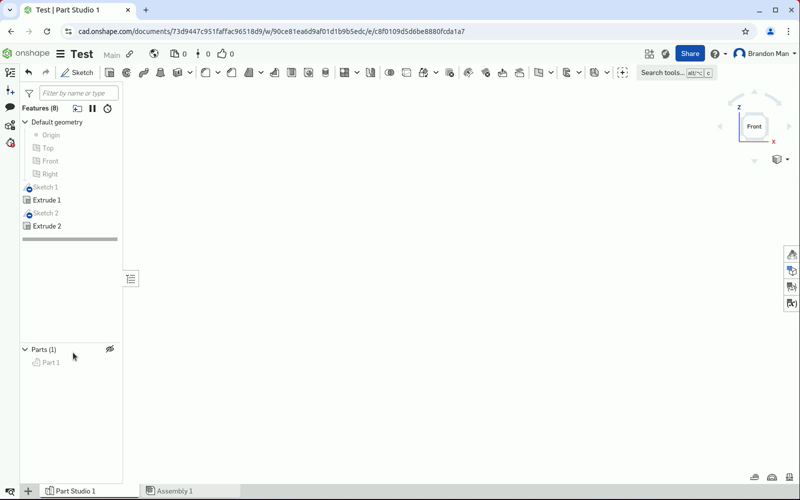
key_down(shift)
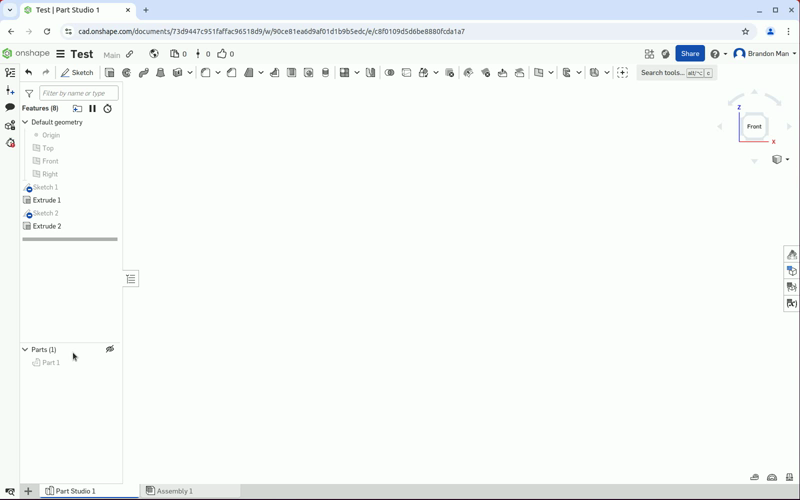
key(down)
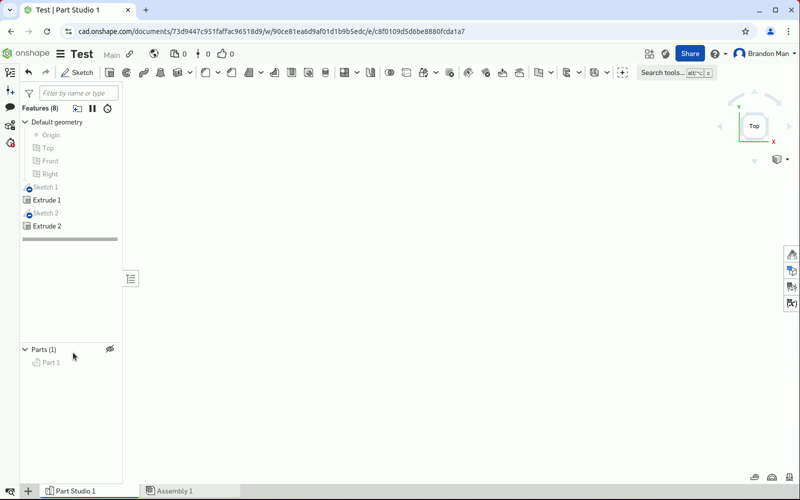
key_up(shift)
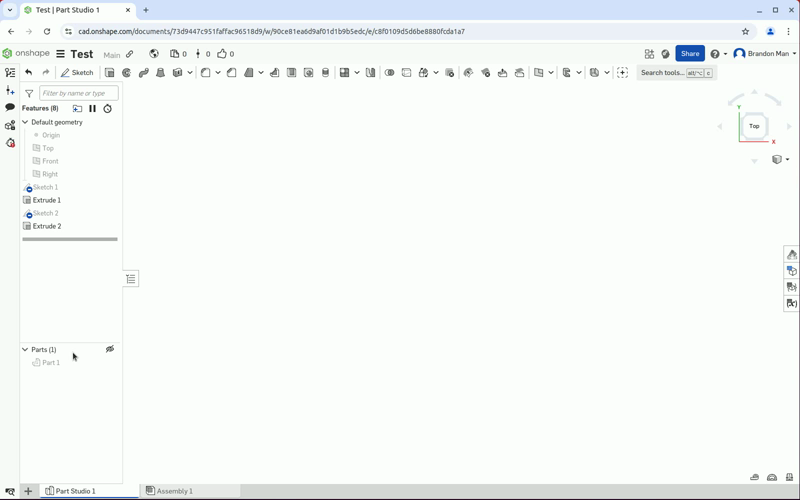
mouse_move(73, 352)
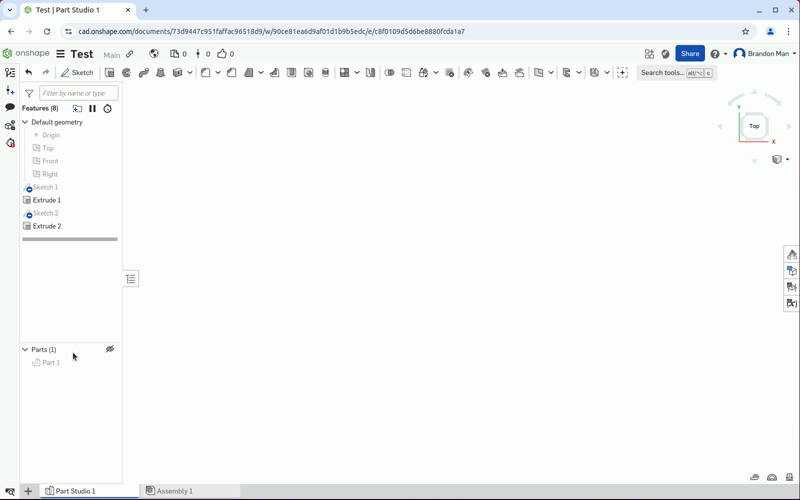
key(shift+y)
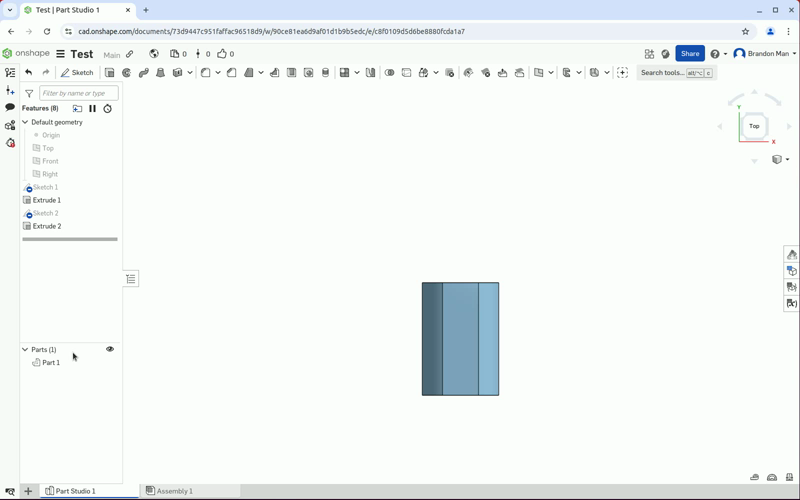
mouse_move(541, 75)
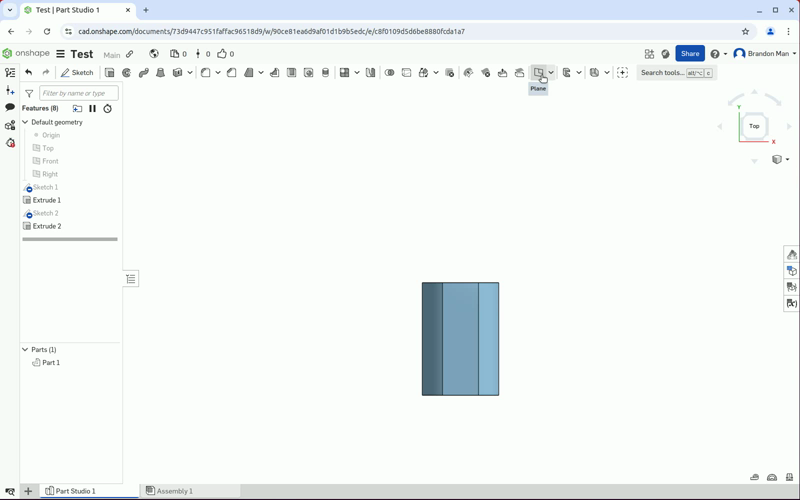
click(541, 75)
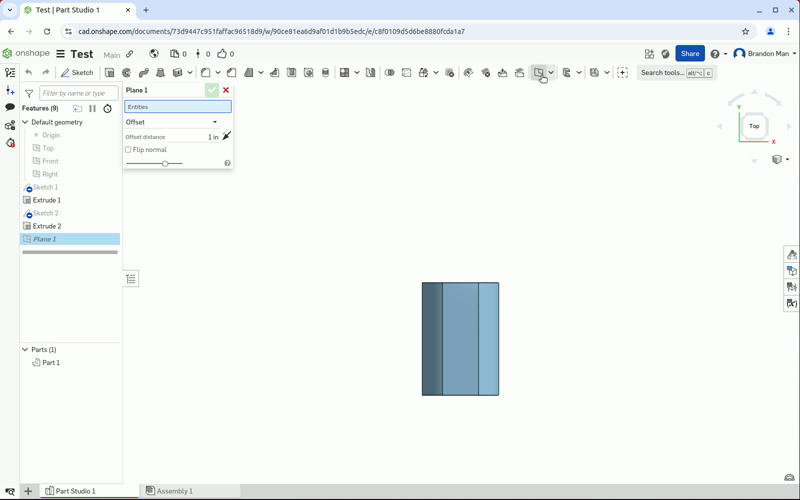
mouse_move(73, 150)
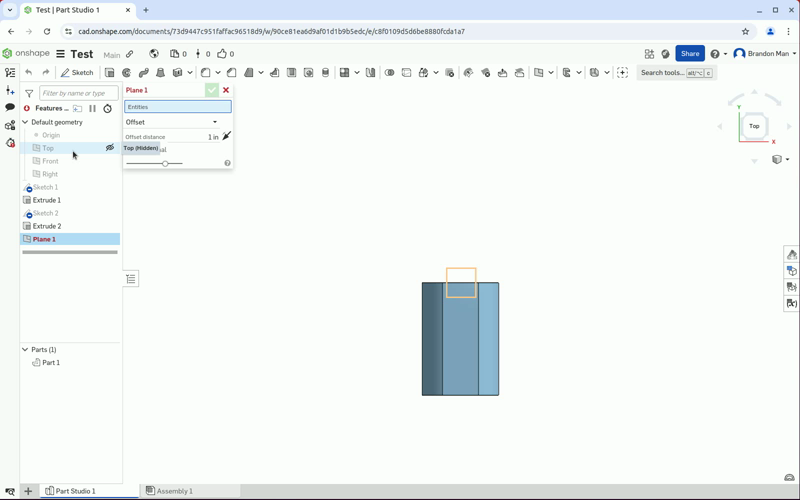
click(73, 150)
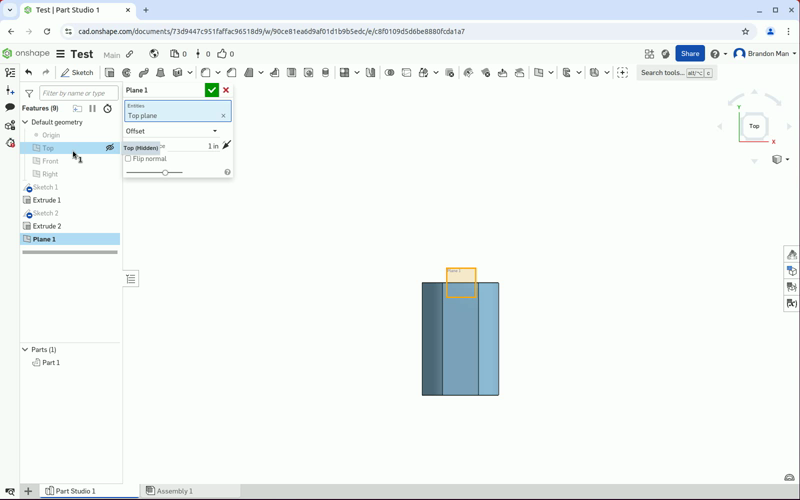
key(tab, 2)
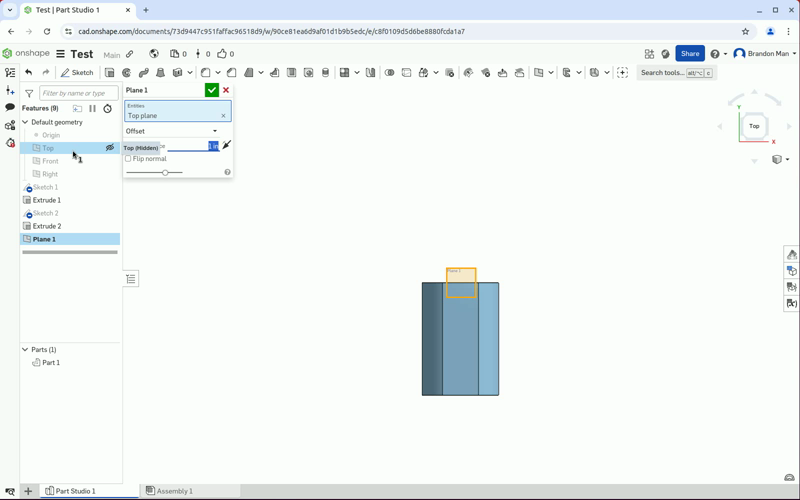
text(6.994)
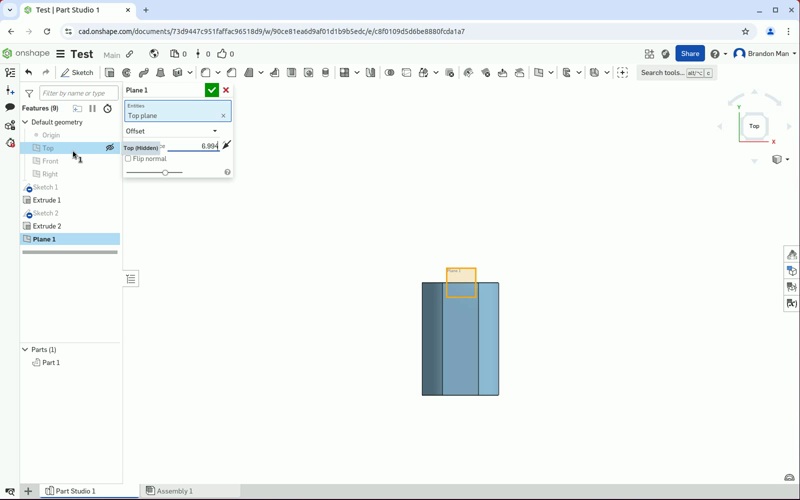
key(enter, 2)
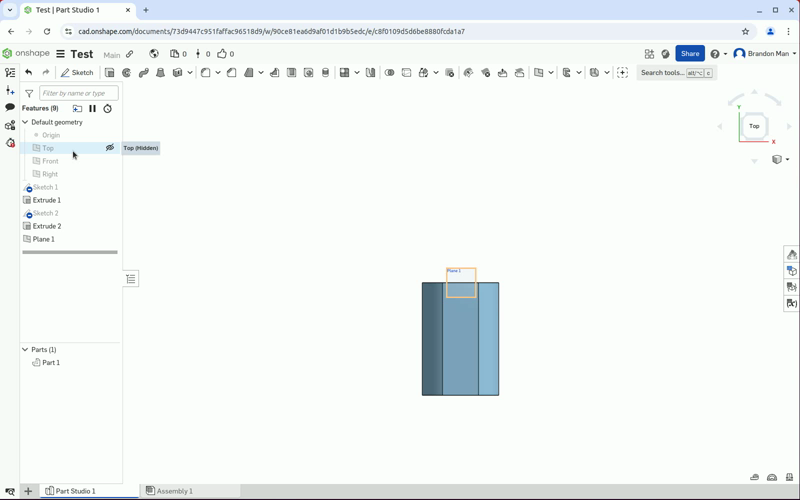
key(shift+s)
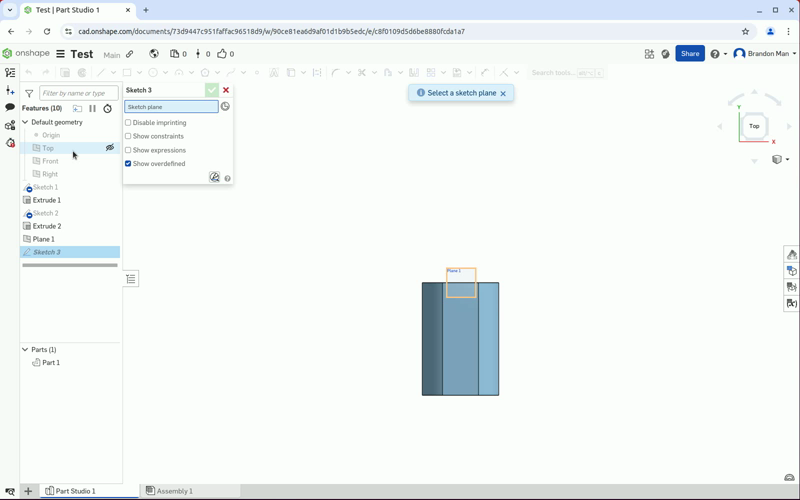
mouse_move(73, 241)
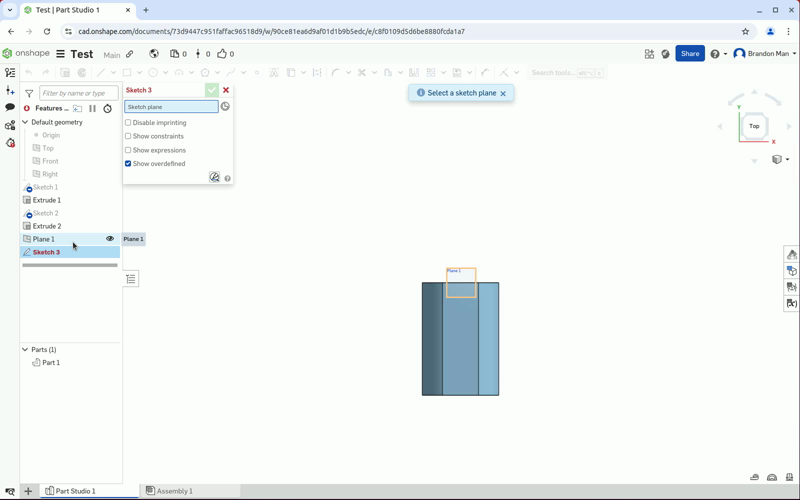
click(73, 241)
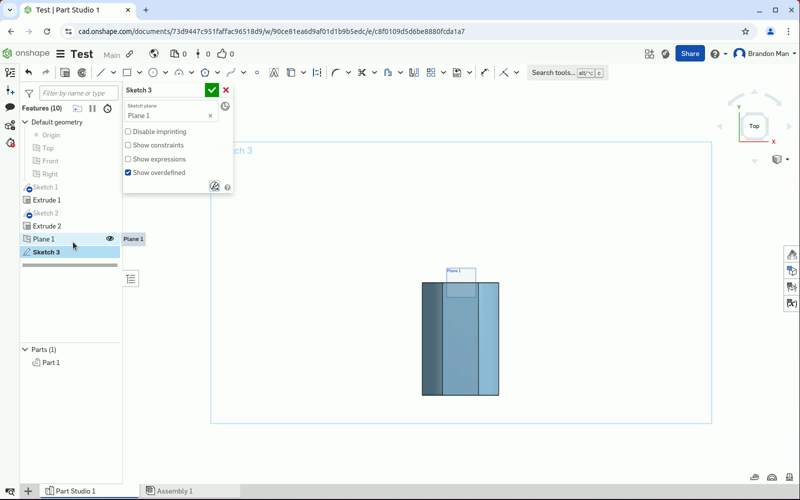
mouse_move(73, 352)
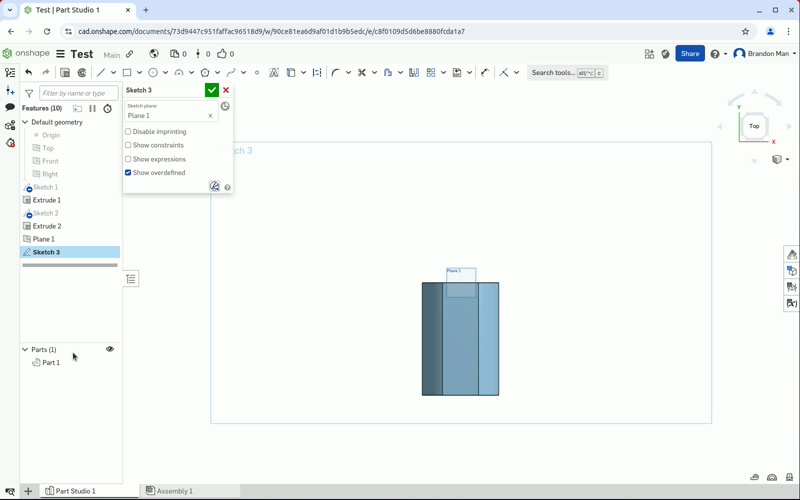
key(y)
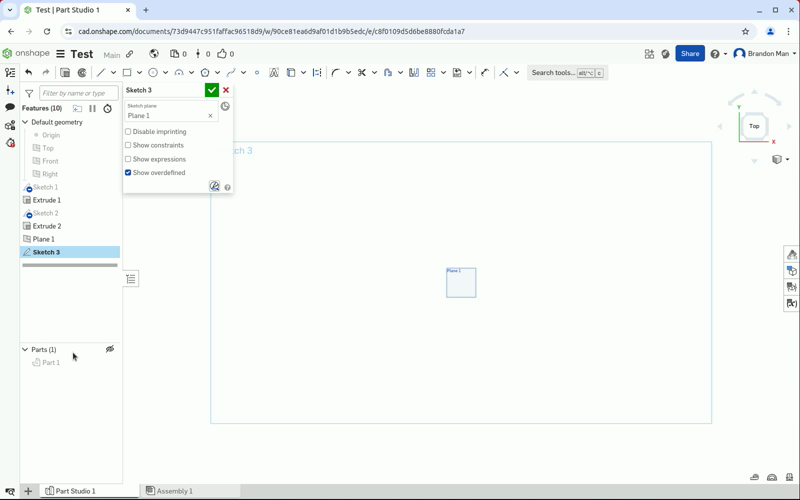
key(c)
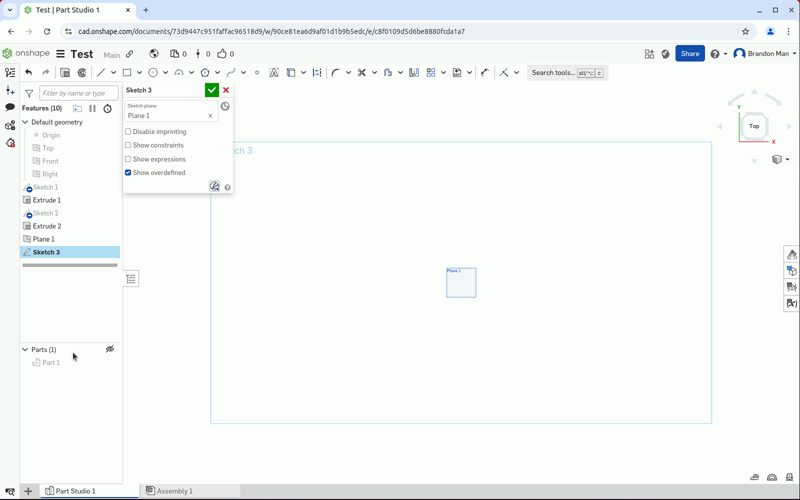
key_down(shift)
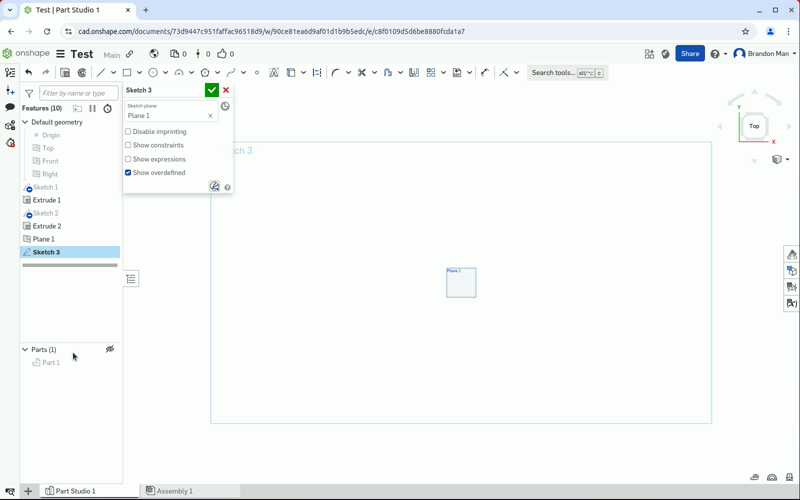
mouse_move(461, 339)
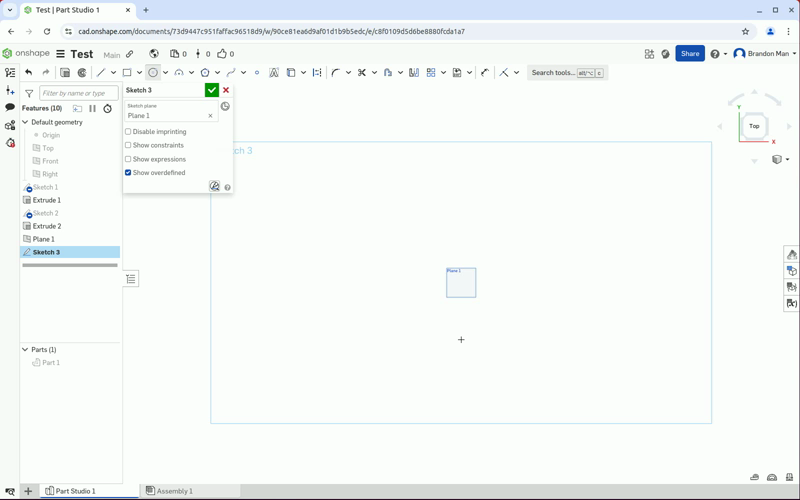
click(461, 339)
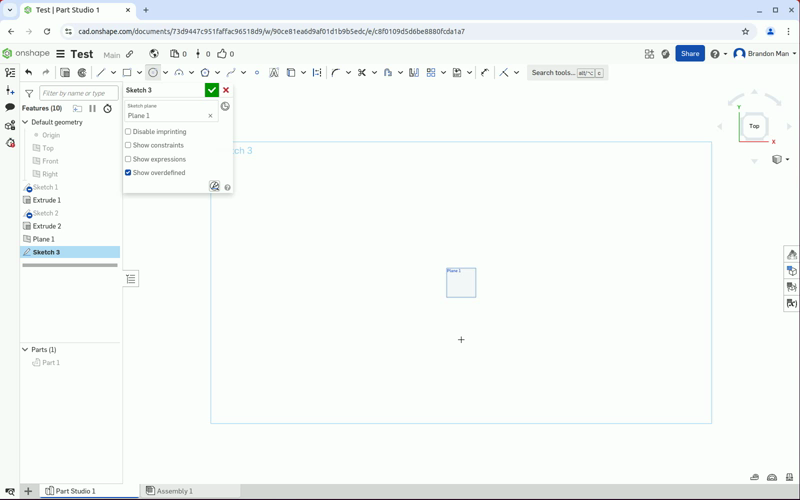
key_up(shift)
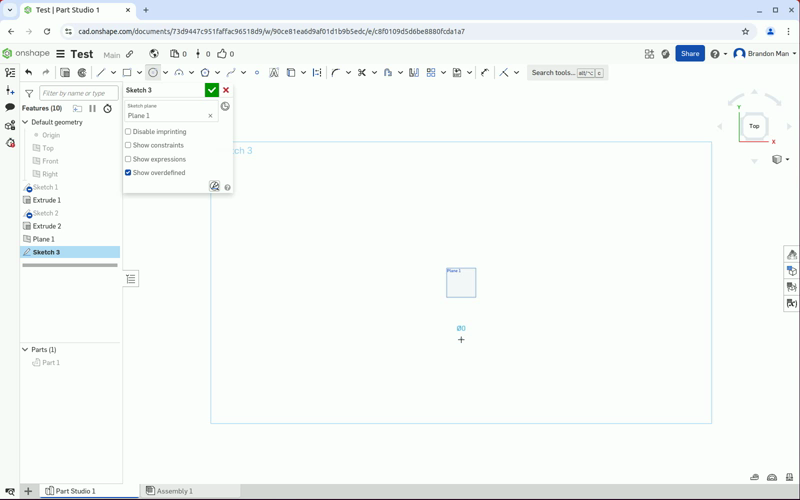
mouse_move(468, 339)
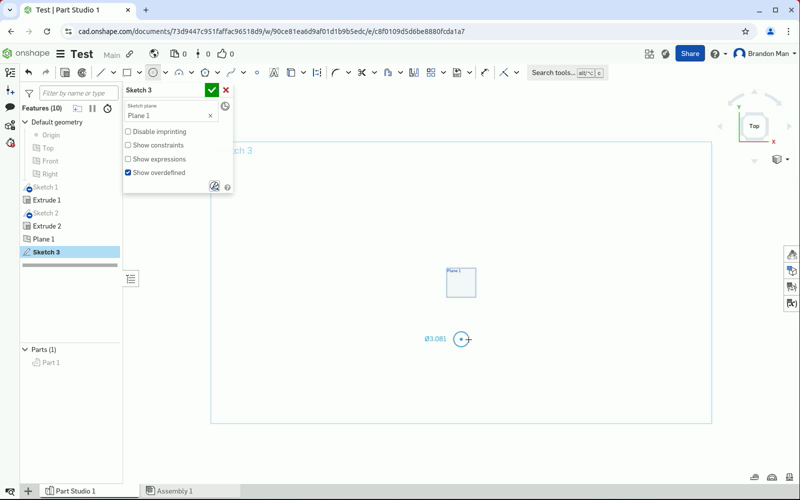
click(468, 339)
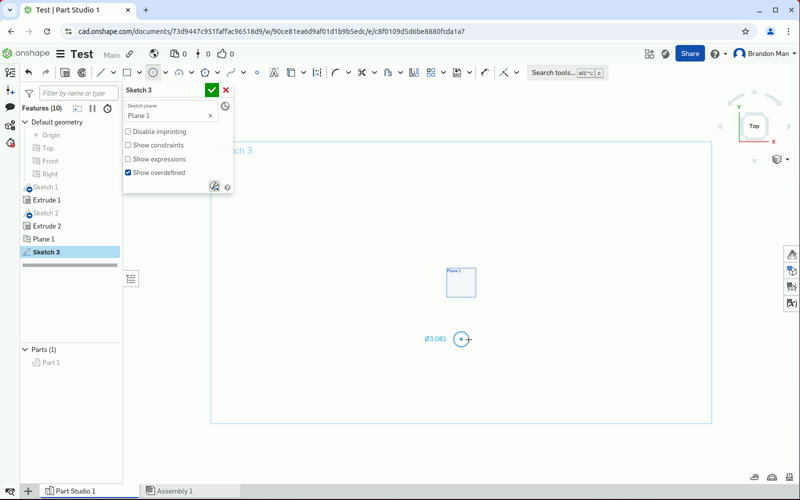
key(esc)
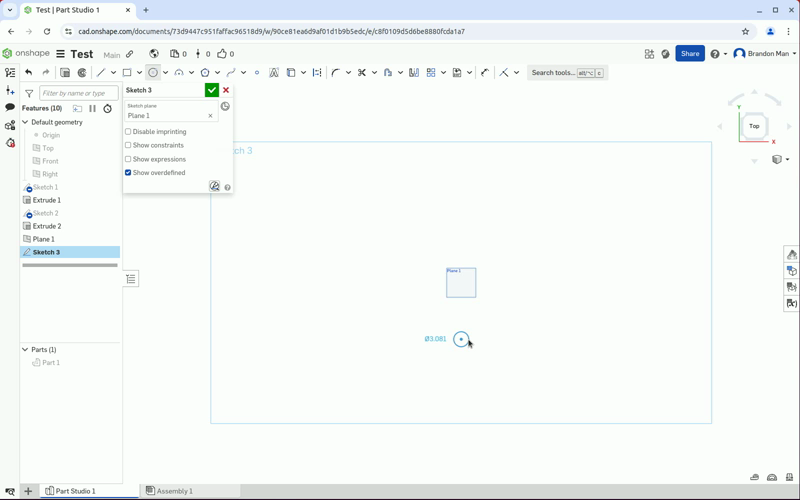
mouse_move(456, 343)
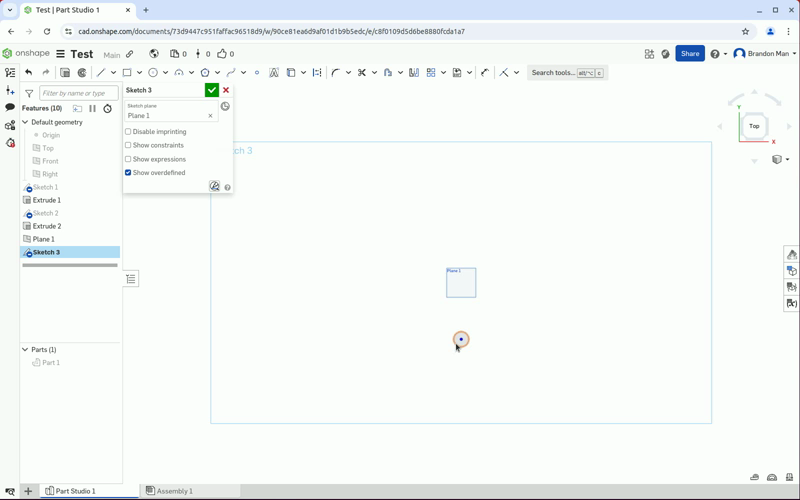
scroll(6)
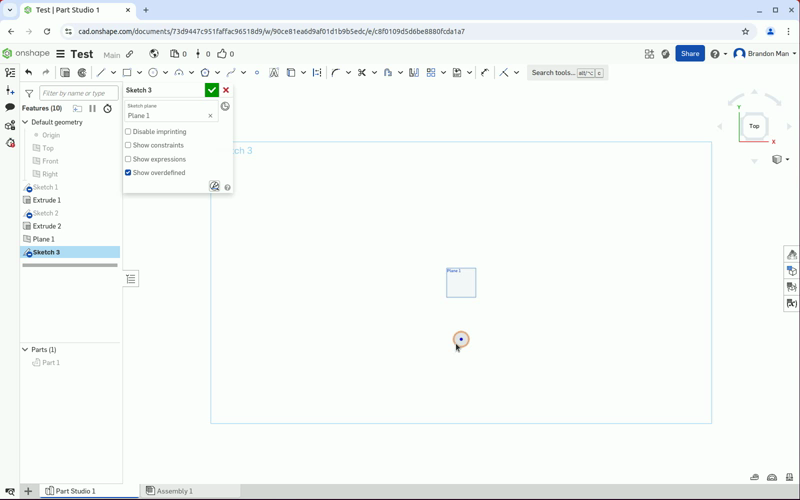
scroll(6)
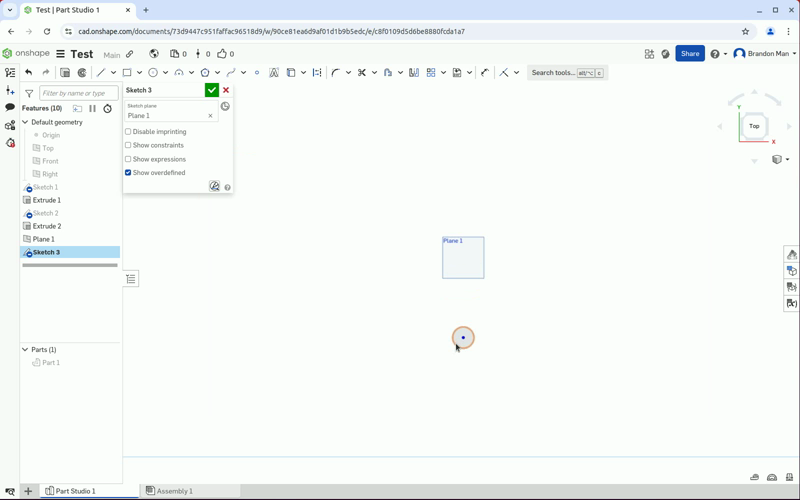
scroll(6)
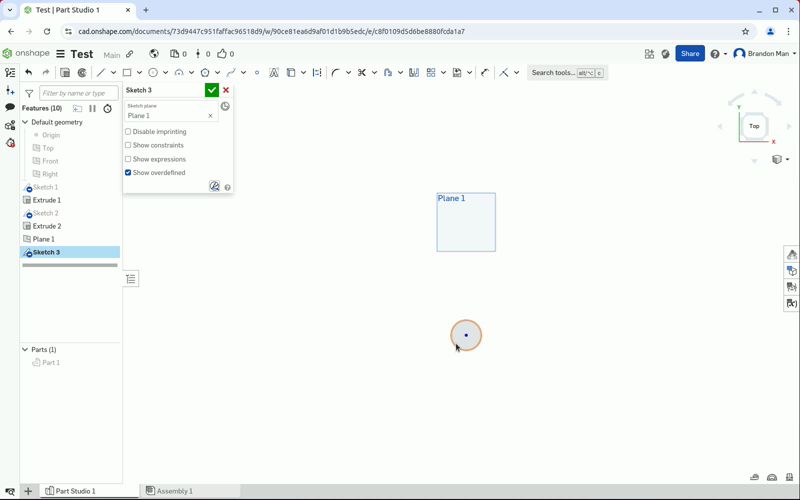
scroll(6)
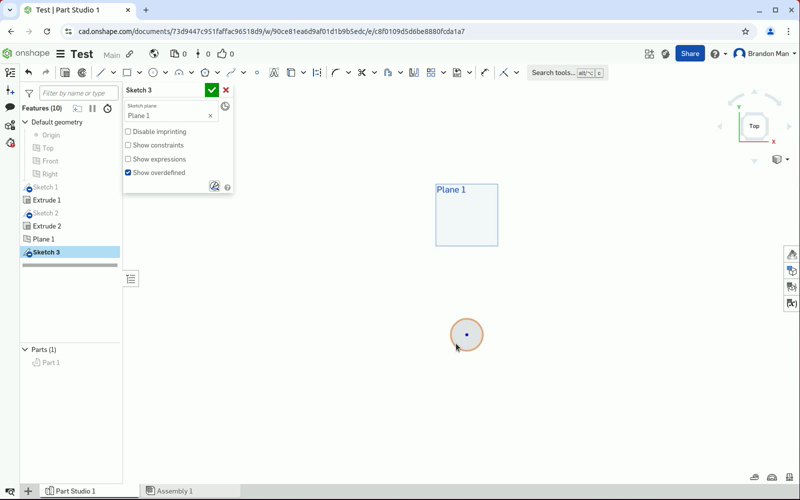
scroll(6)
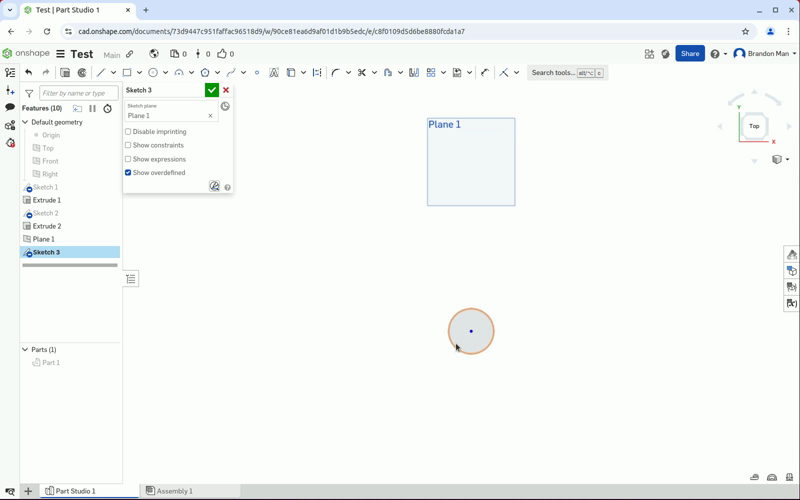
scroll(6)
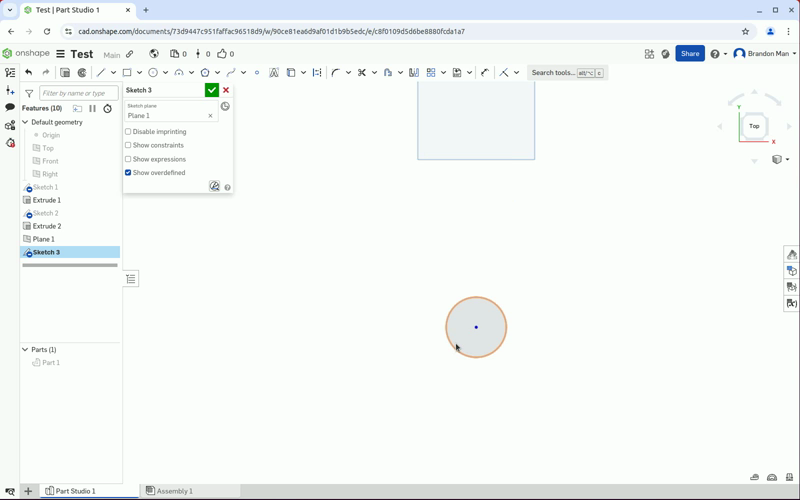
scroll(6)
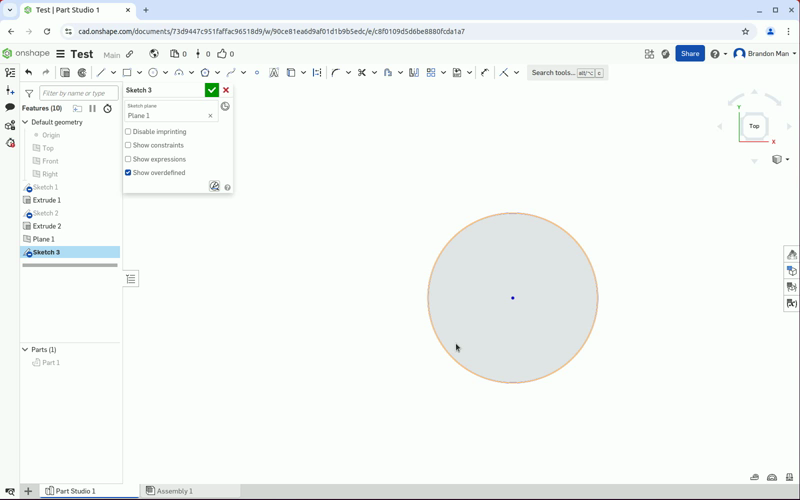
click(456, 343)
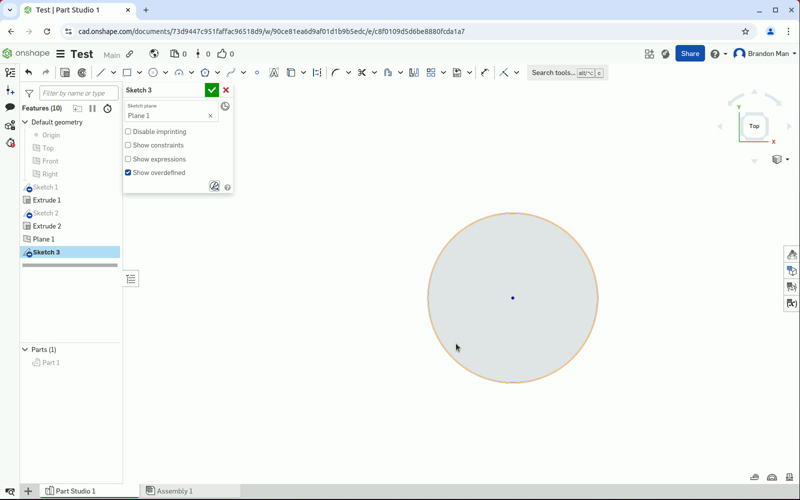
scroll(-6)
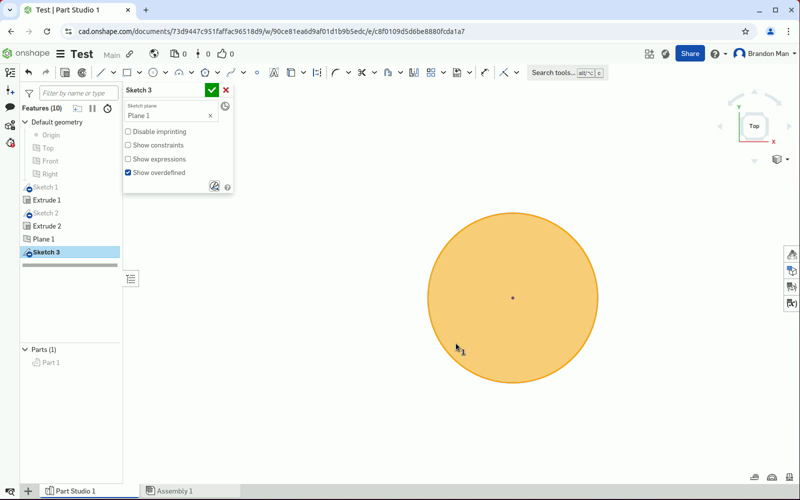
scroll(-6)
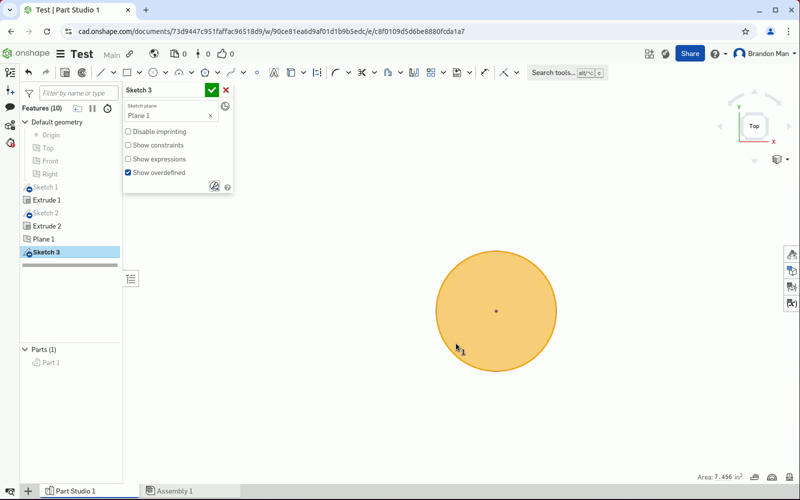
scroll(-6)
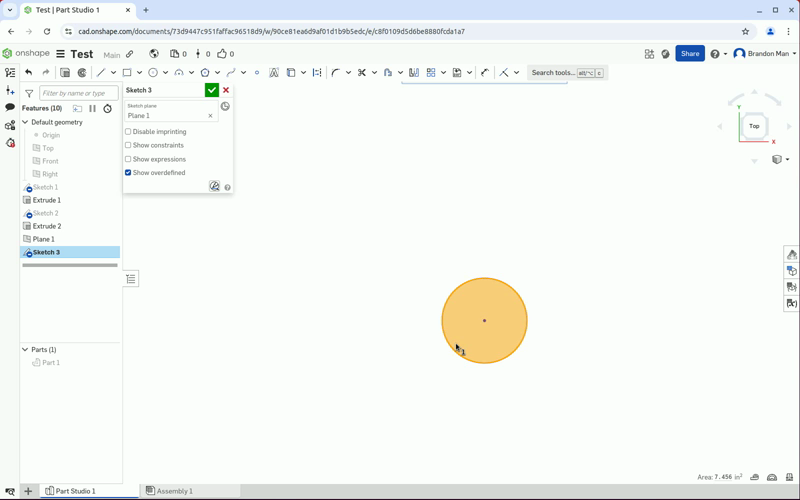
scroll(-6)
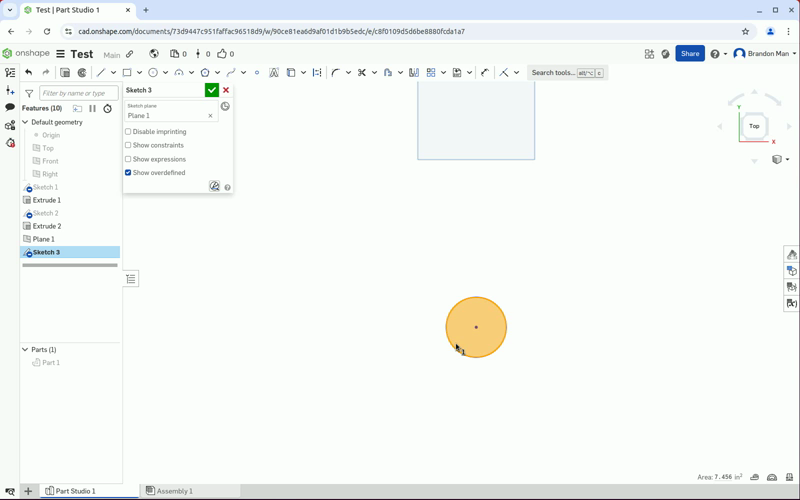
scroll(-6)
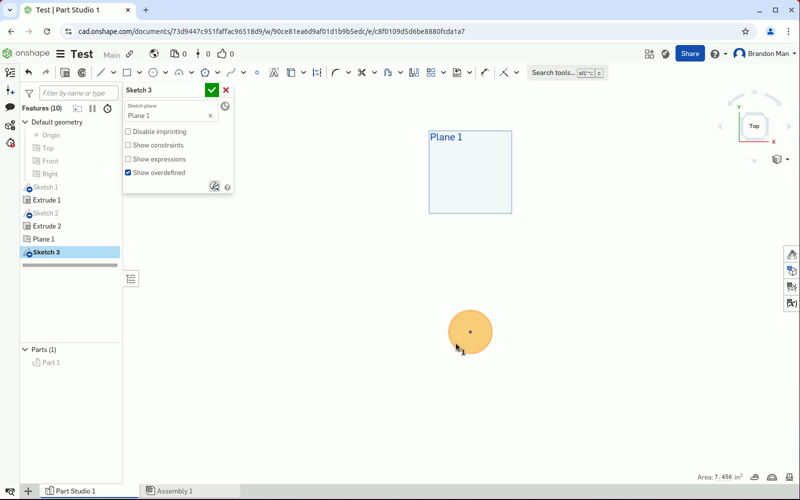
scroll(-6)
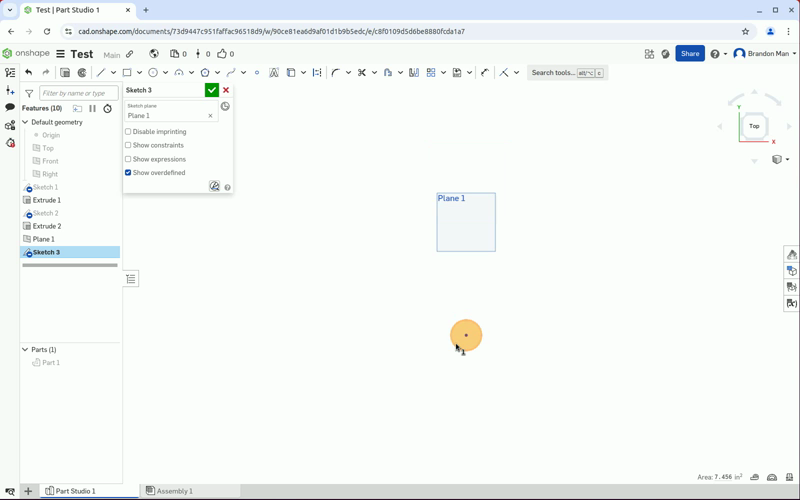
scroll(-6)
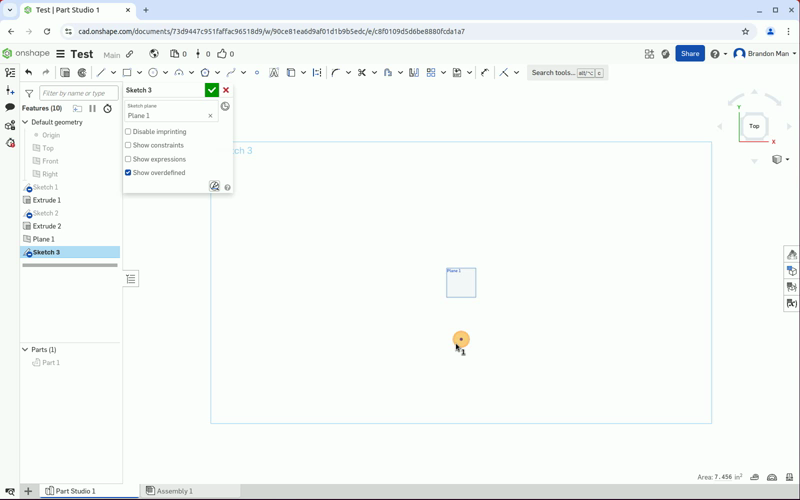
mouse_move(73, 352)
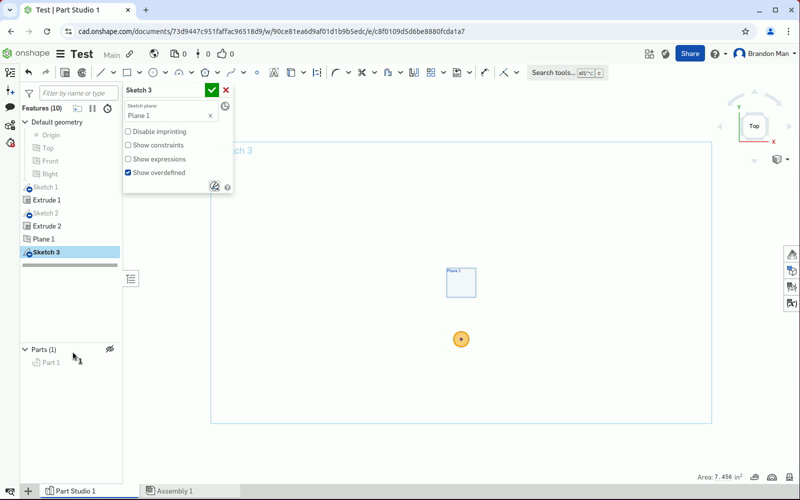
key(shift+y)
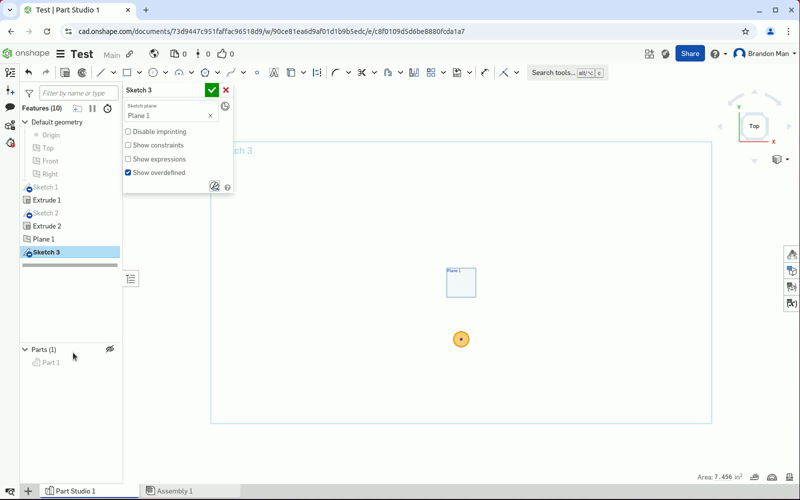
key(shift+e)
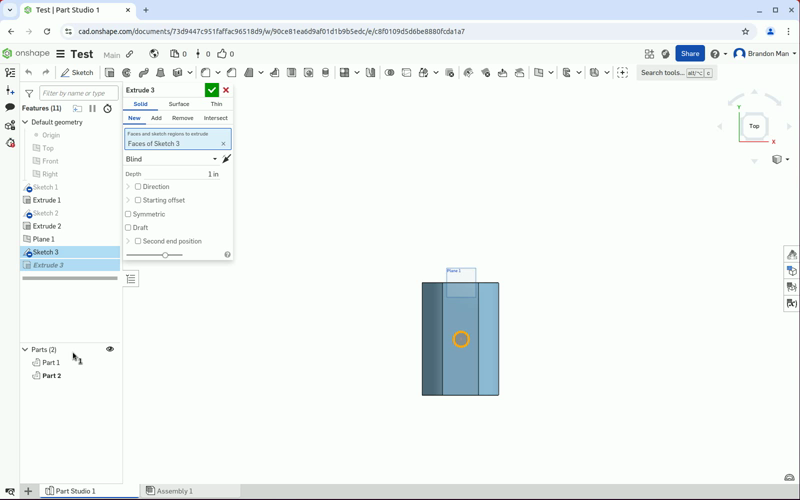
mouse_move(143, 106)
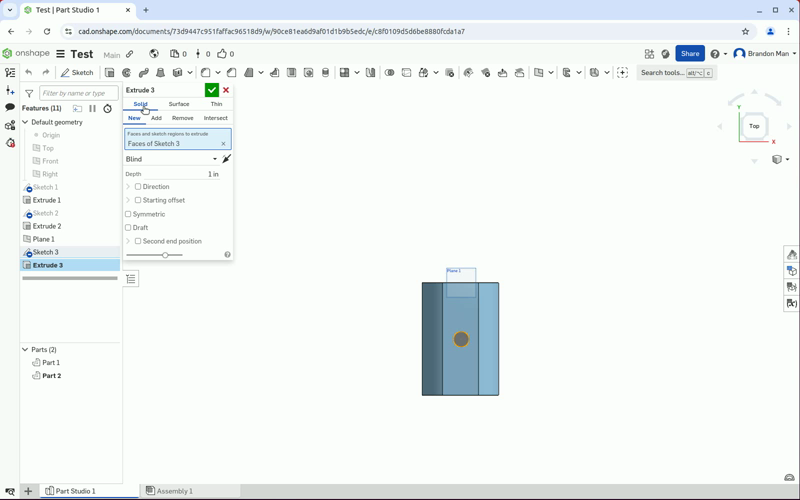
click(143, 106)
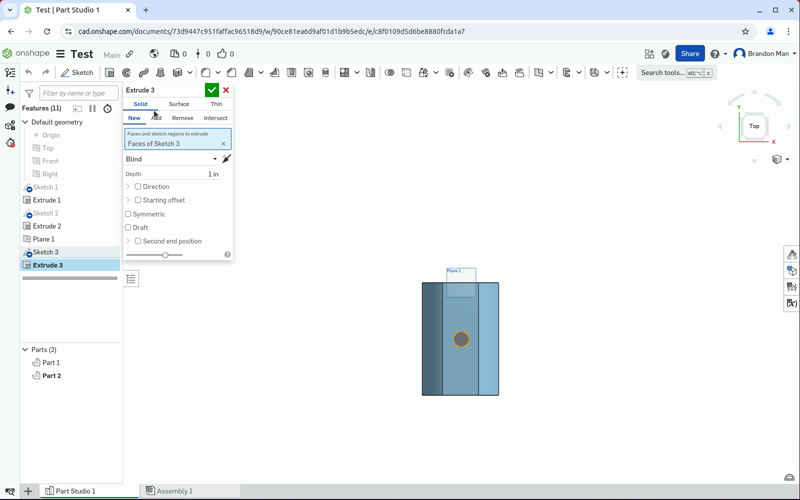
mouse_move(186, 120)
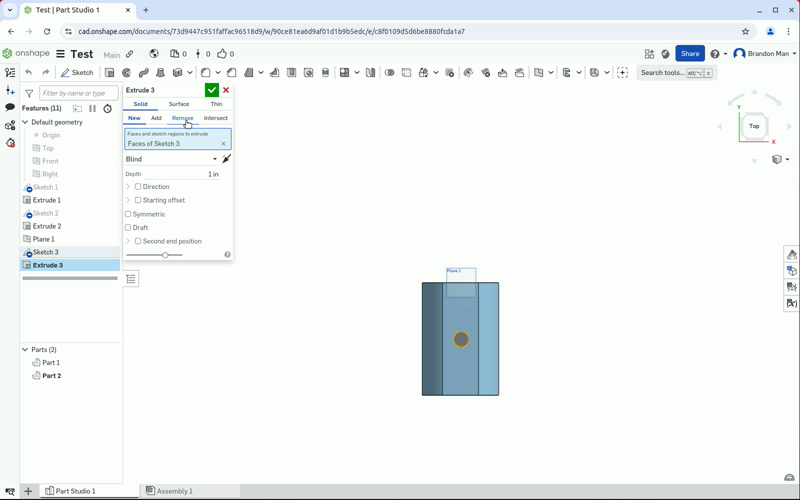
click(186, 120)
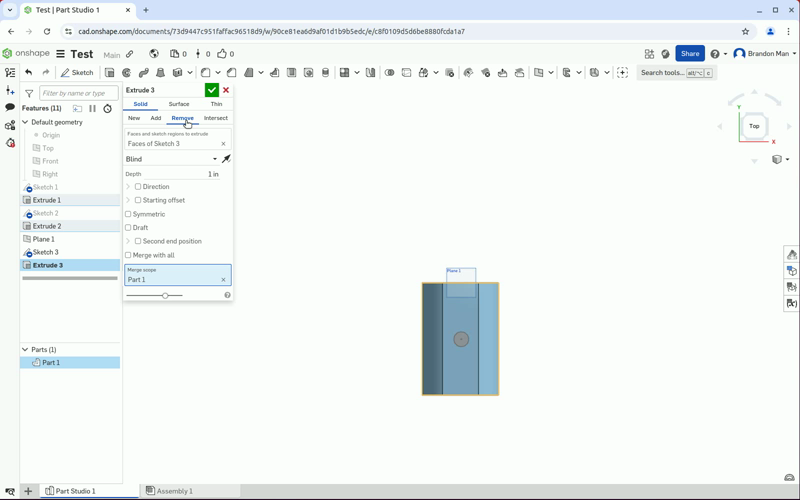
key(tab, 4)
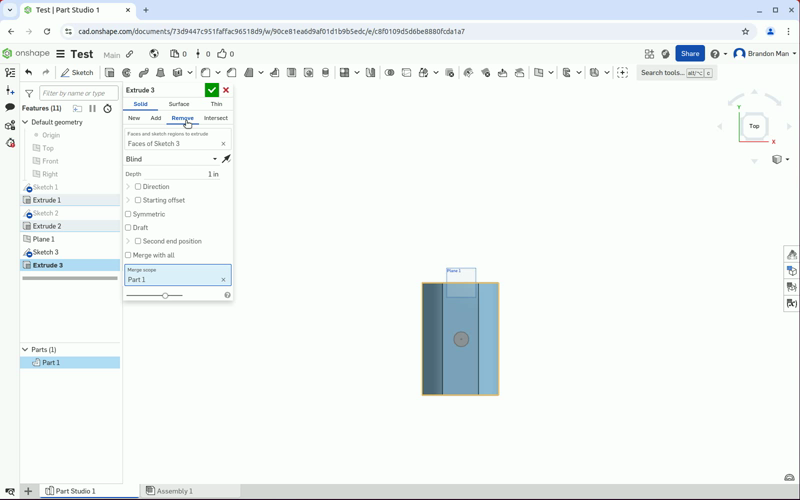
text(0.722)
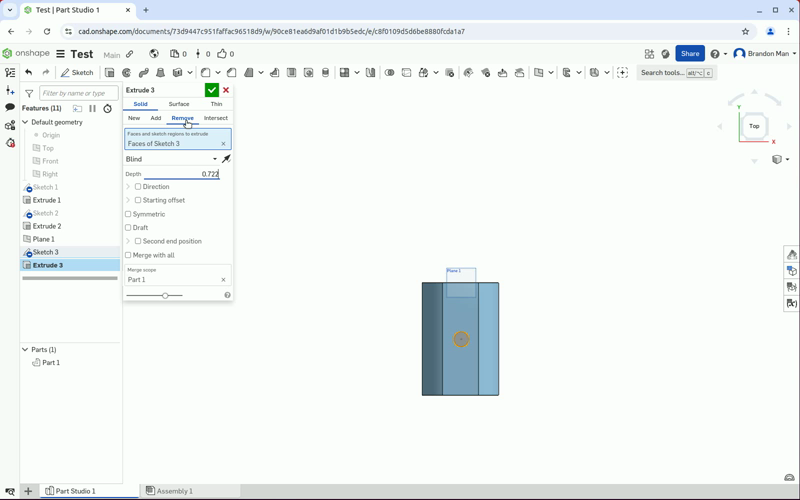
key(tab, 6)
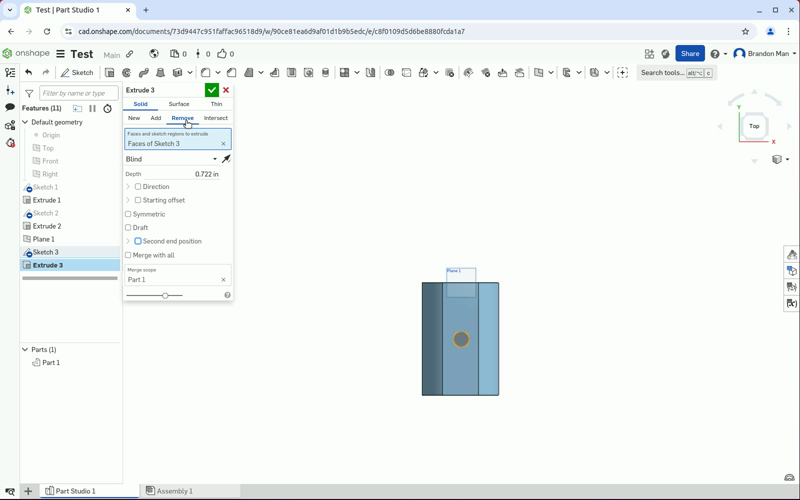
key(space)
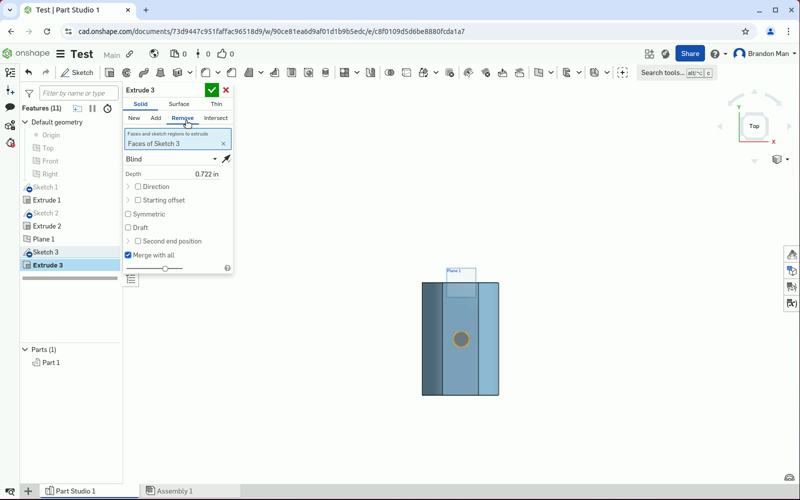
key(enter)
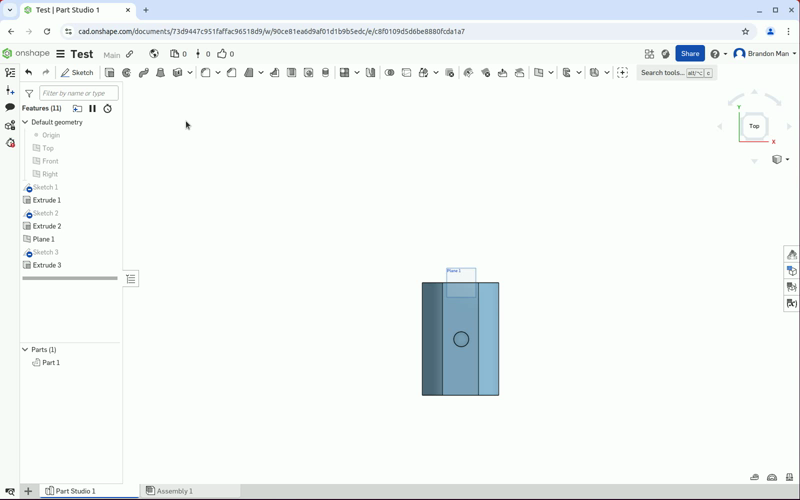
key(shift+h)
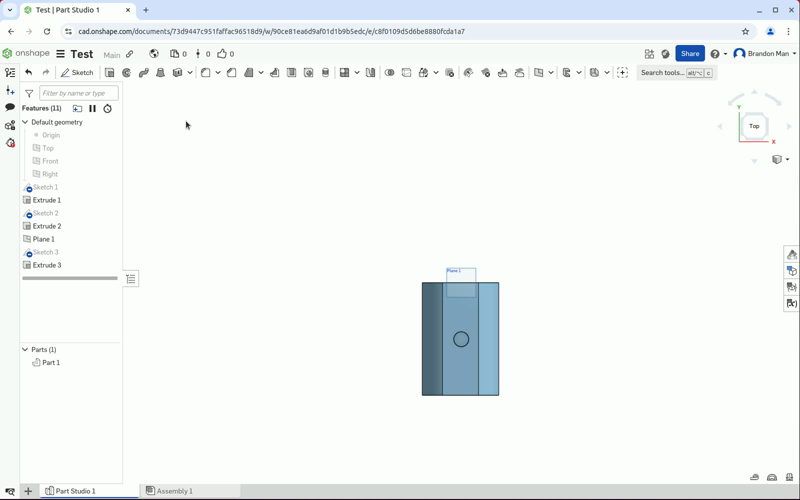
key(shift+h)
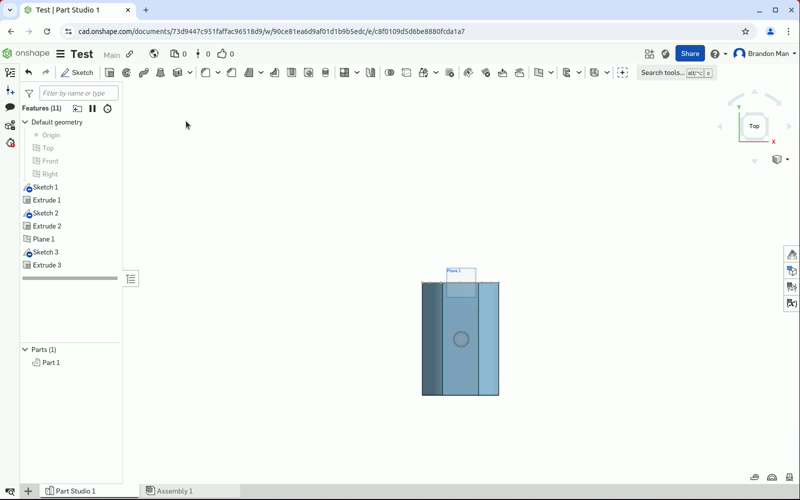
key(shift+7)
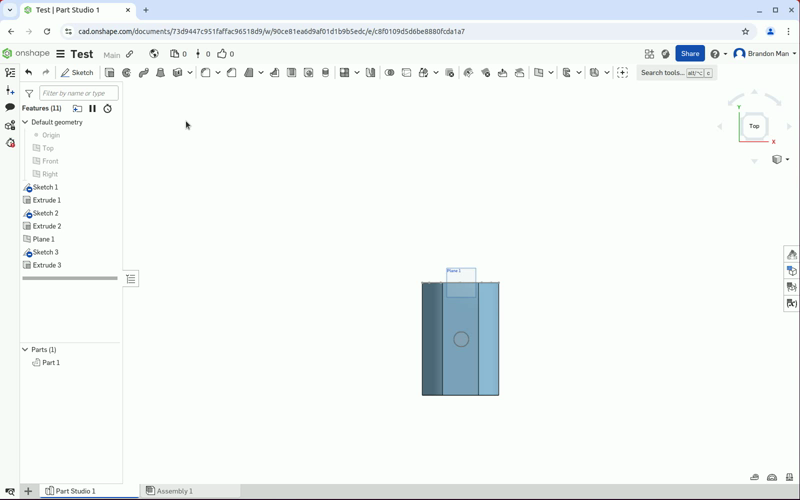
key(up, 3)
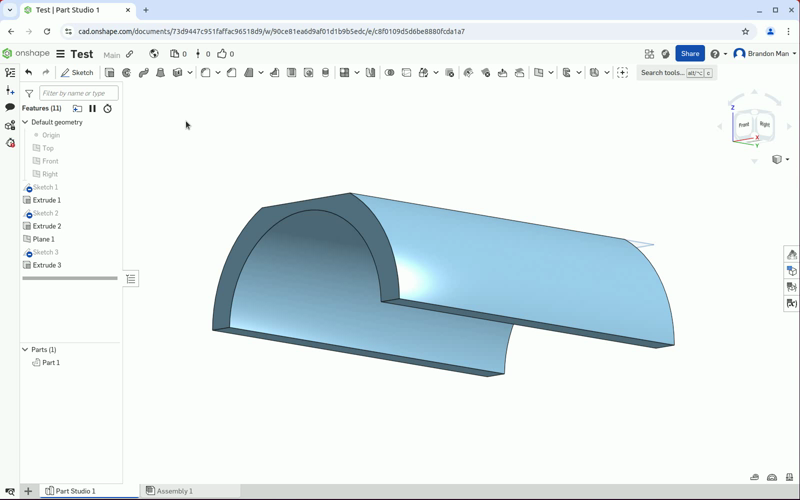
key(left, 3)
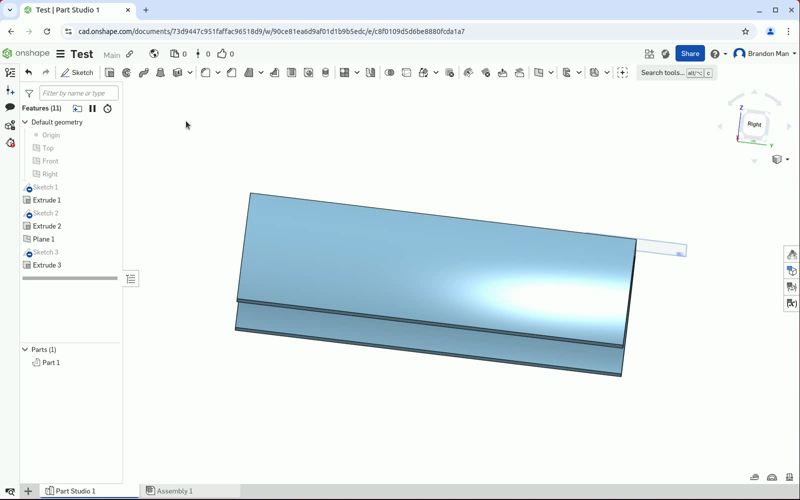
key(right, 3)
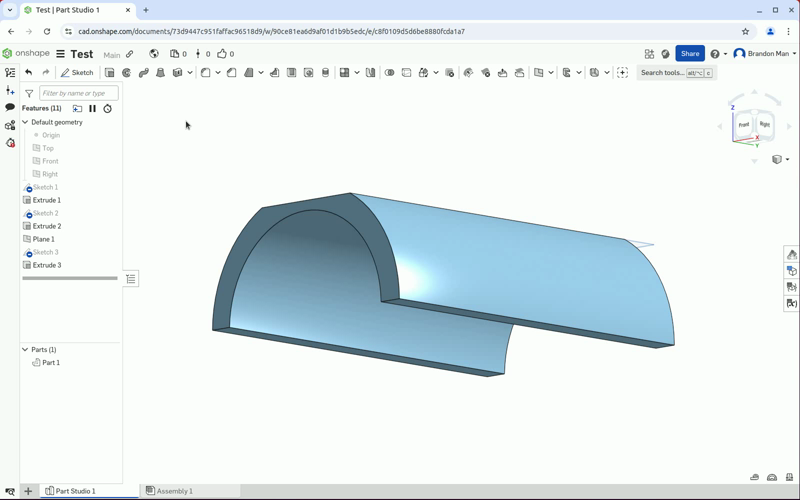
key(down, 3)
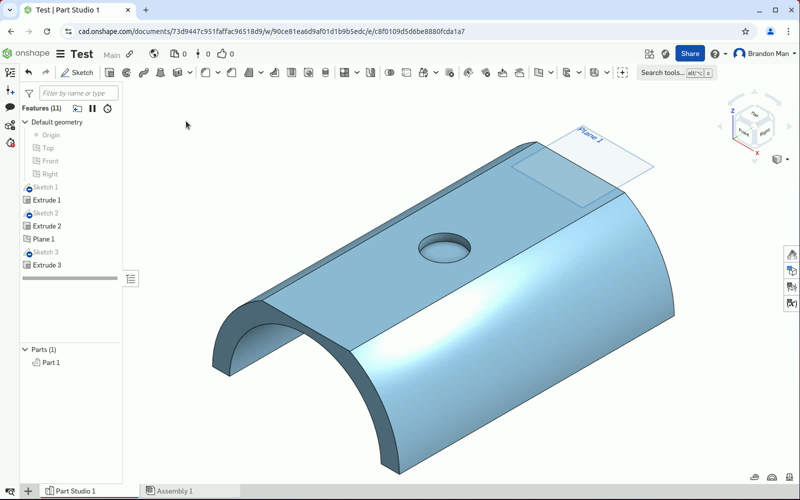
mouse_move(73, 189)
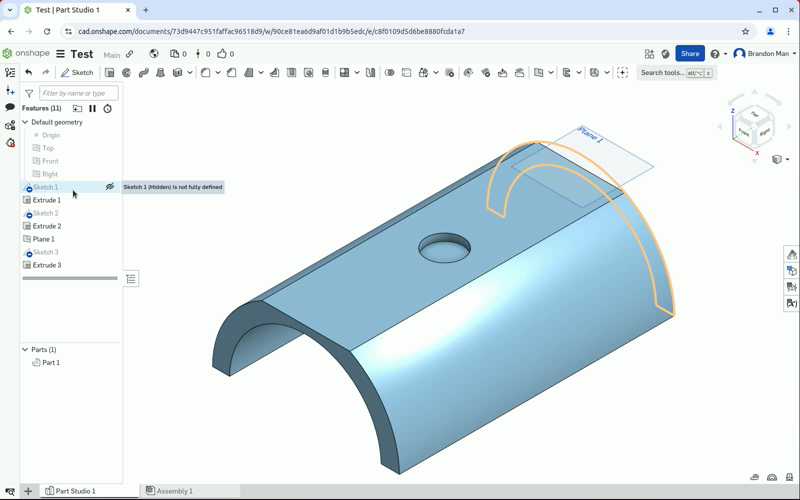
click(73, 189)